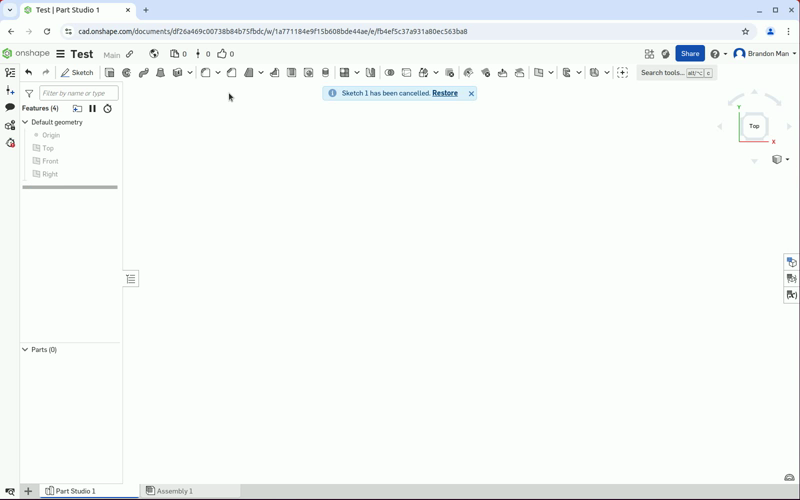
key(shift+h)
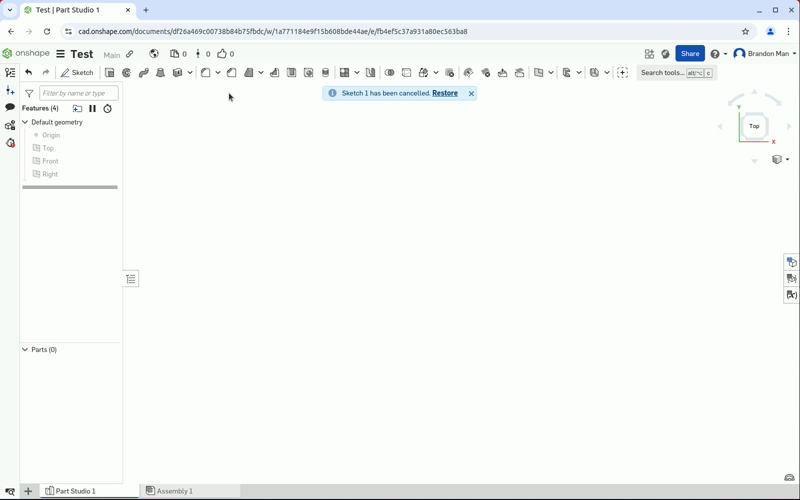
key(shift+s)
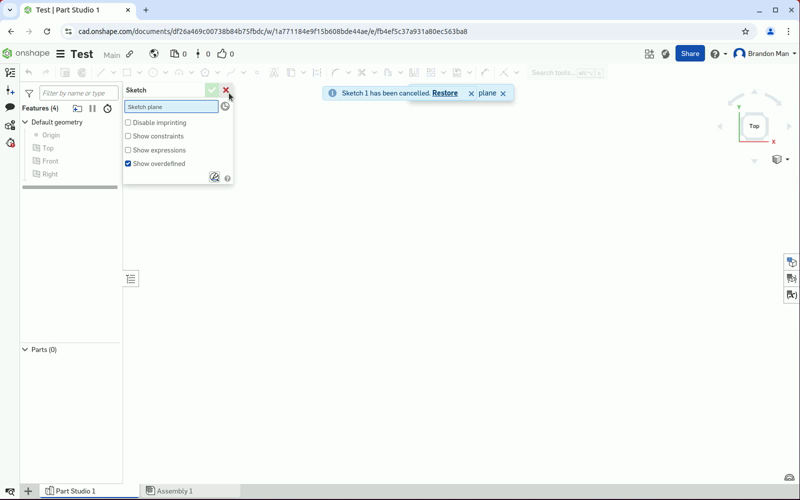
mouse_move(73, 150)
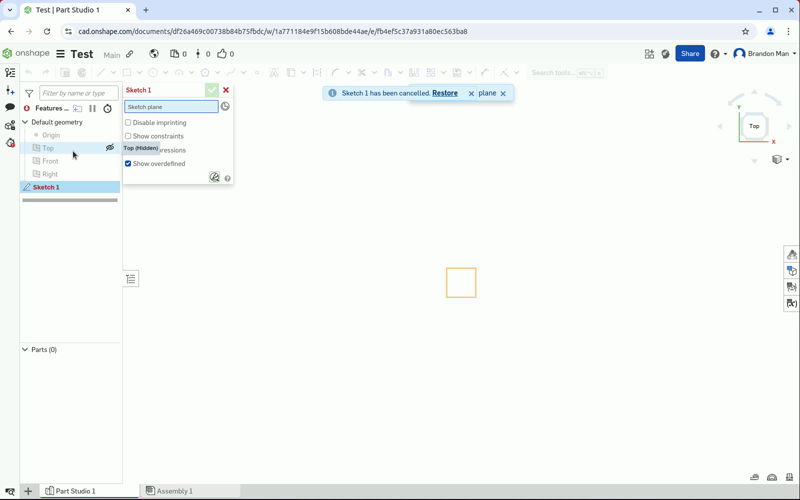
click(73, 150)
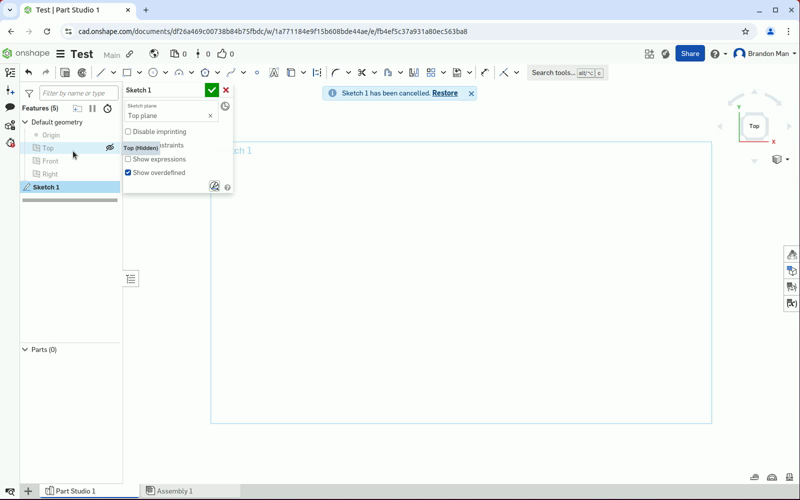
mouse_move(73, 352)
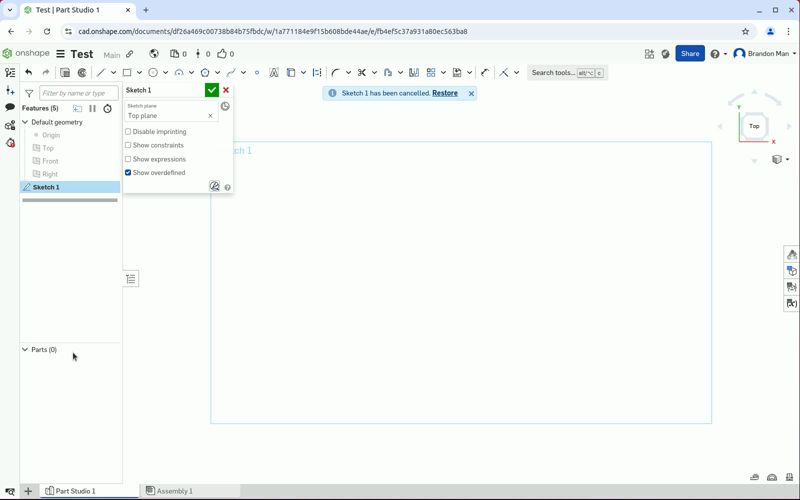
key(y)
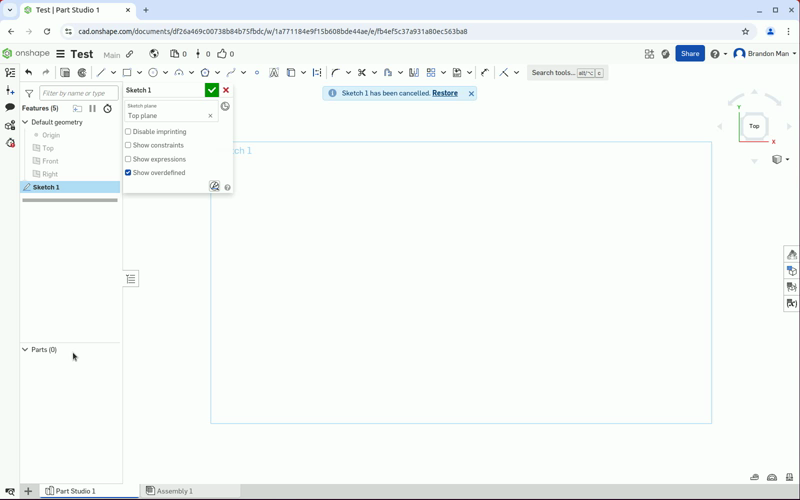
key(l)
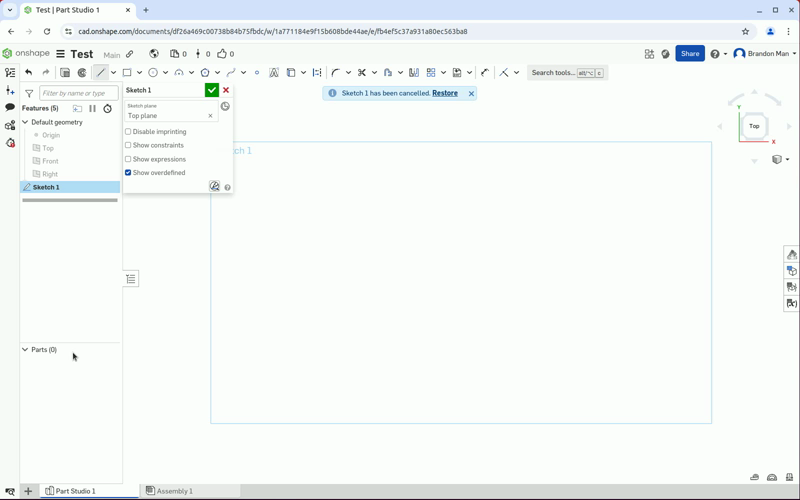
key_down(shift)
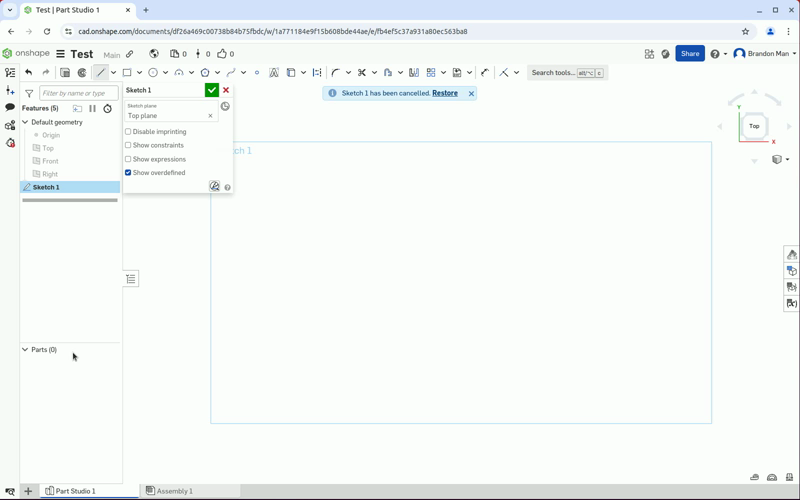
mouse_move(357, 305)
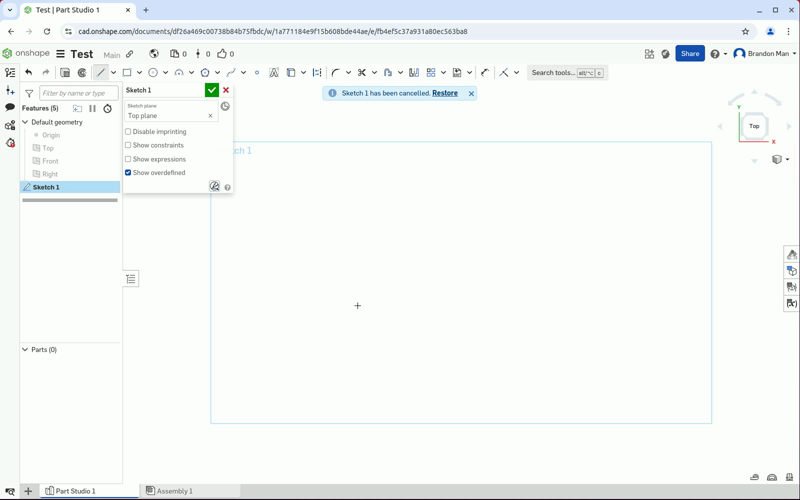
click(357, 305)
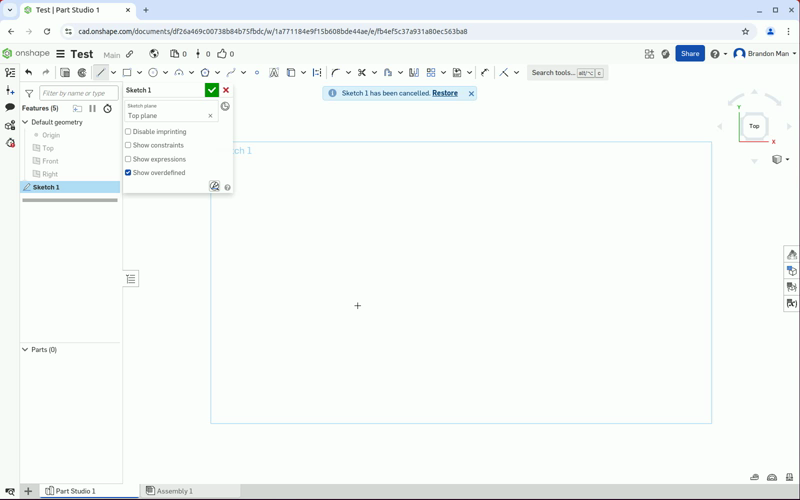
key_up(shift)
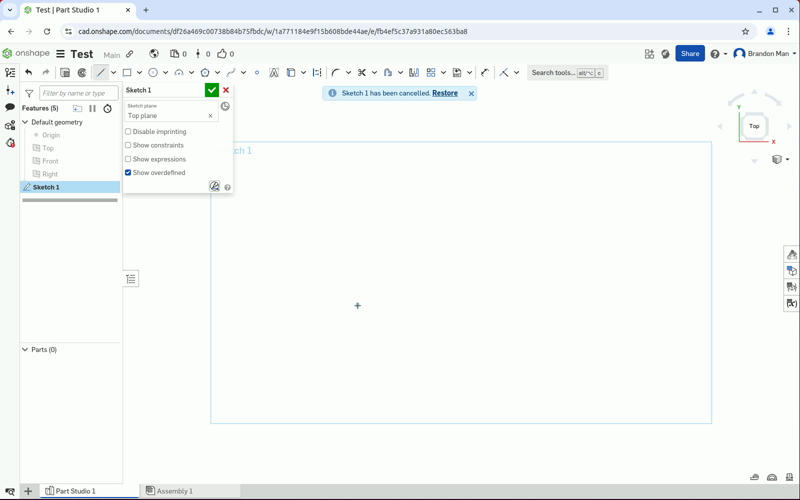
key_down(shift)
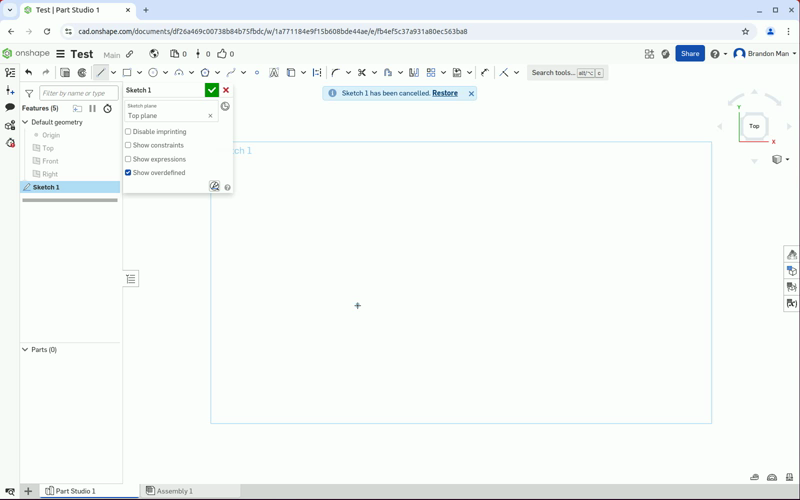
mouse_move(562, 305)
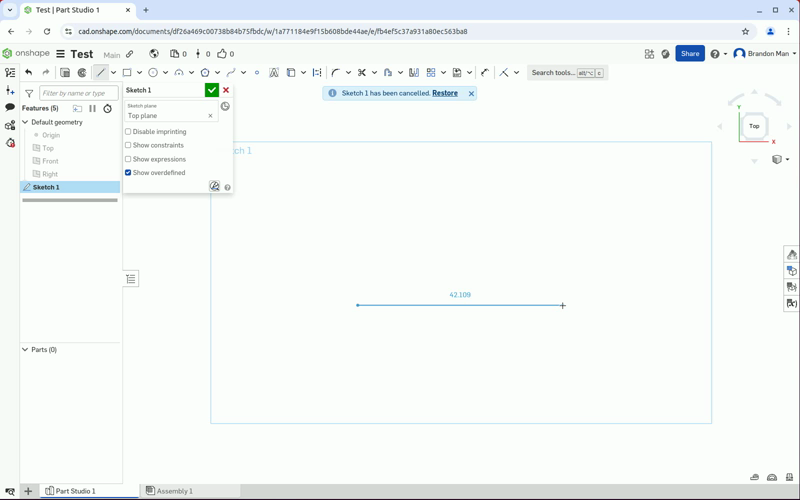
click(562, 305)
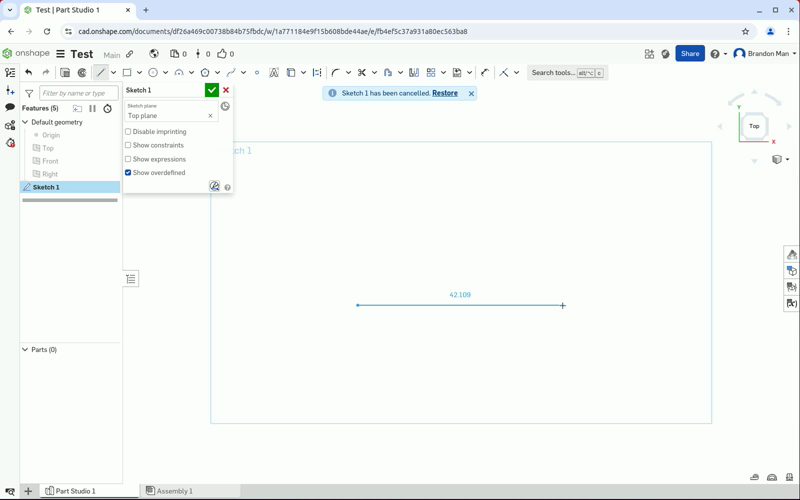
key_up(shift)
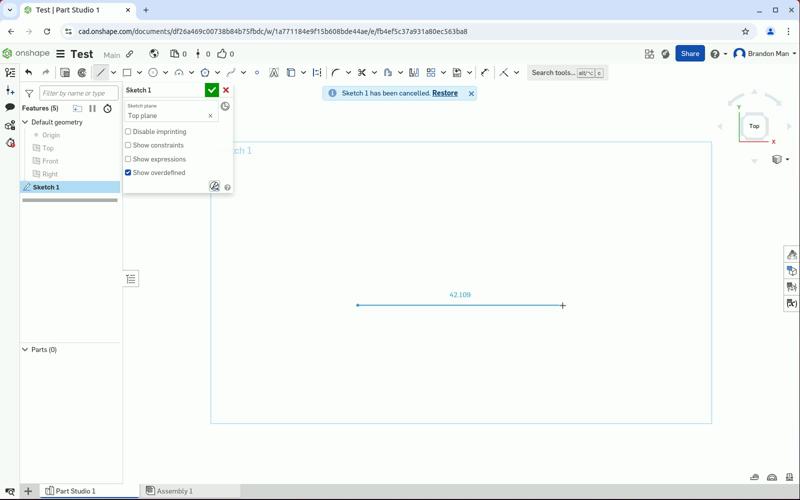
key_down(shift)
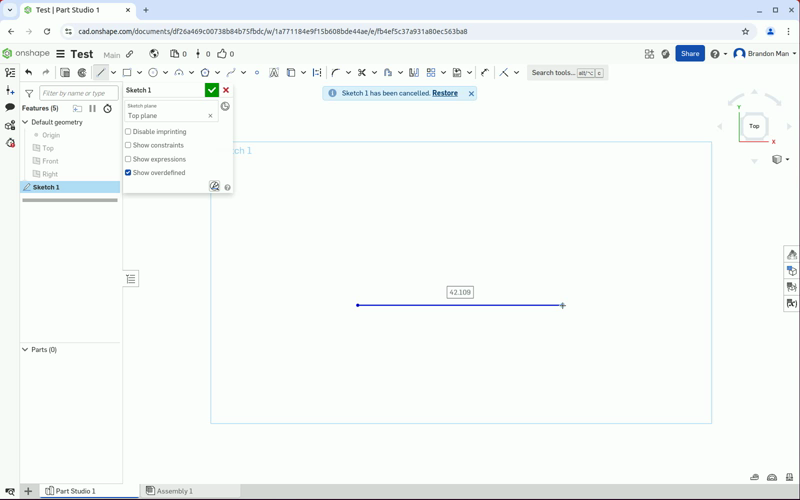
mouse_move(589, 305)
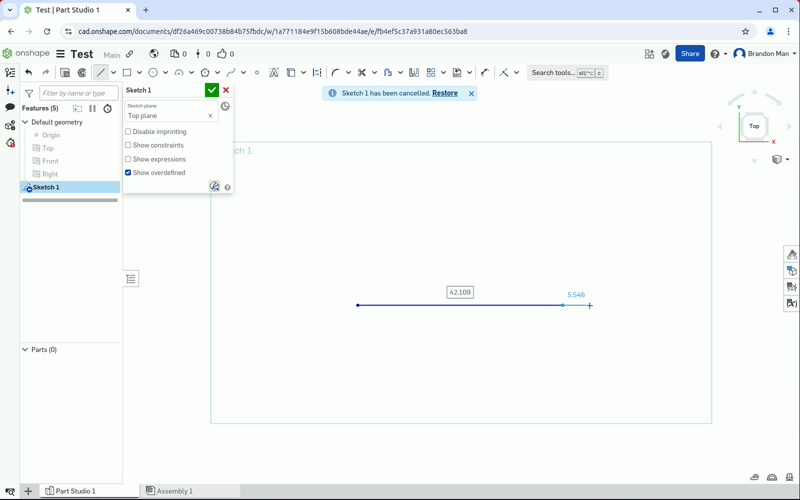
mouse_move(562, 259)
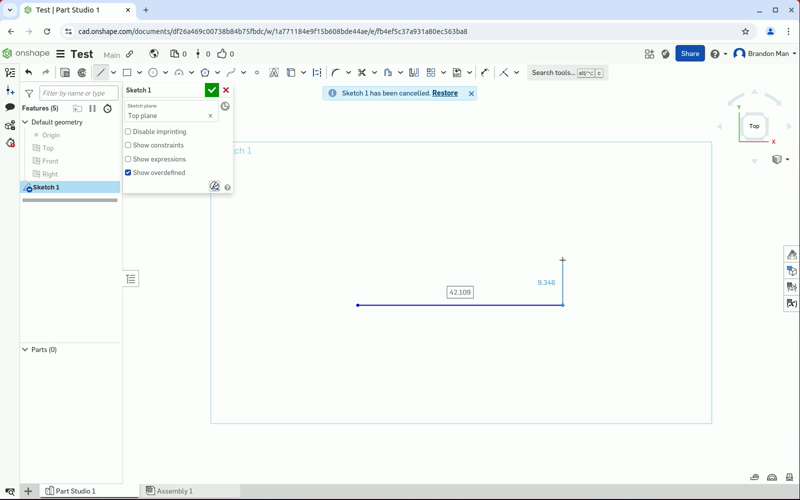
click(562, 259)
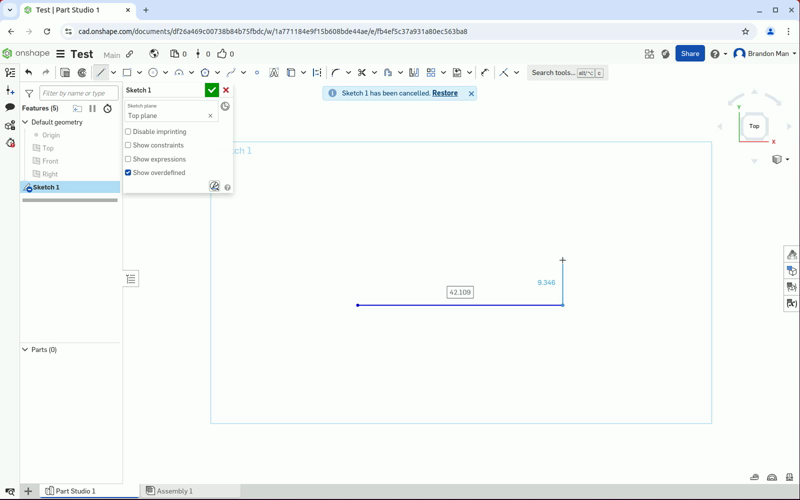
key_up(shift)
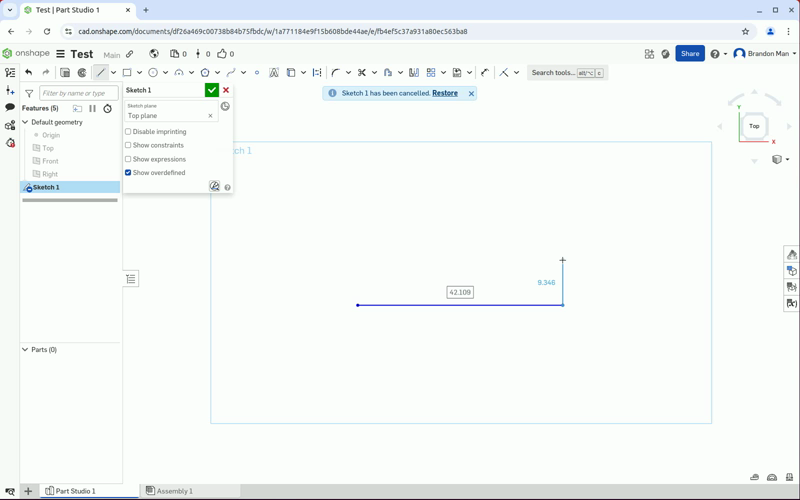
key_down(shift)
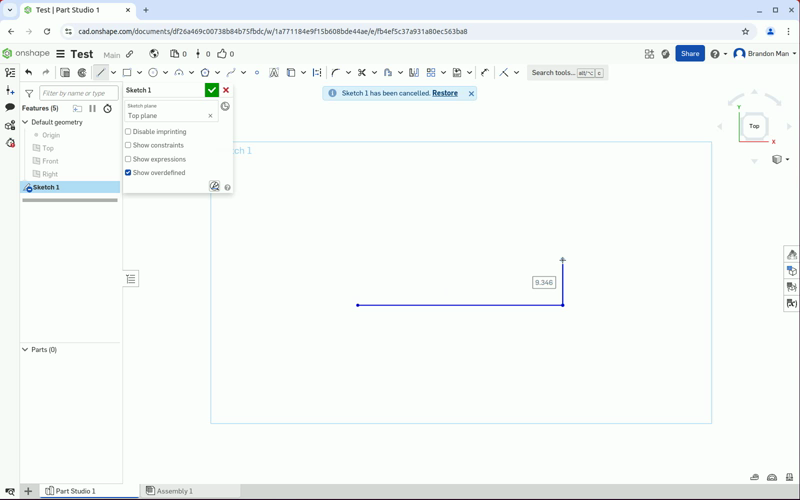
mouse_move(357, 259)
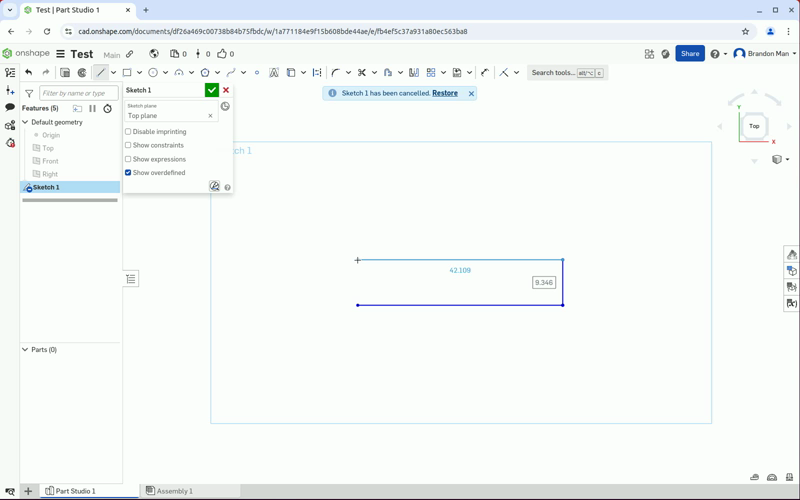
click(357, 259)
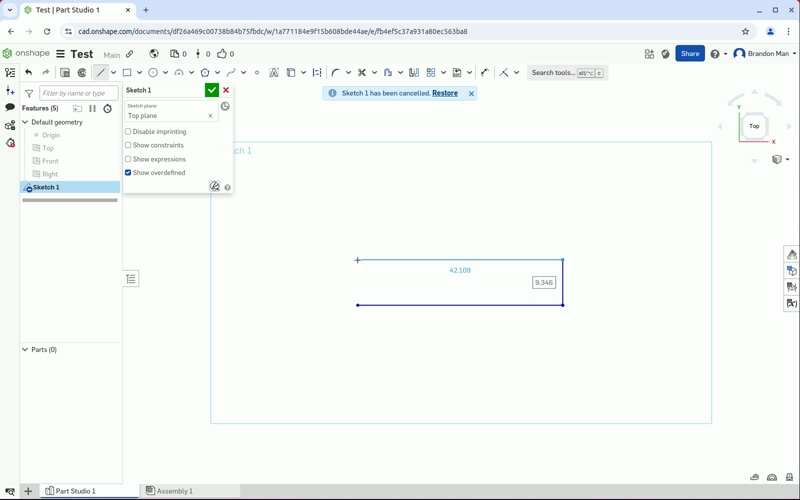
key_up(shift)
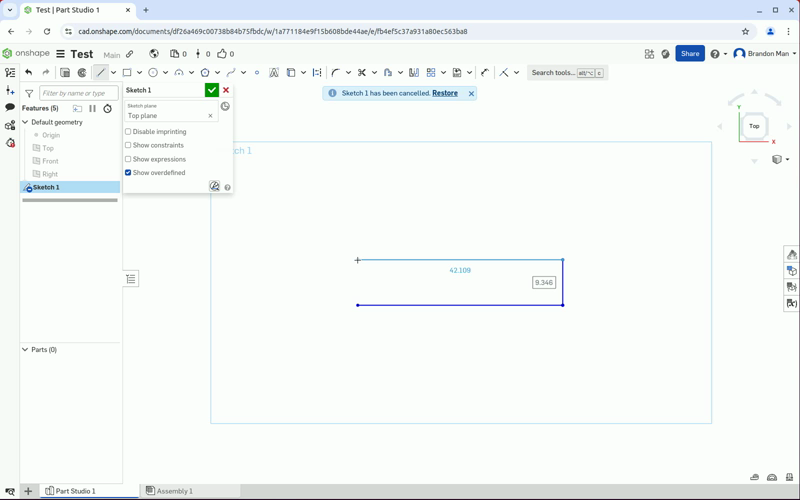
mouse_move(387, 259)
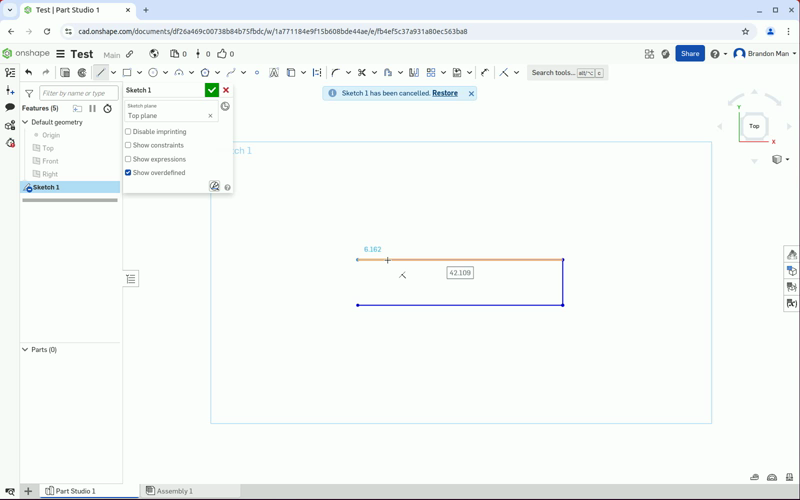
key_down(shift)
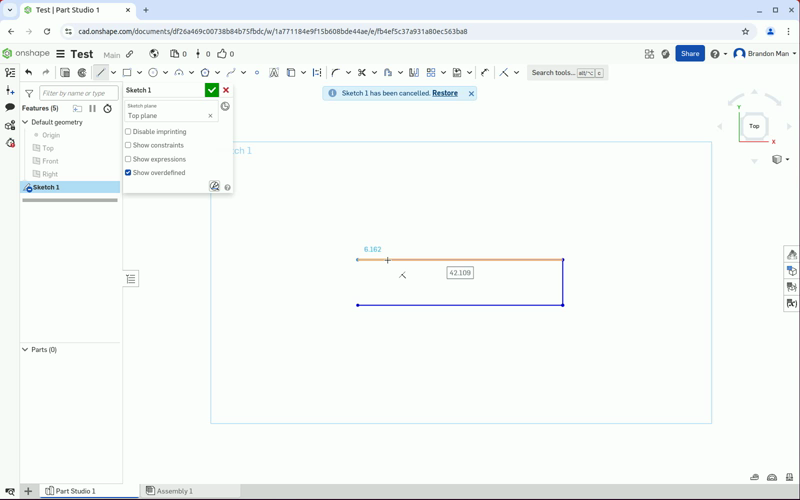
mouse_move(357, 305)
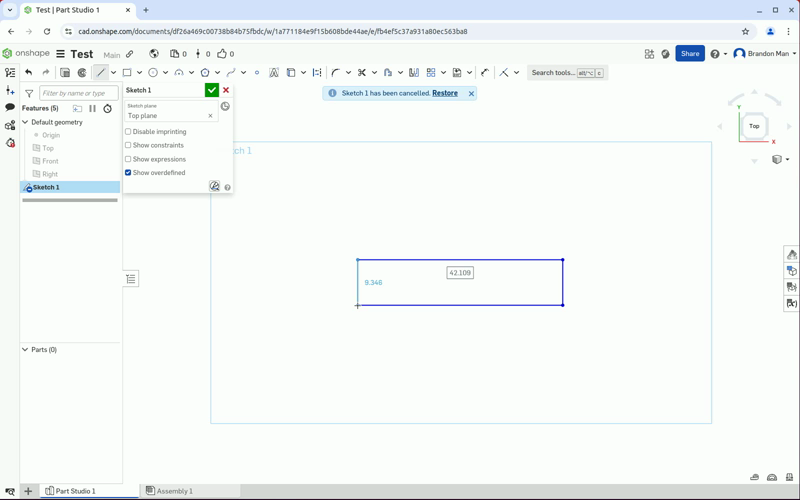
key_up(shift)
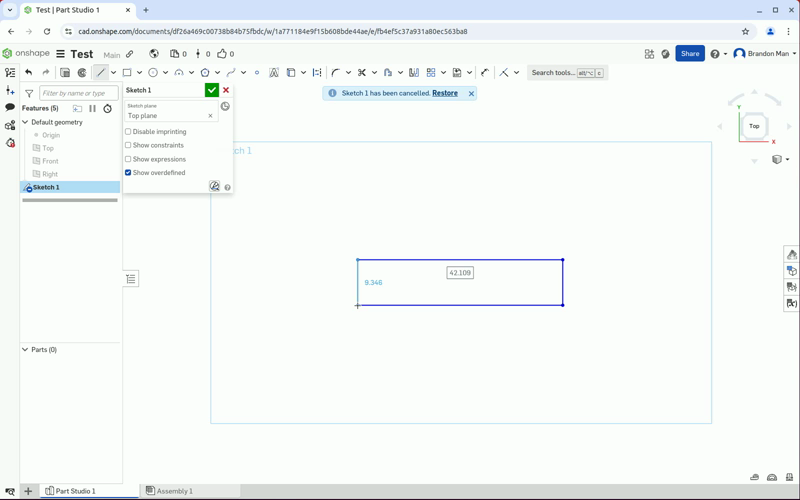
click(357, 305)
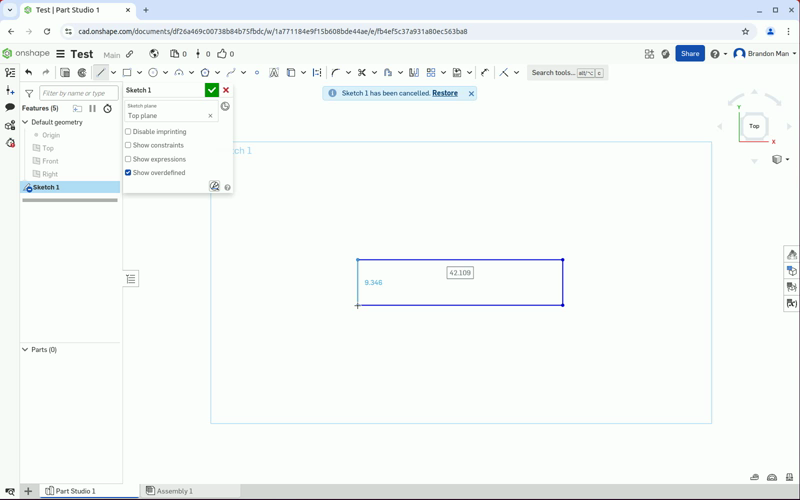
key(esc)
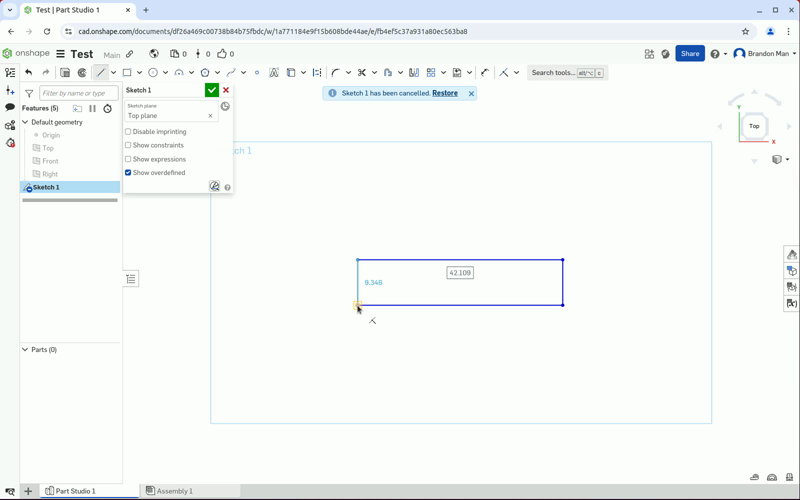
mouse_move(515, 296)
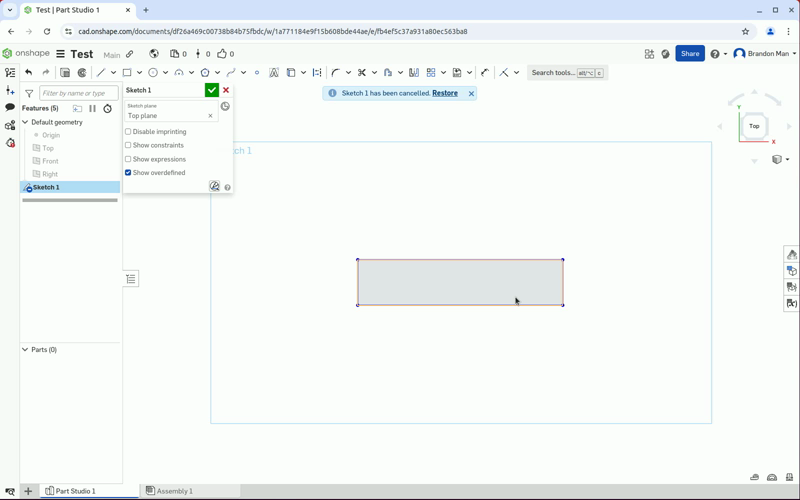
click(515, 296)
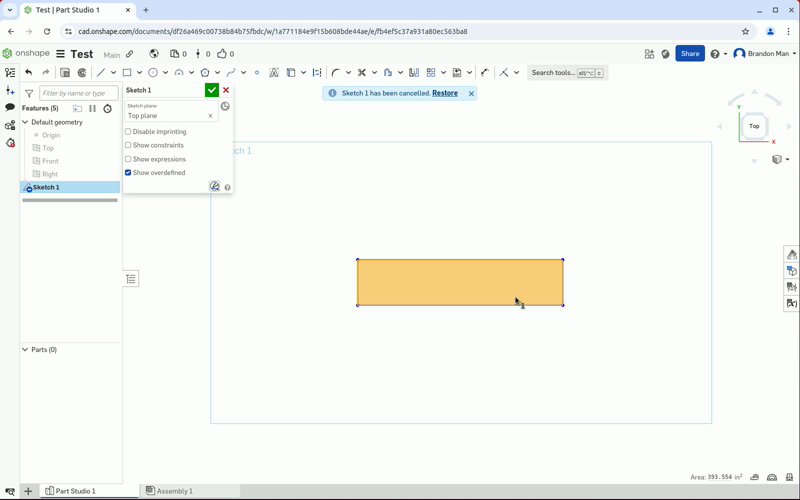
mouse_move(73, 352)
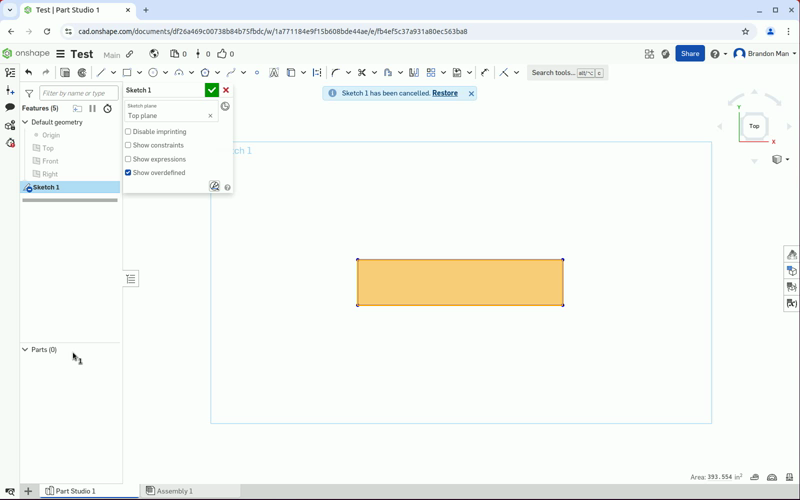
key(shift+y)
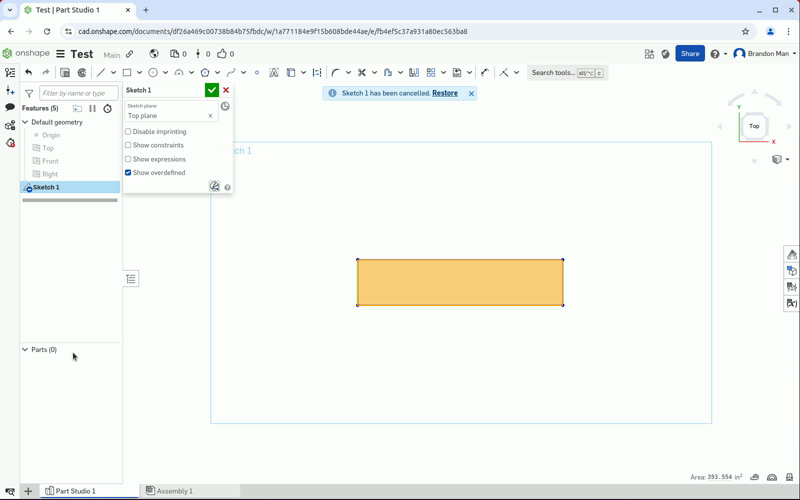
key(shift+e)
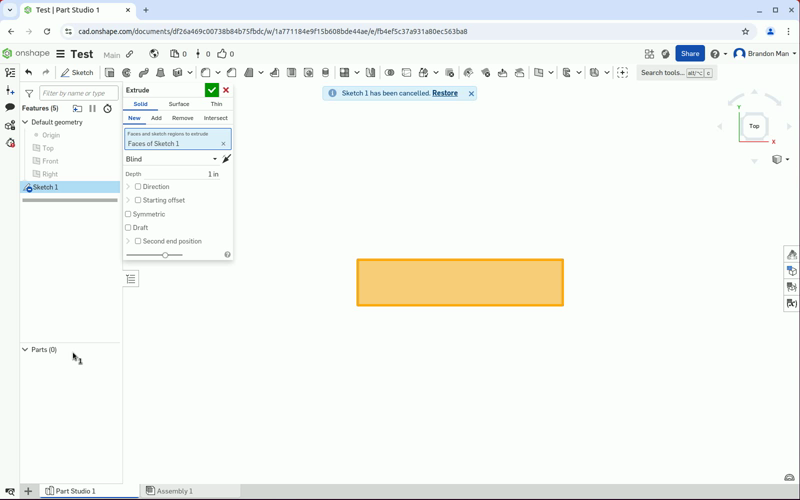
mouse_move(143, 106)
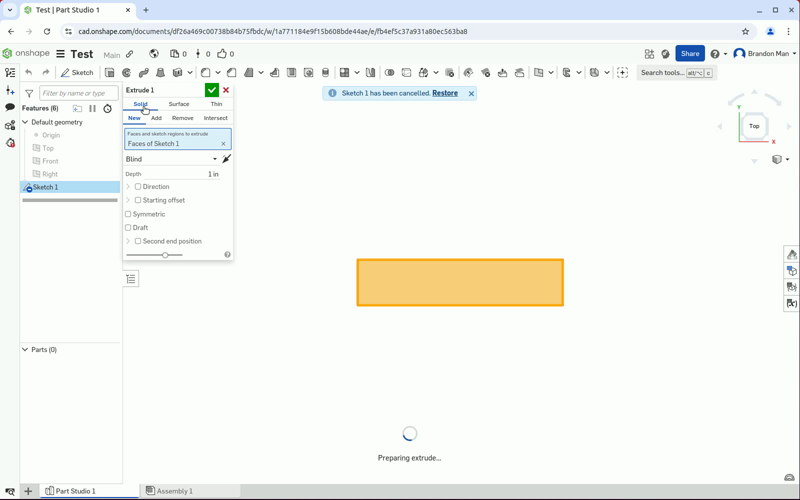
click(143, 106)
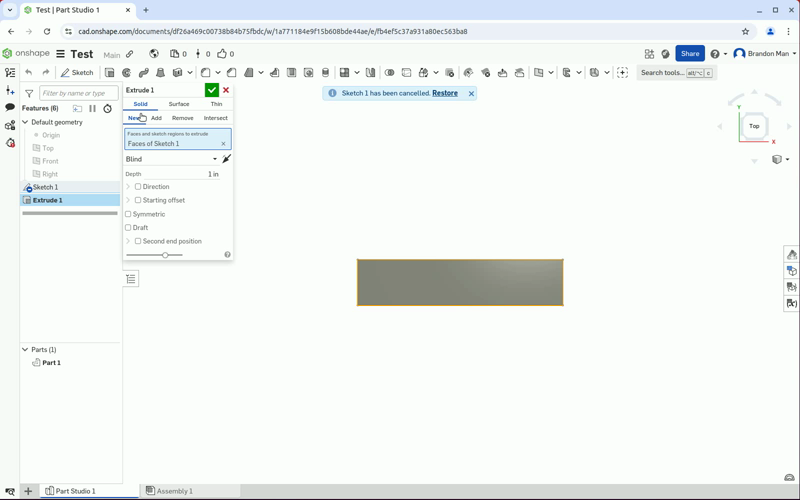
mouse_move(137, 120)
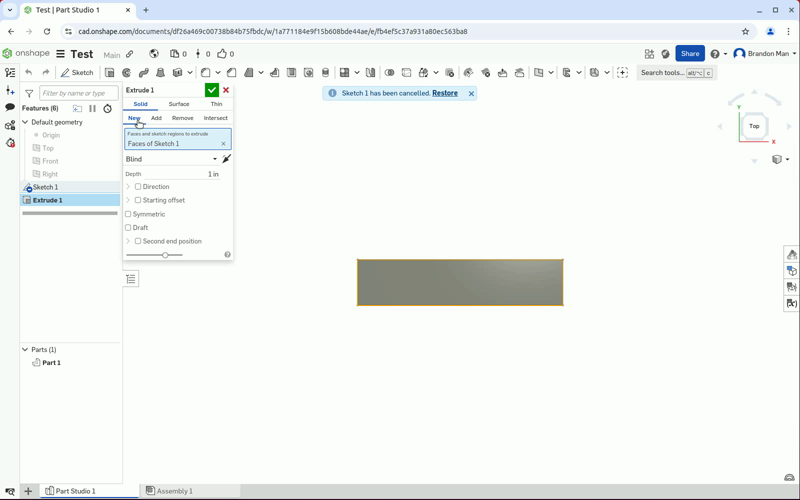
click(137, 120)
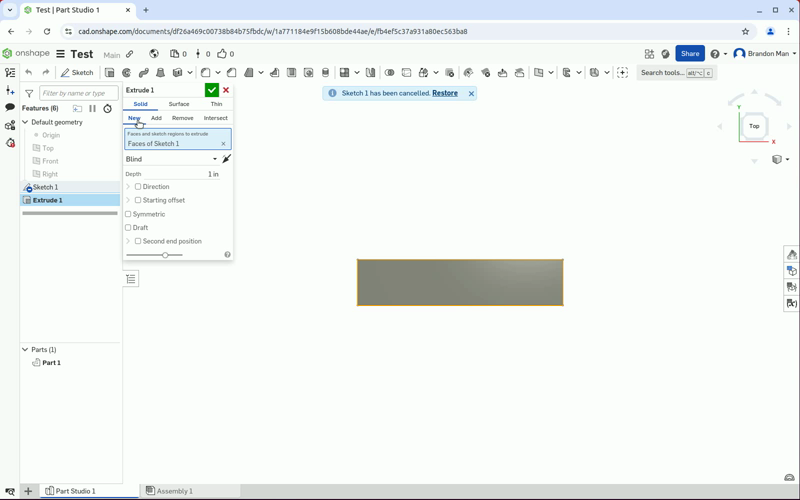
key(tab, 4)
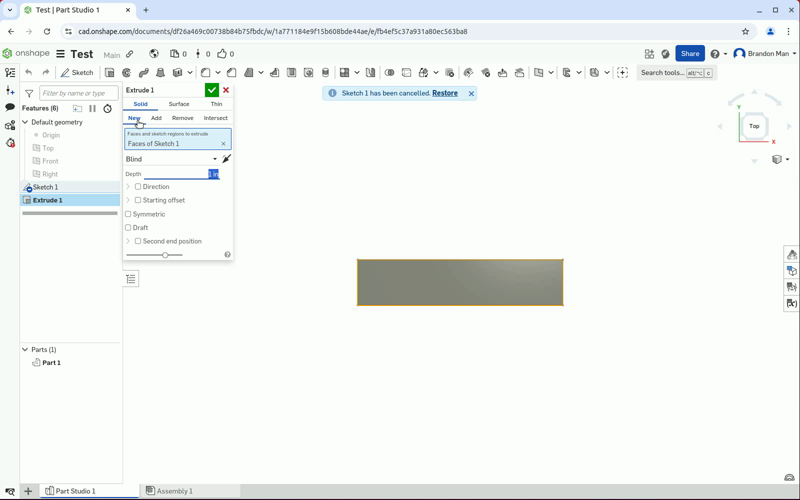
text(3.129)
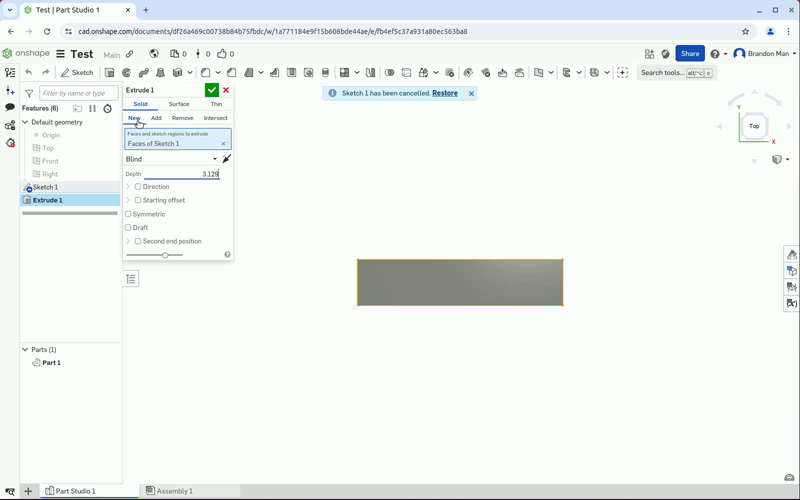
key(enter)
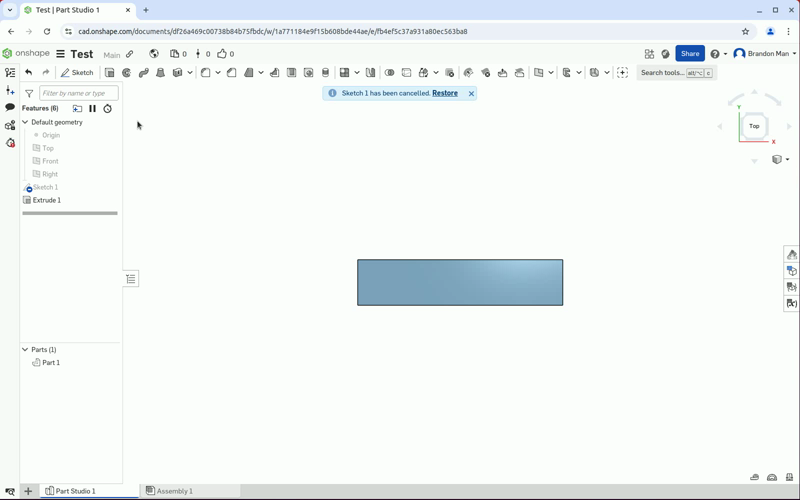
key(shift+h)
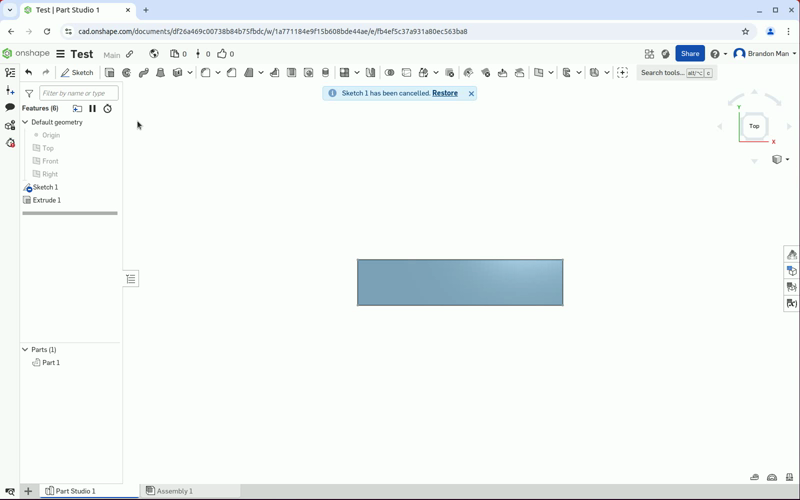
key(shift+h)
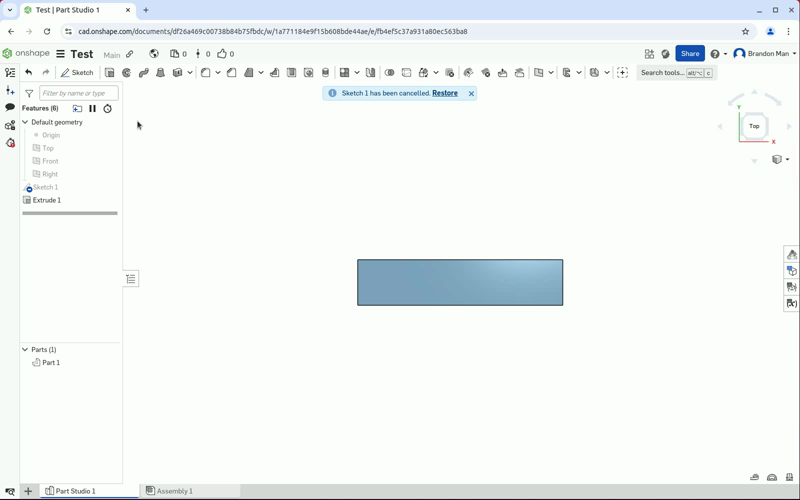
mouse_move(73, 189)
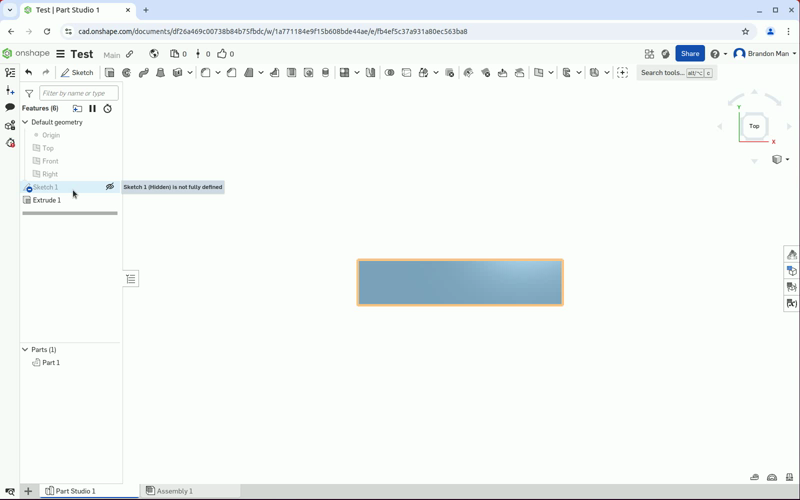
click(73, 189)
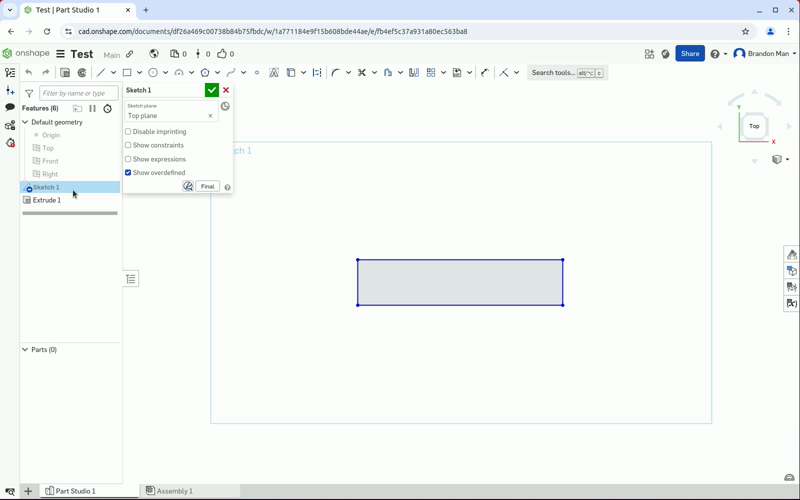
mouse_move(229, 92)
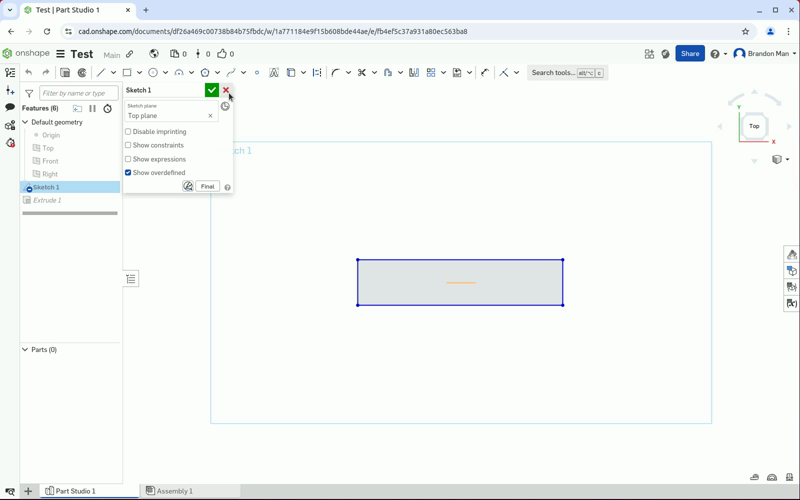
click(229, 92)
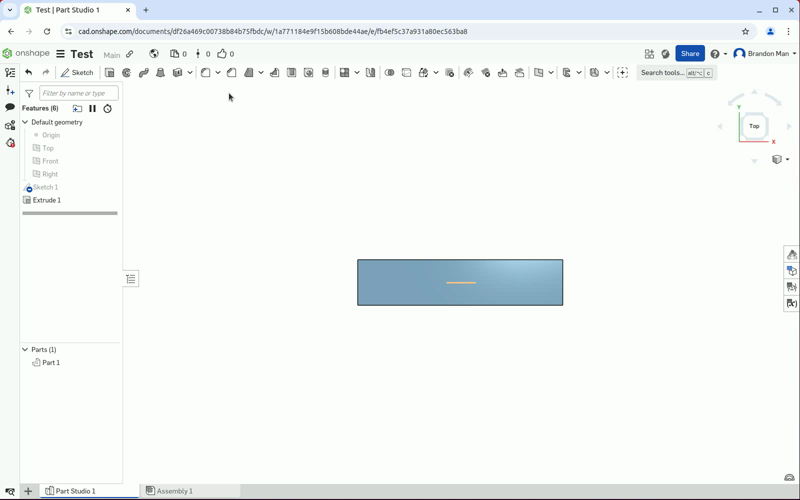
mouse_move(541, 75)
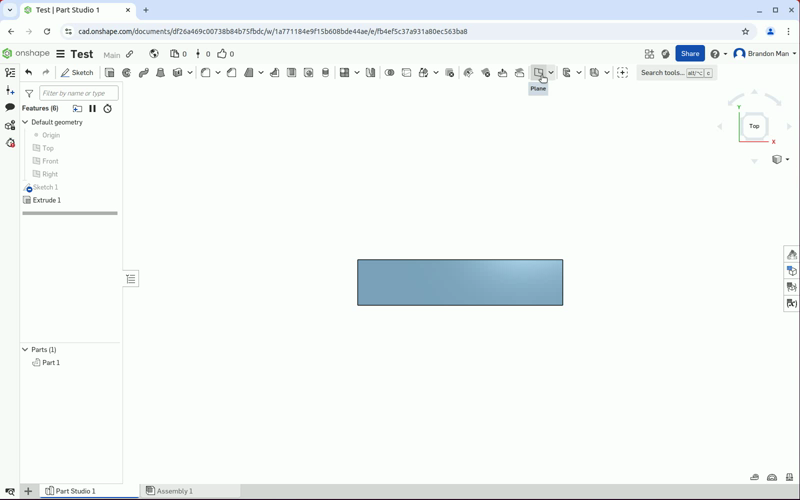
click(541, 75)
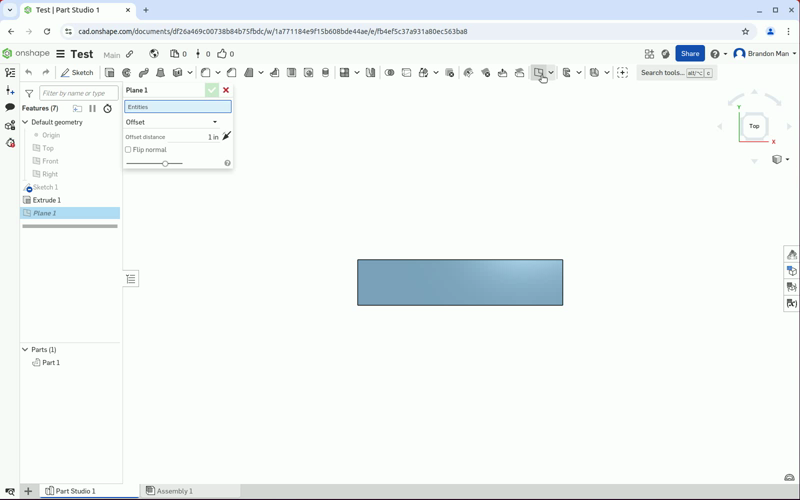
mouse_move(73, 150)
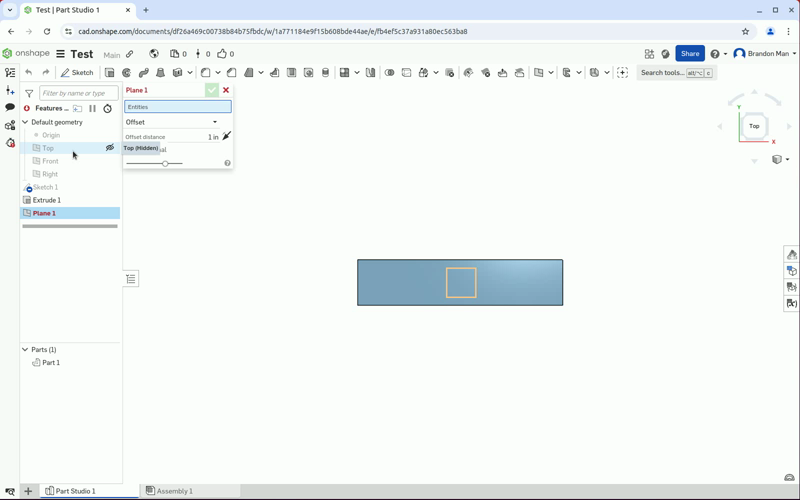
click(73, 150)
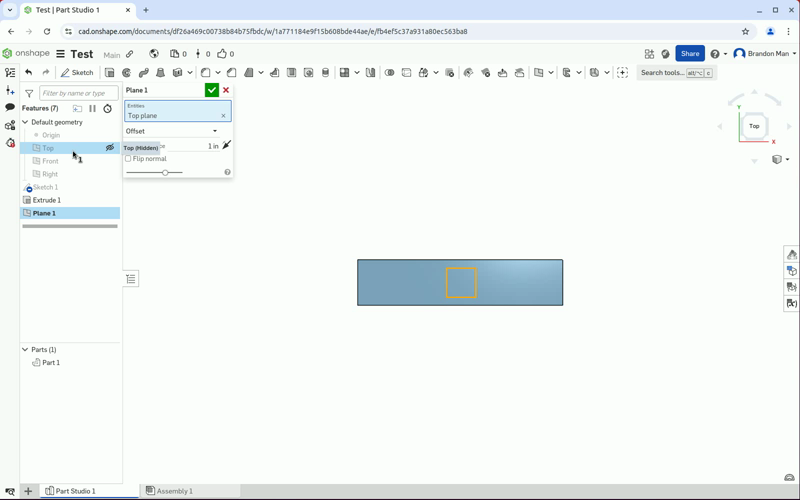
key(tab, 2)
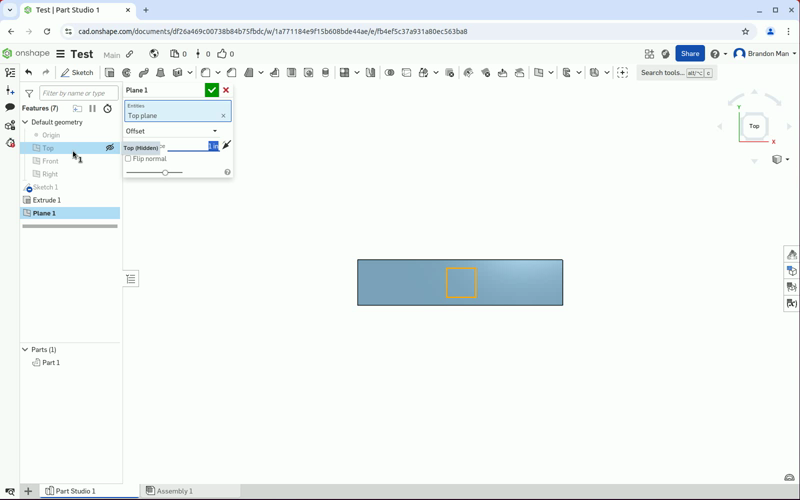
text(3.143)
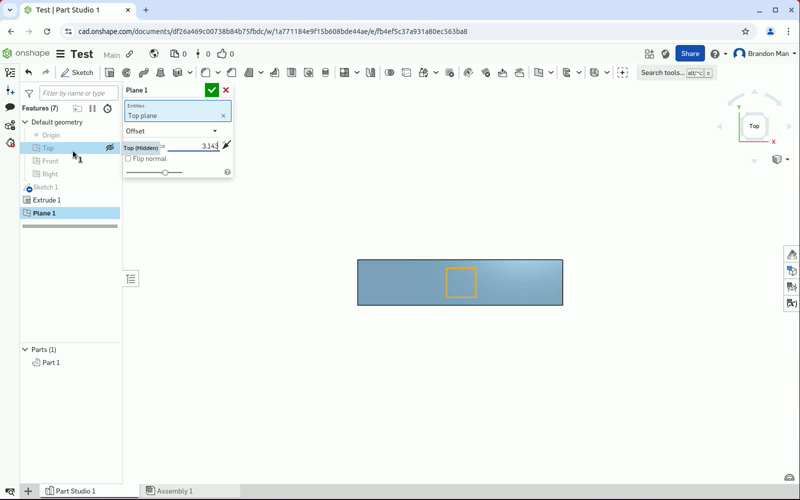
key(enter, 2)
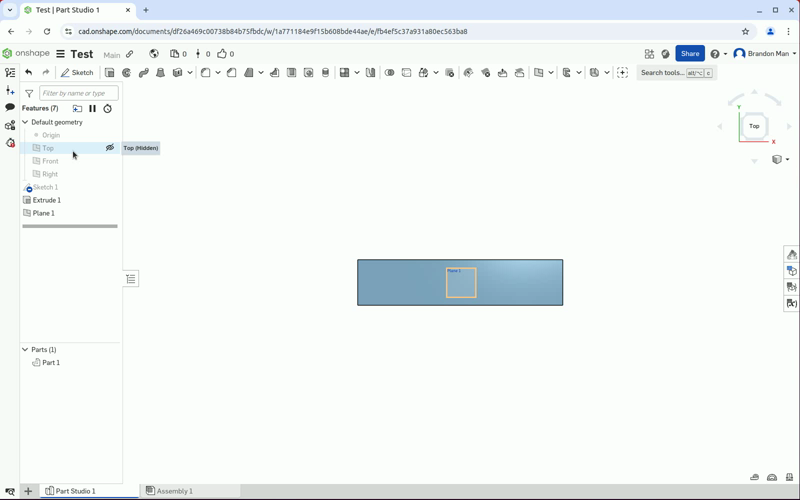
key(shift+s)
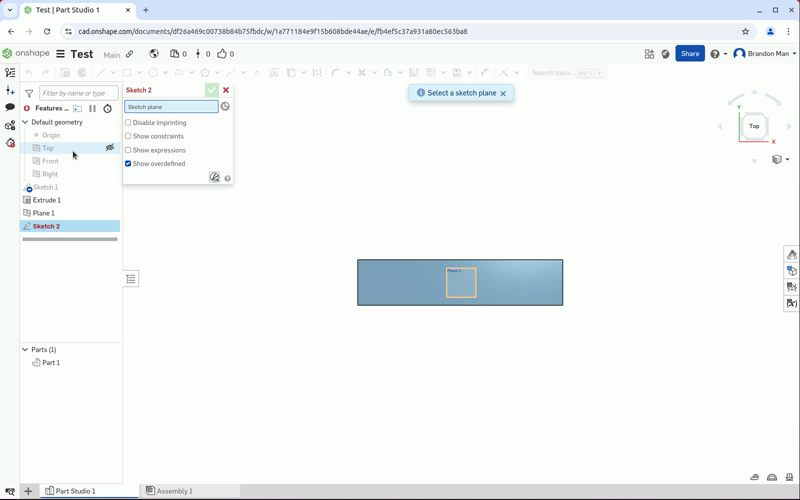
mouse_move(73, 215)
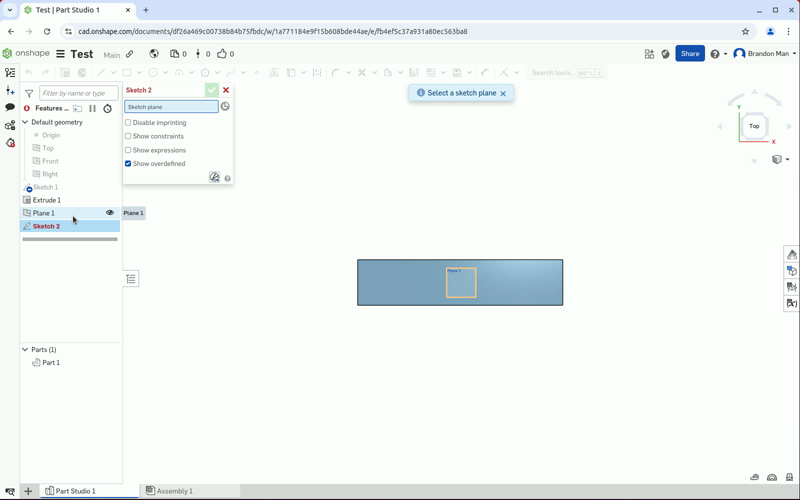
click(73, 215)
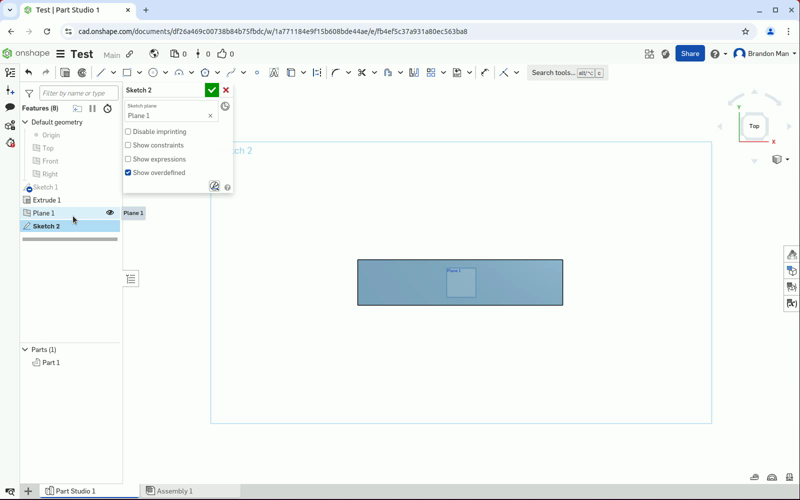
mouse_move(73, 352)
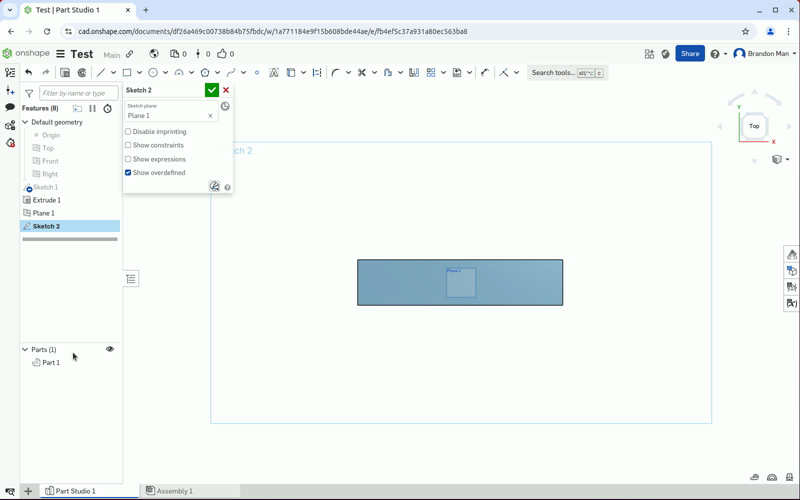
key(y)
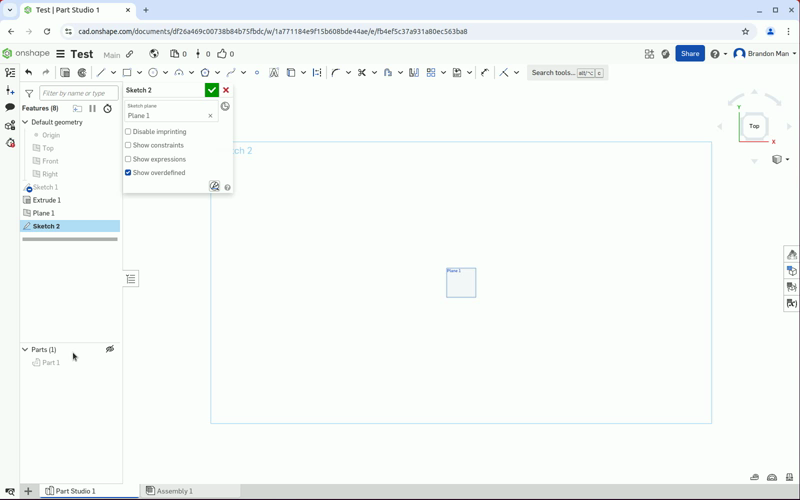
key(l)
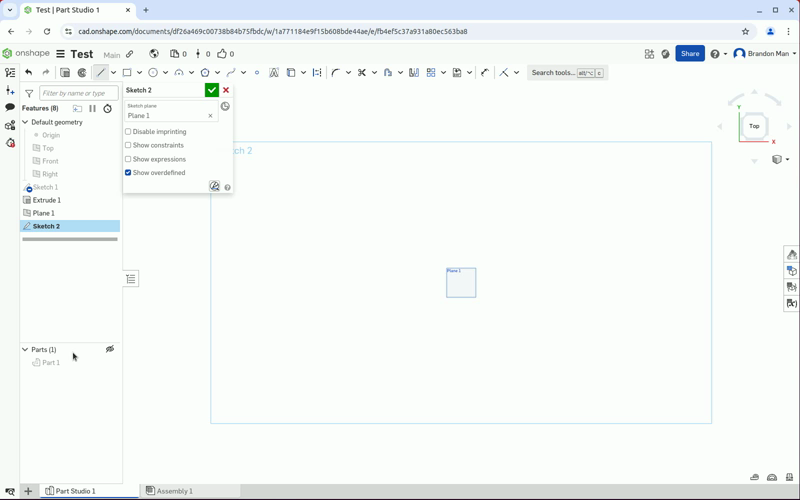
key_down(shift)
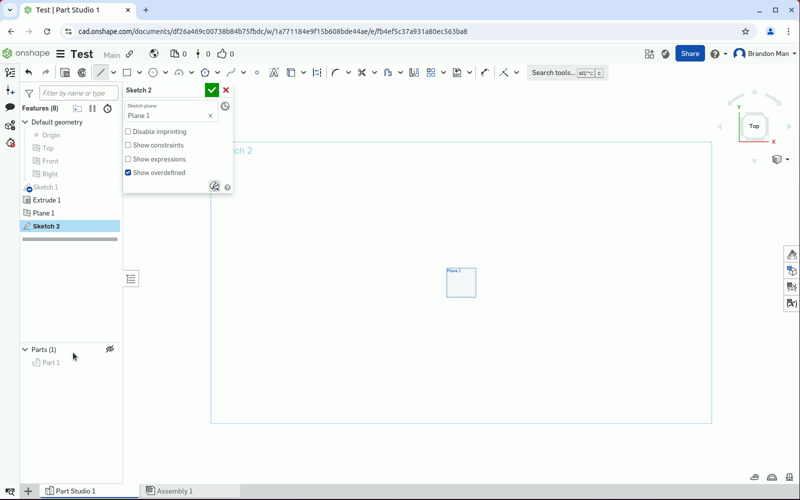
mouse_move(357, 260)
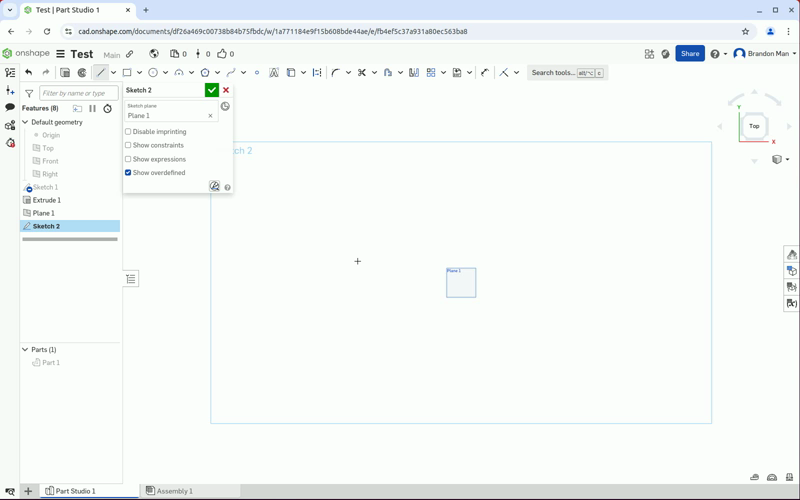
click(357, 260)
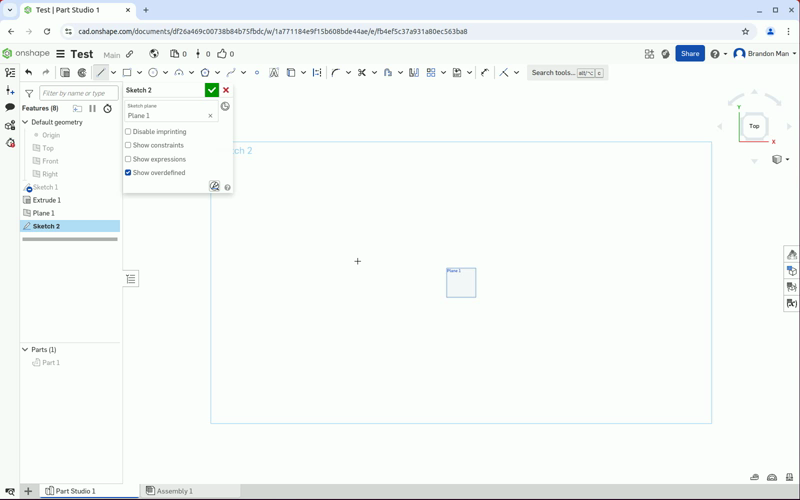
key_up(shift)
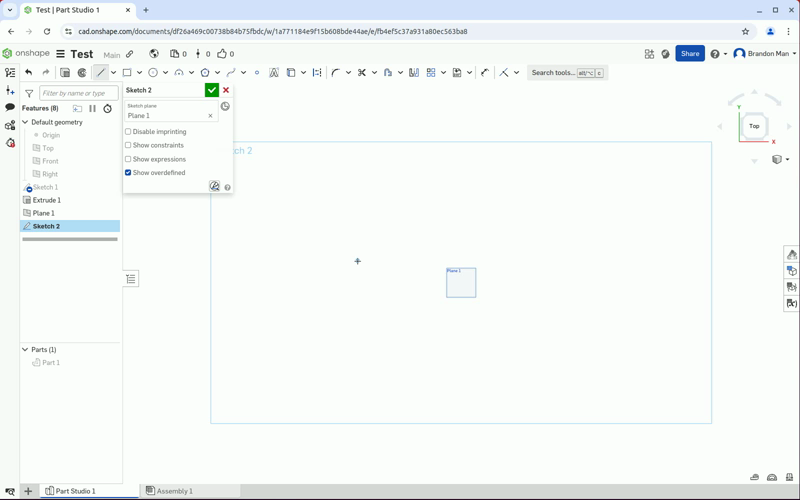
key_down(shift)
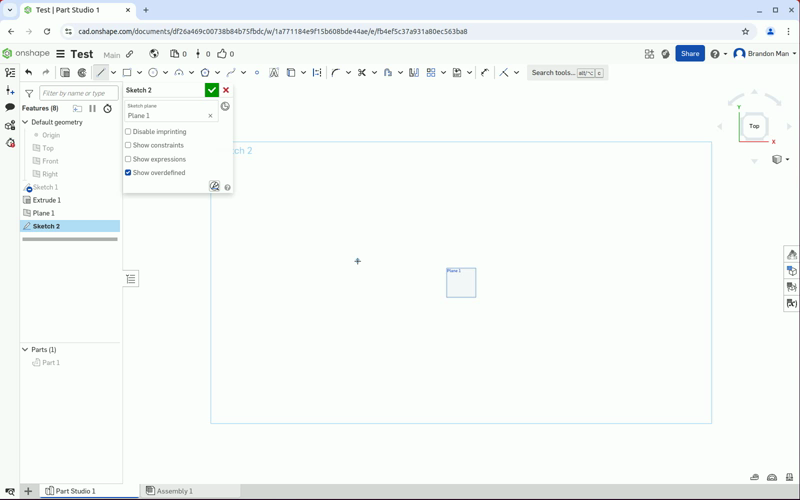
mouse_move(387, 260)
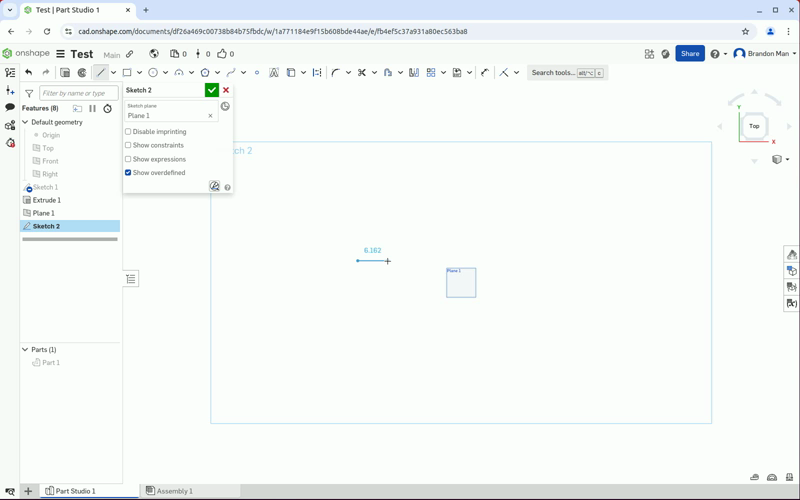
mouse_move(378, 260)
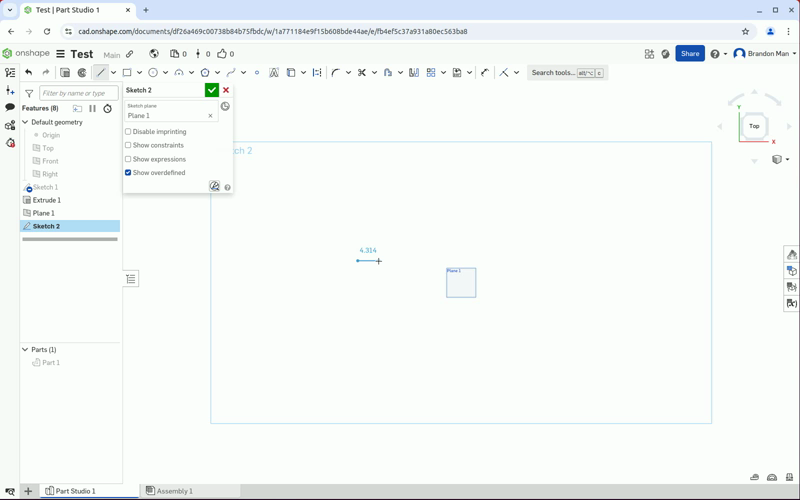
click(378, 260)
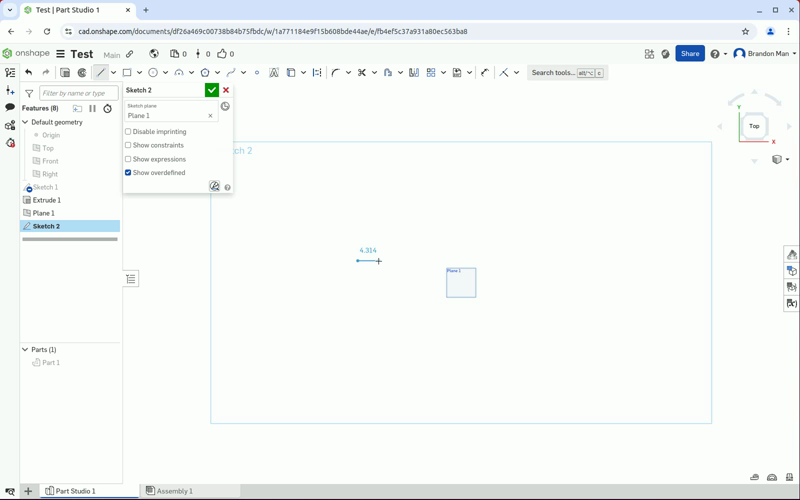
key_up(shift)
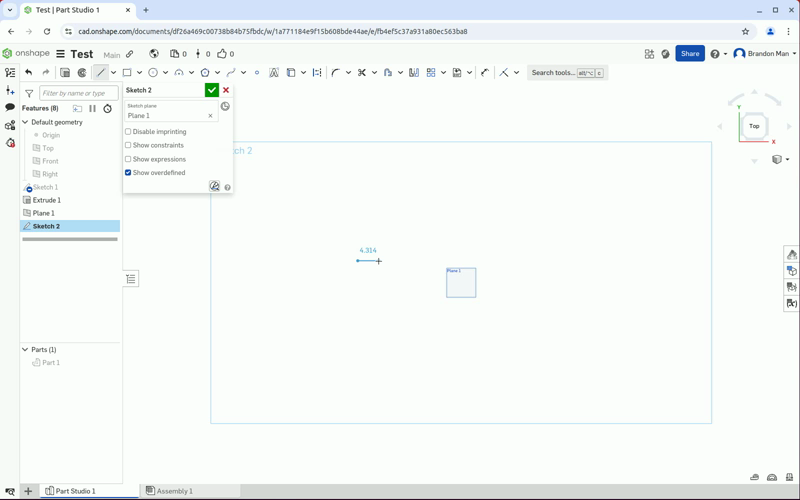
key_down(shift)
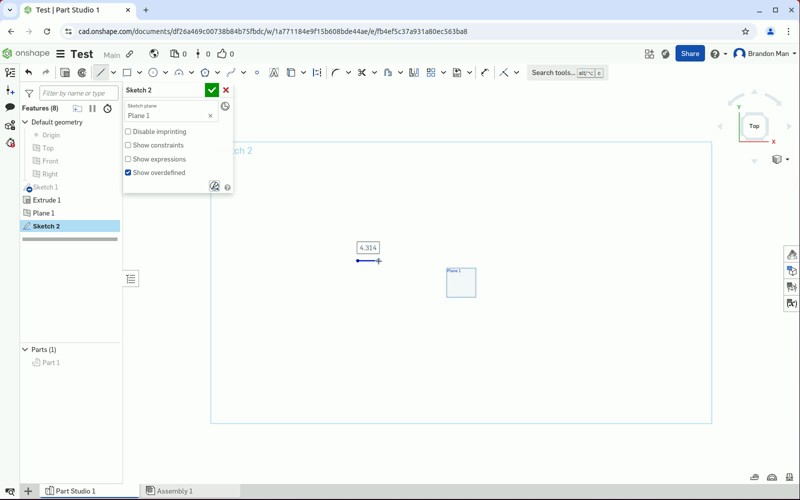
mouse_move(408, 260)
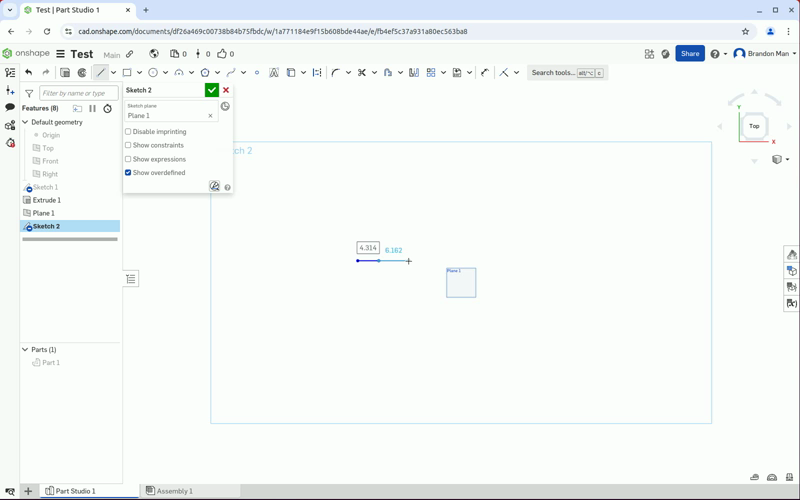
mouse_move(378, 239)
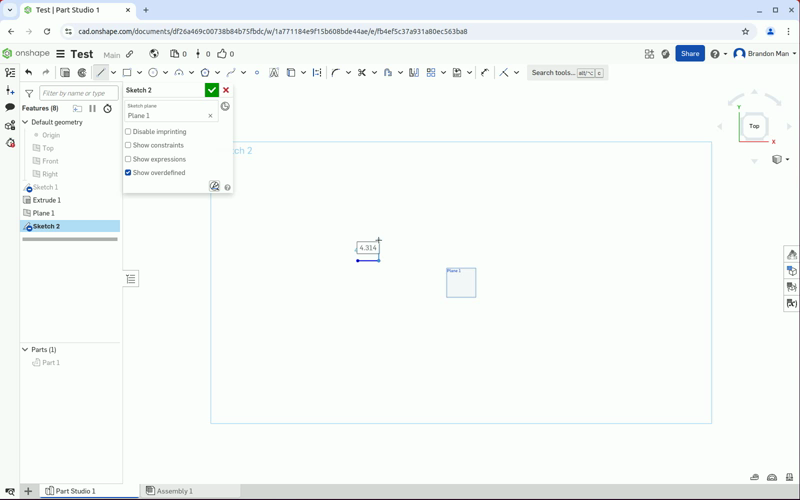
click(378, 239)
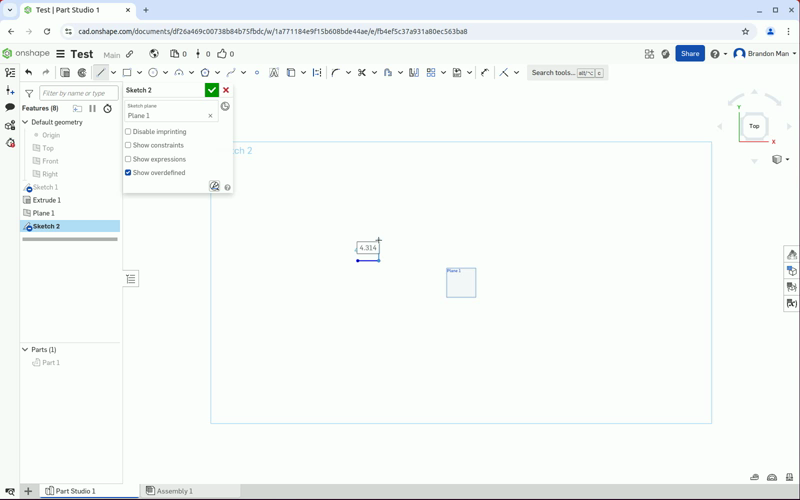
key_up(shift)
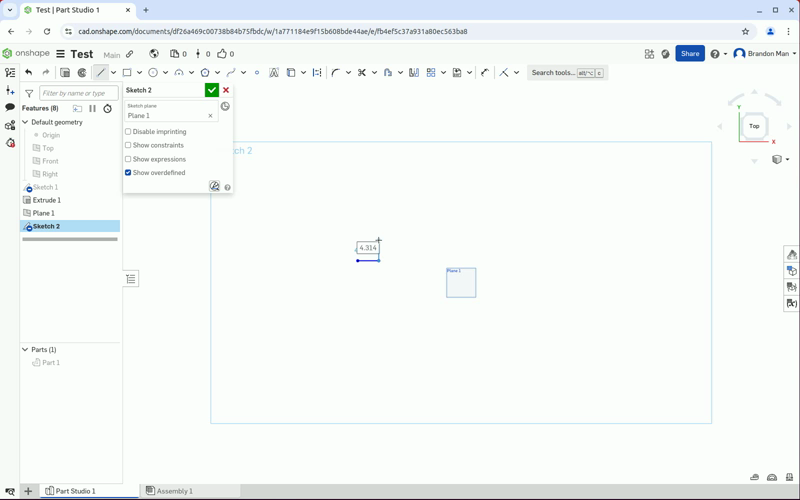
key_down(shift)
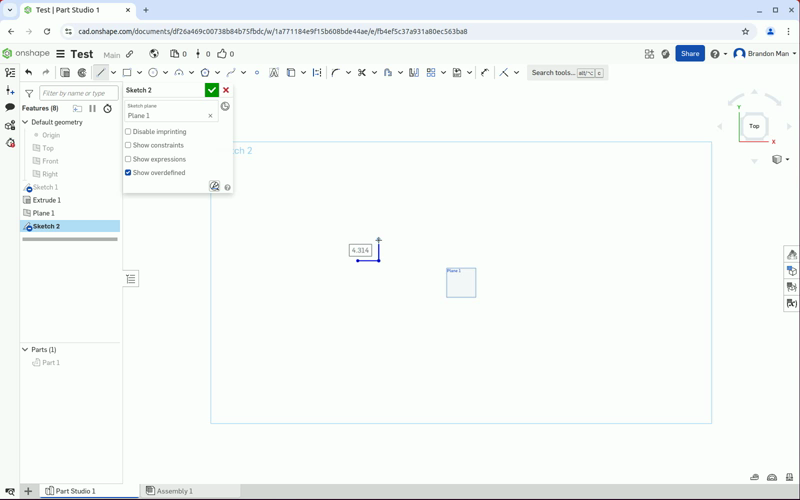
mouse_move(408, 239)
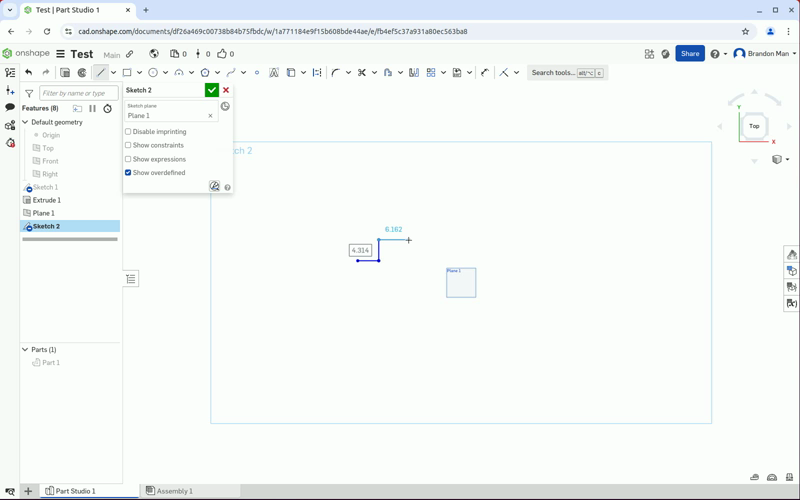
mouse_move(357, 239)
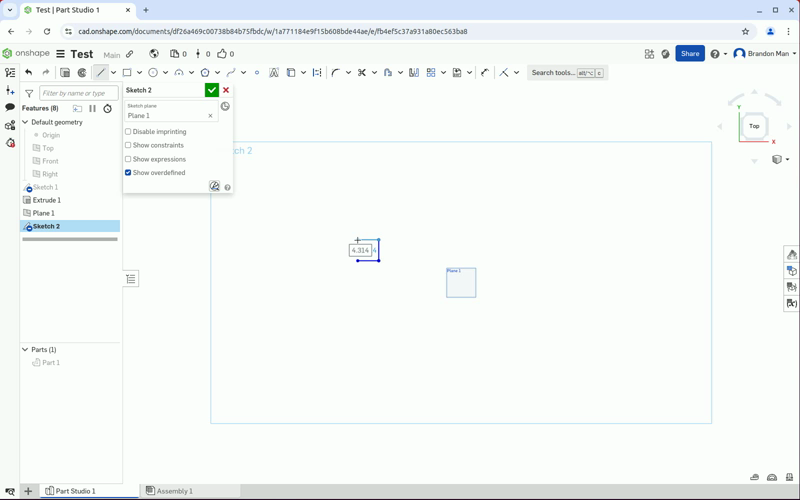
click(357, 239)
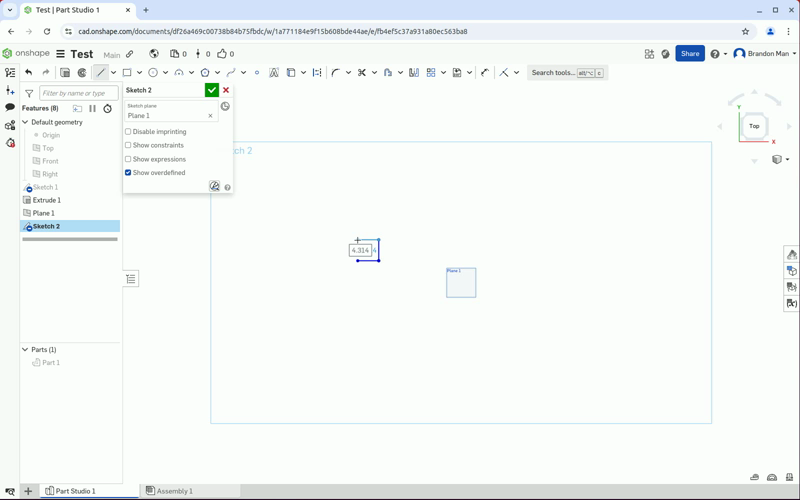
key_up(shift)
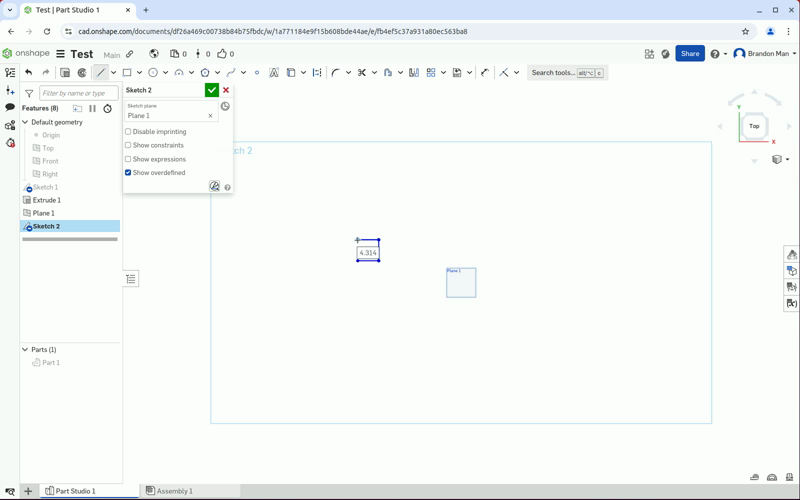
mouse_move(387, 239)
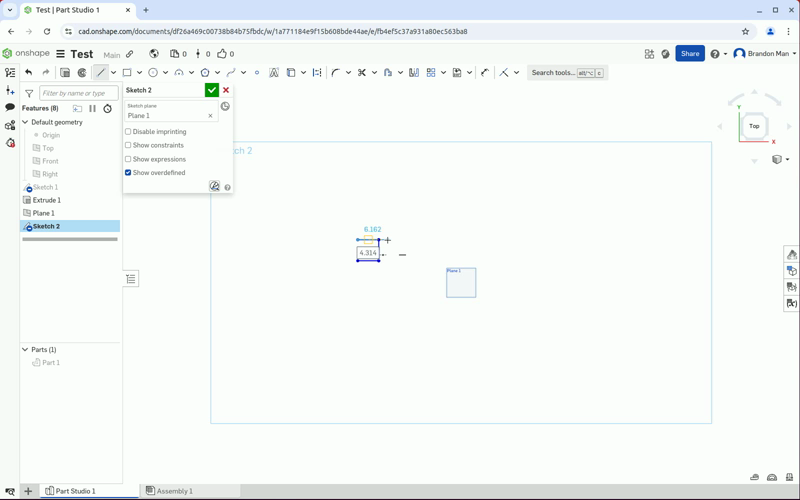
key_down(shift)
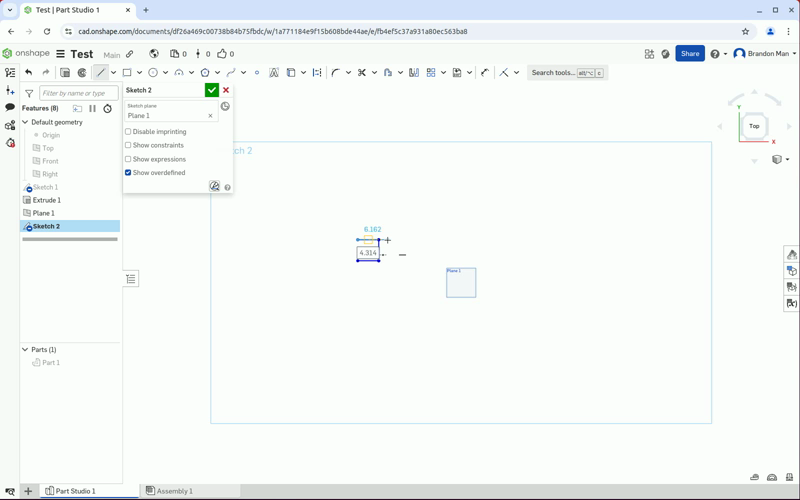
mouse_move(357, 260)
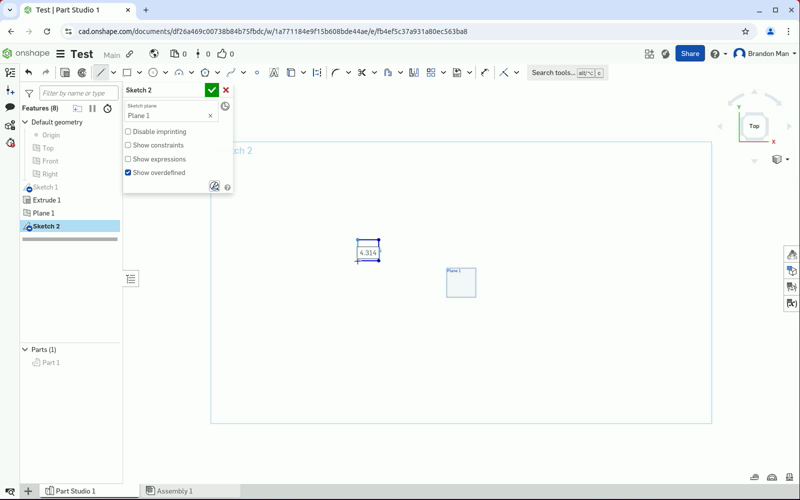
key_up(shift)
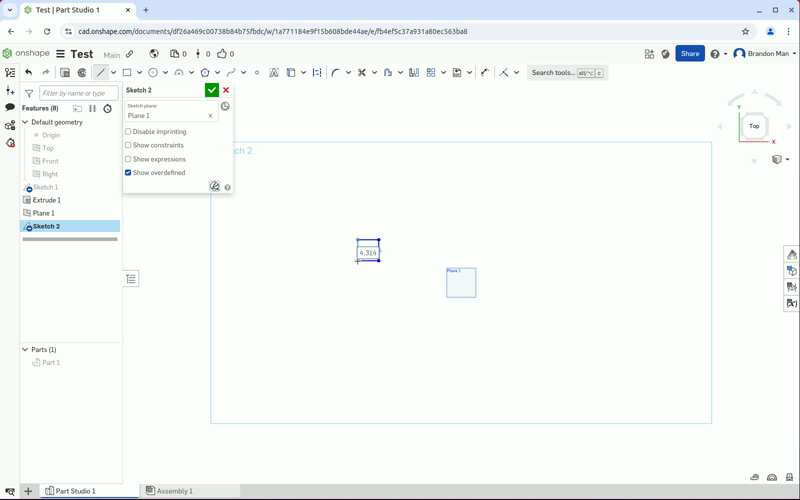
click(357, 260)
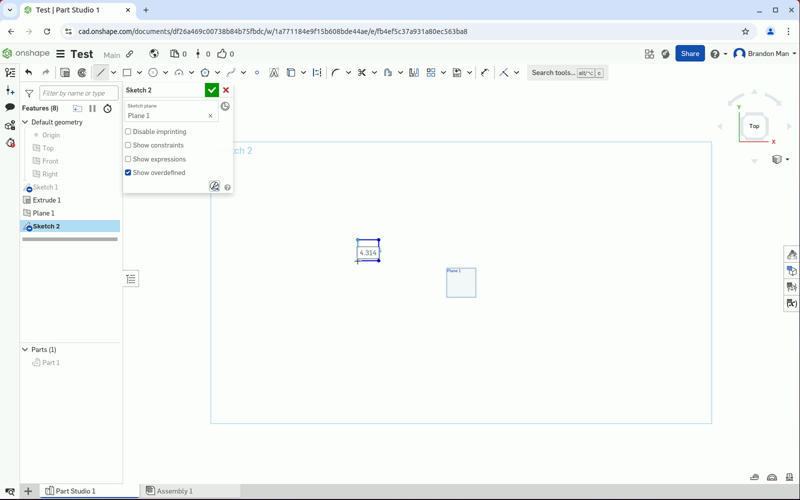
key(esc)
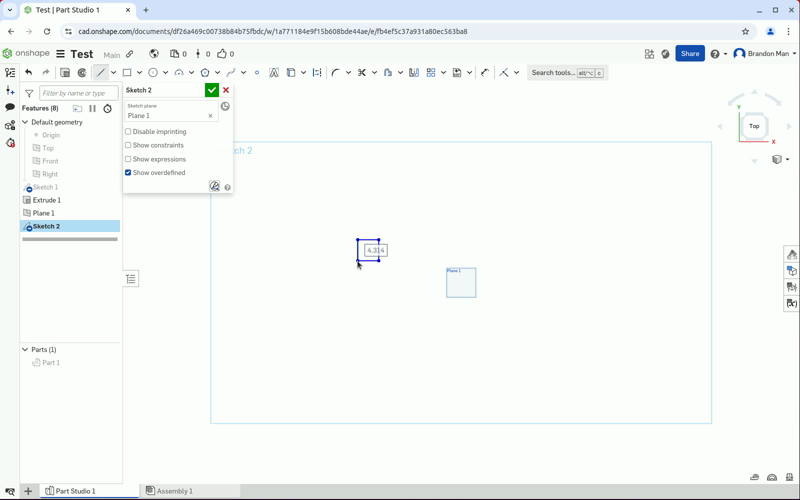
mouse_move(369, 256)
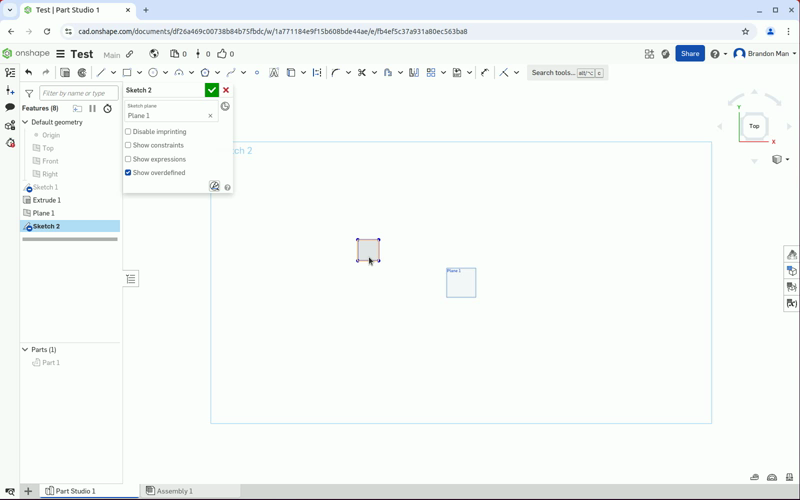
scroll(6)
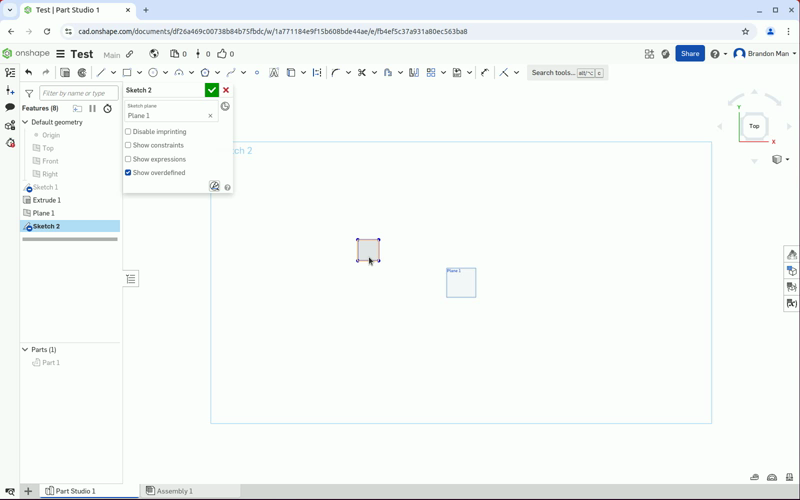
scroll(6)
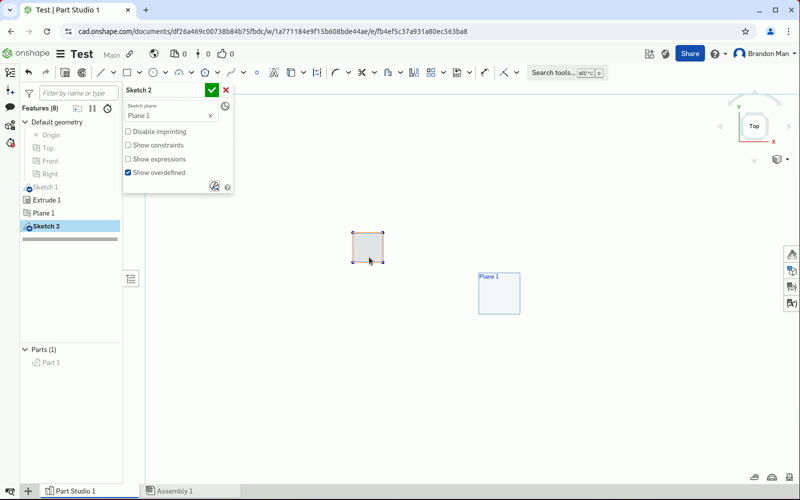
scroll(6)
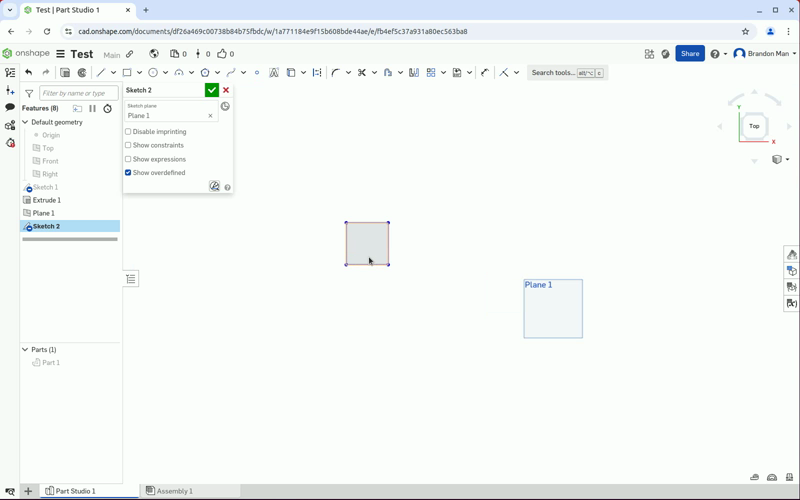
scroll(6)
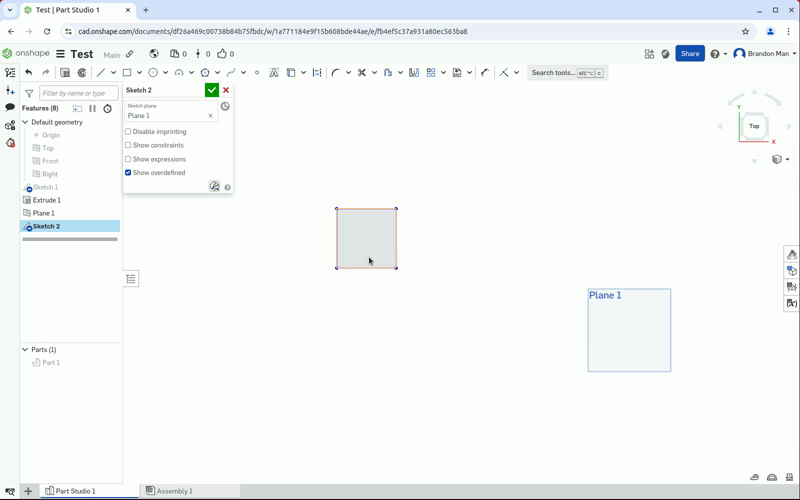
scroll(6)
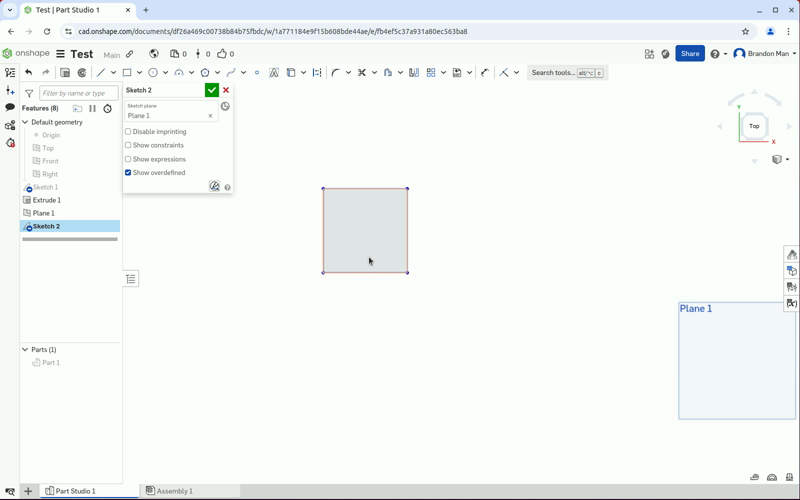
scroll(6)
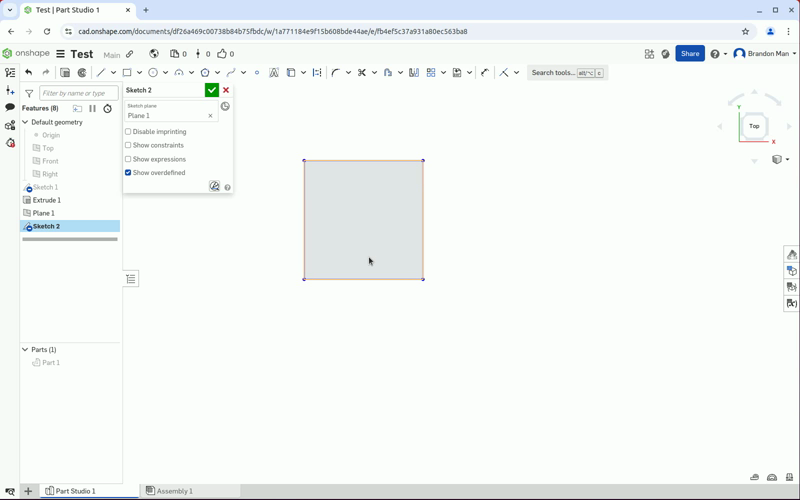
scroll(6)
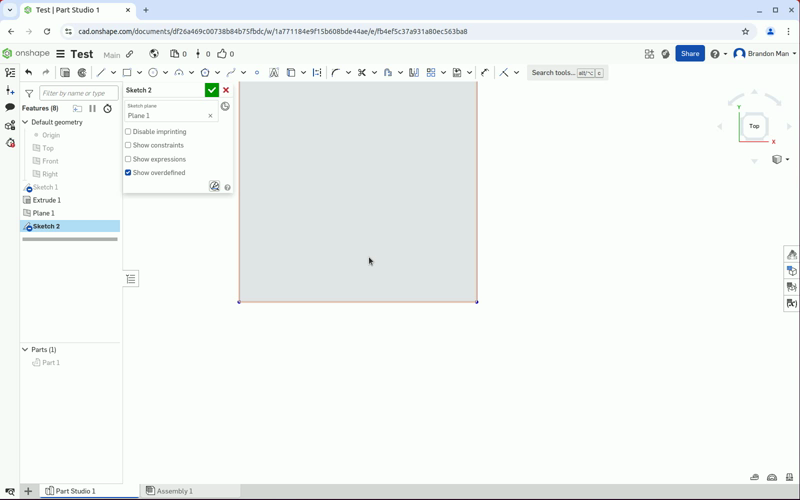
click(369, 256)
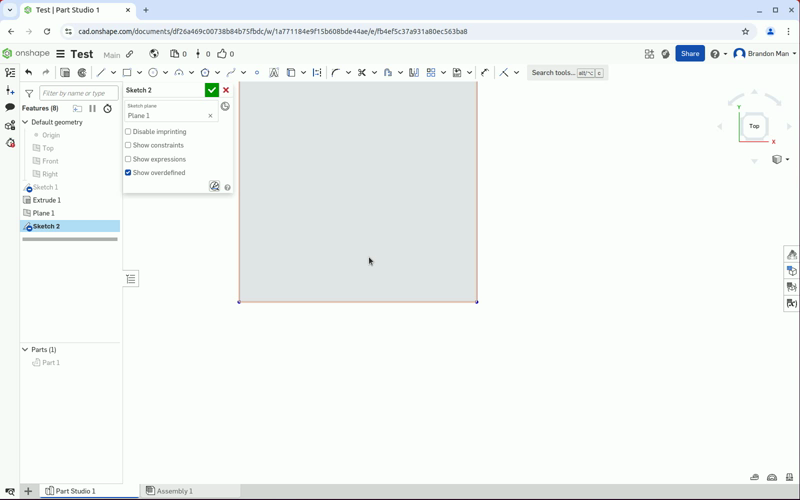
scroll(-6)
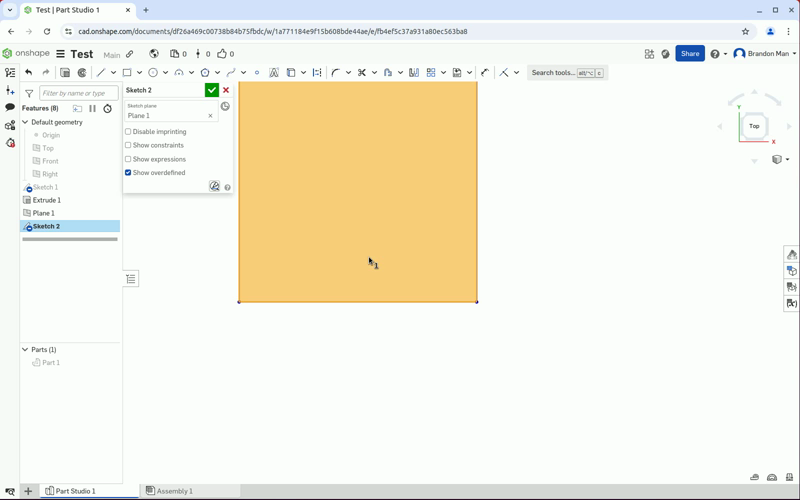
scroll(-6)
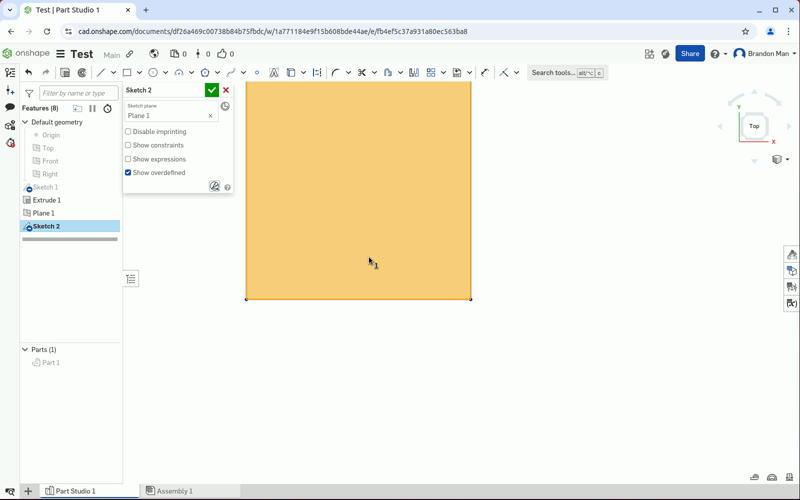
scroll(-6)
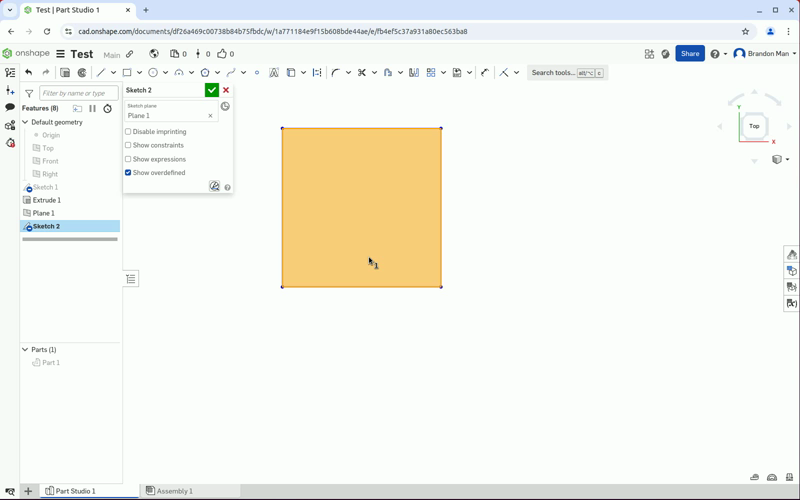
scroll(-6)
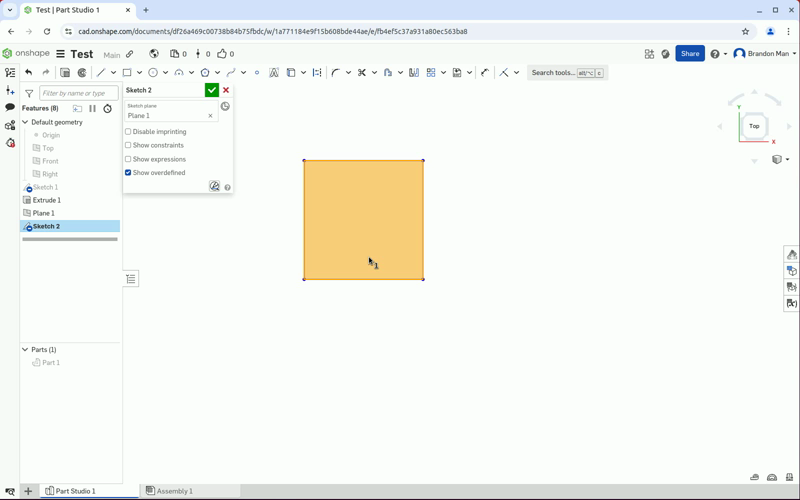
scroll(-6)
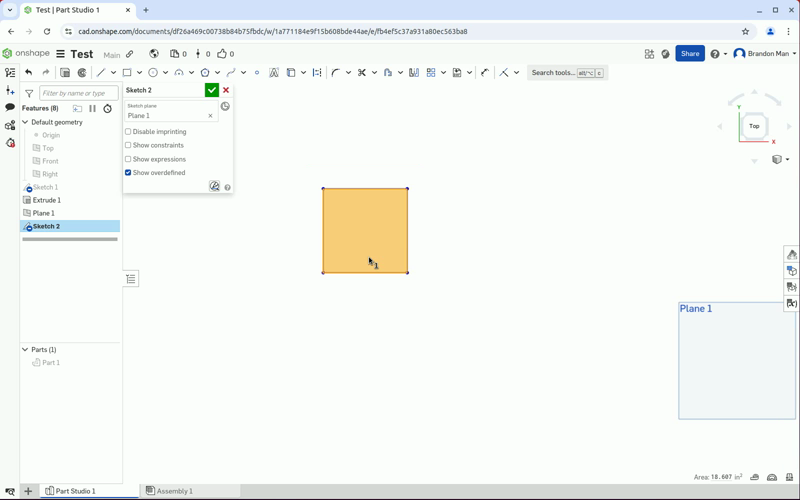
scroll(-6)
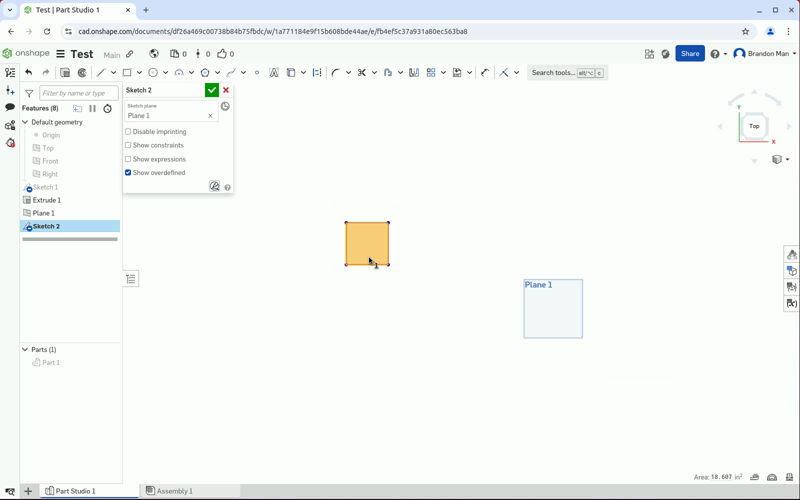
scroll(-6)
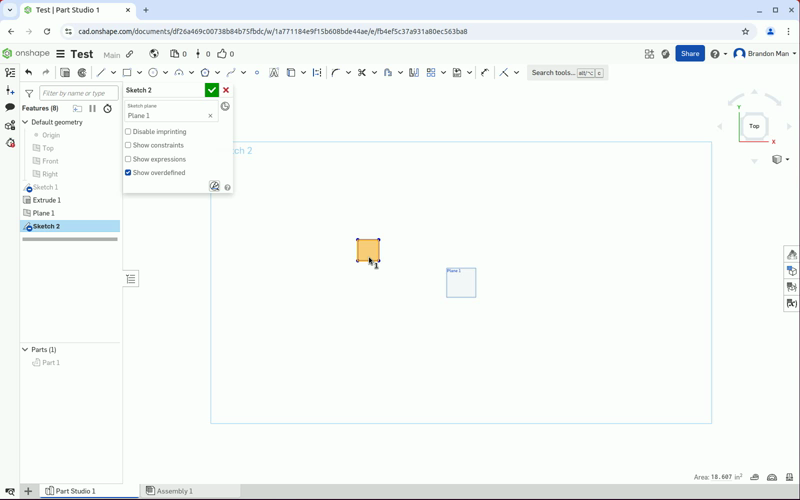
mouse_move(73, 352)
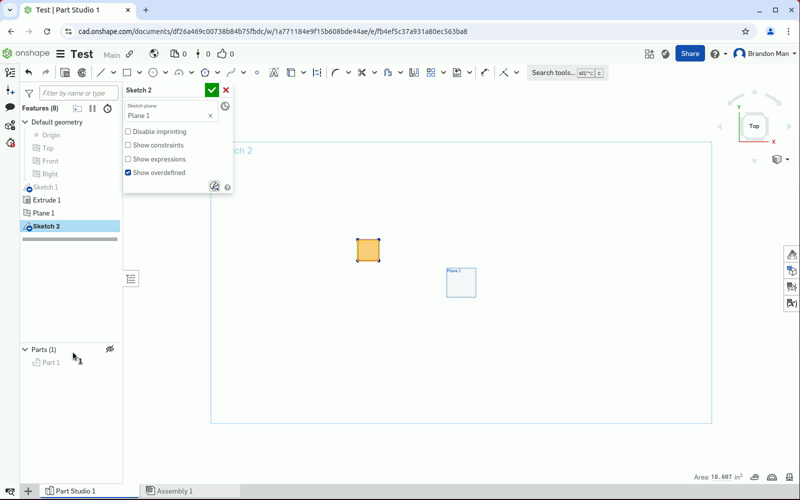
key(shift+y)
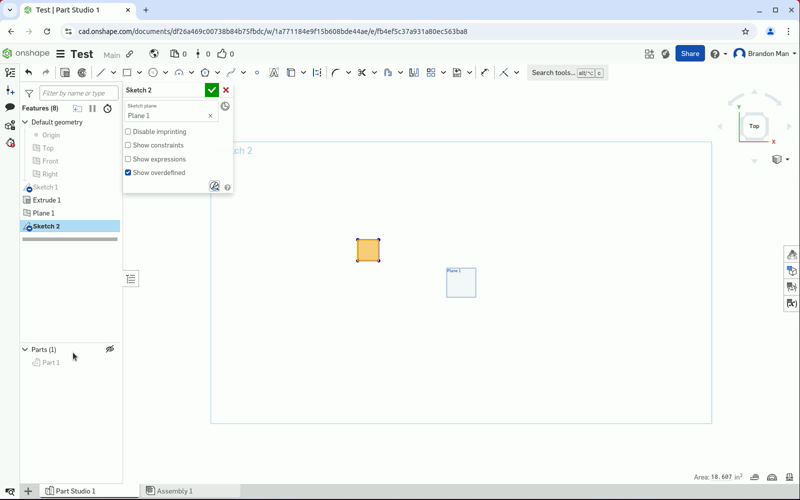
key(shift+e)
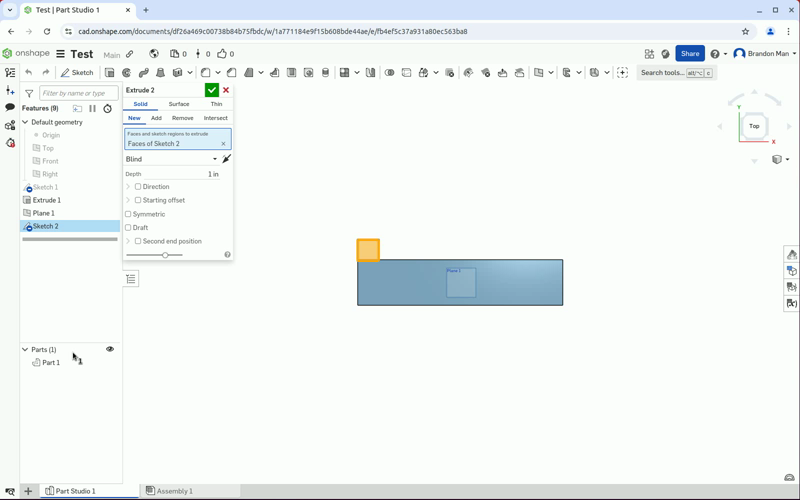
mouse_move(143, 106)
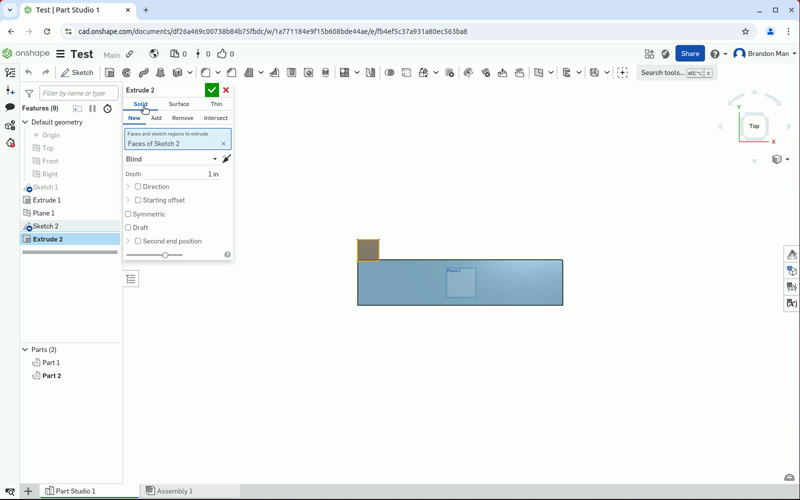
click(143, 106)
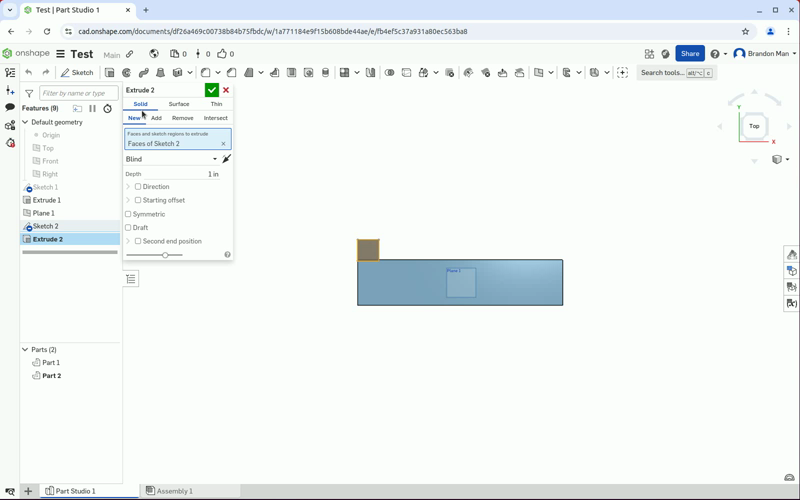
mouse_move(137, 120)
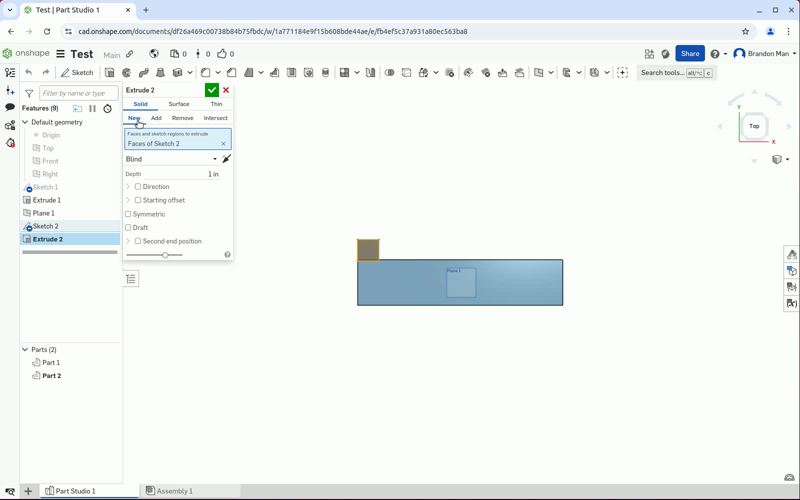
click(137, 120)
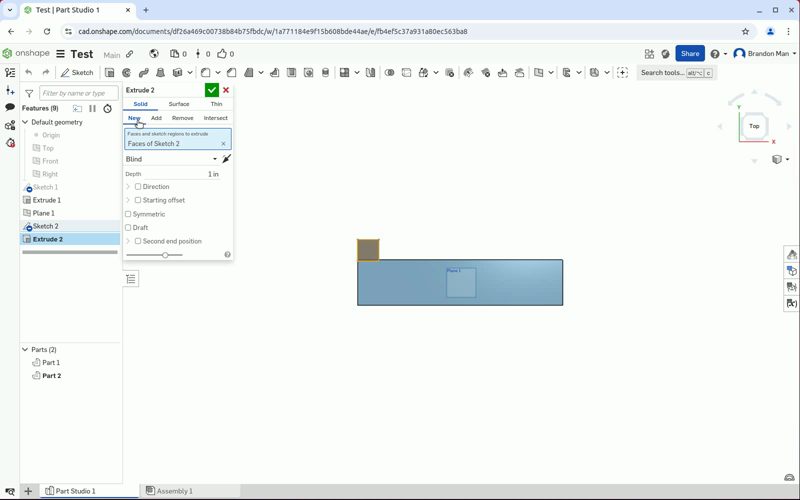
key(tab, 4)
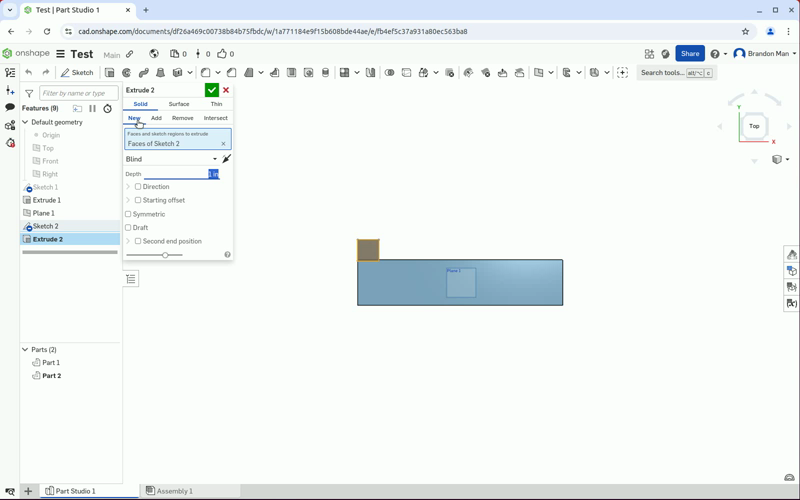
text(1.926)
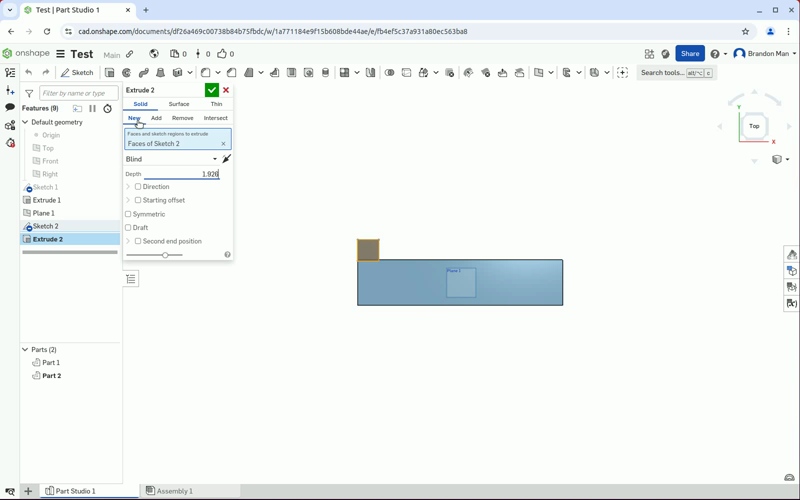
key(enter)
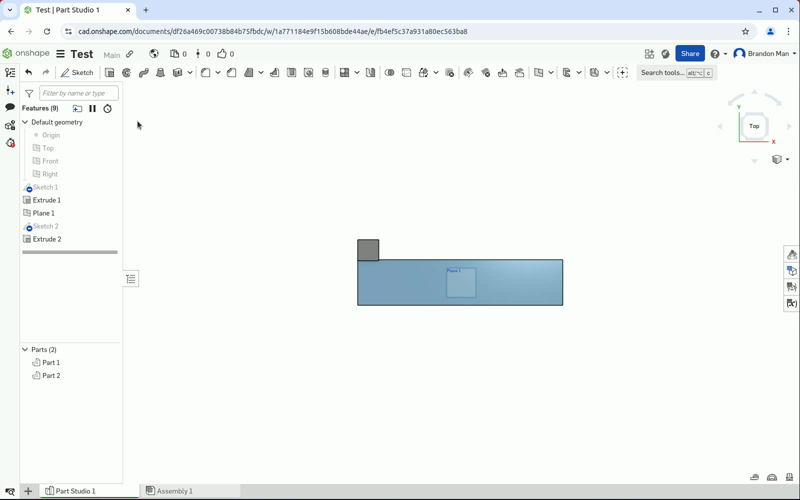
key(shift+h)
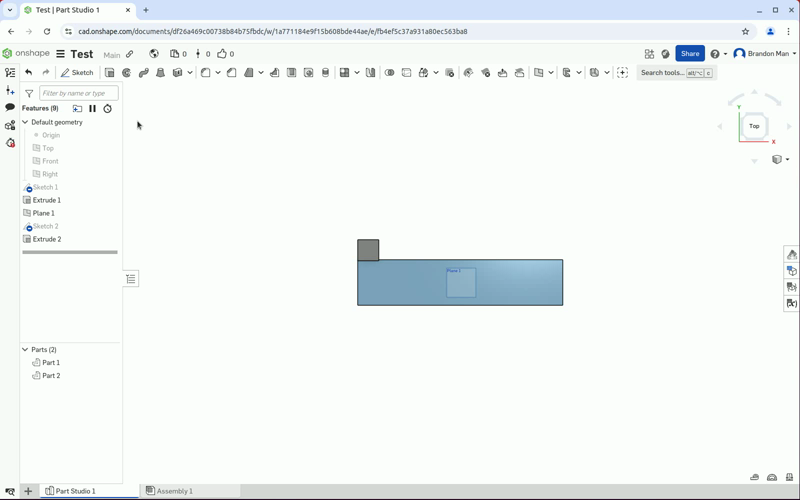
key(shift+h)
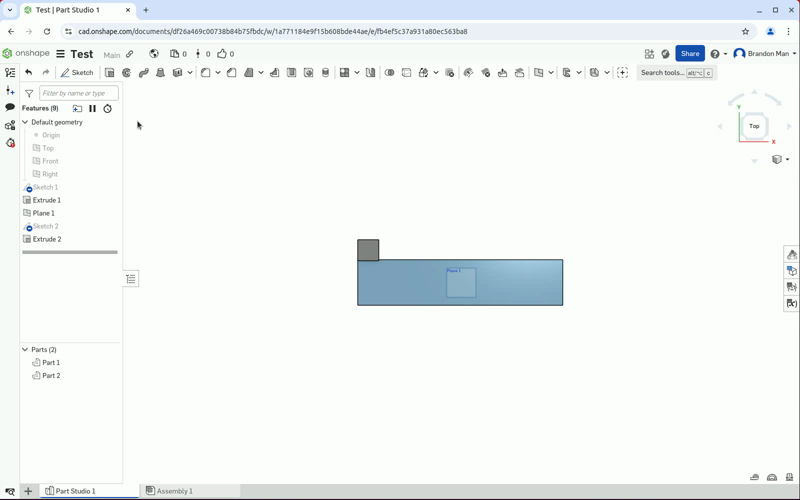
mouse_move(73, 189)
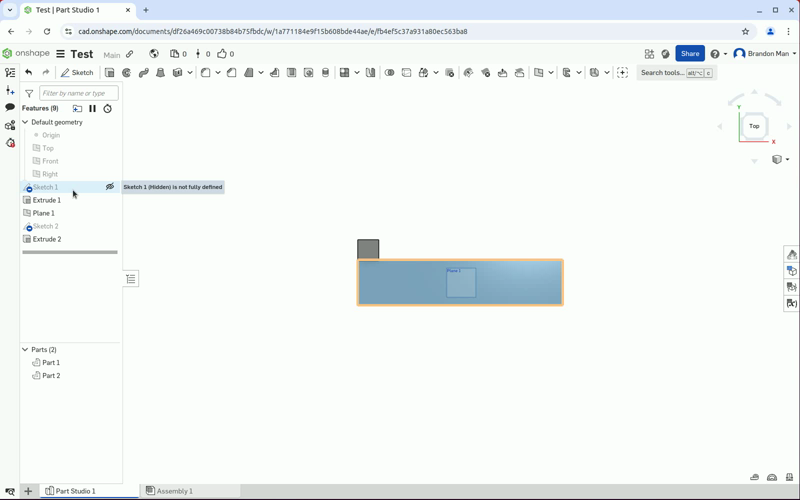
click(73, 189)
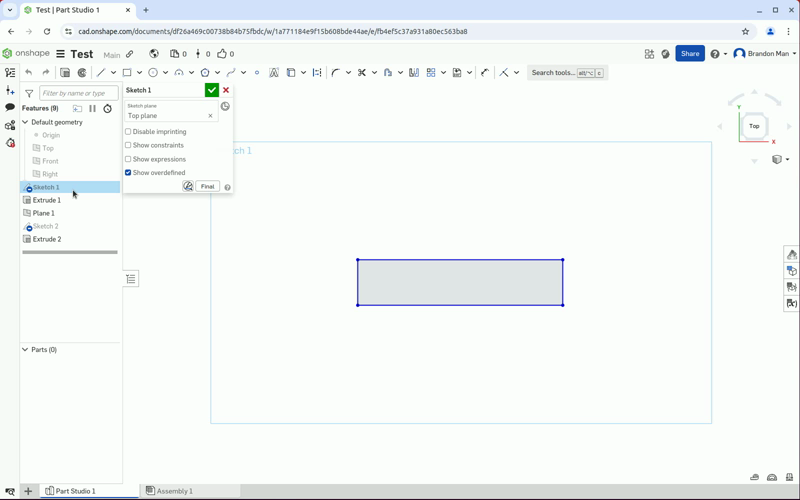
mouse_move(229, 92)
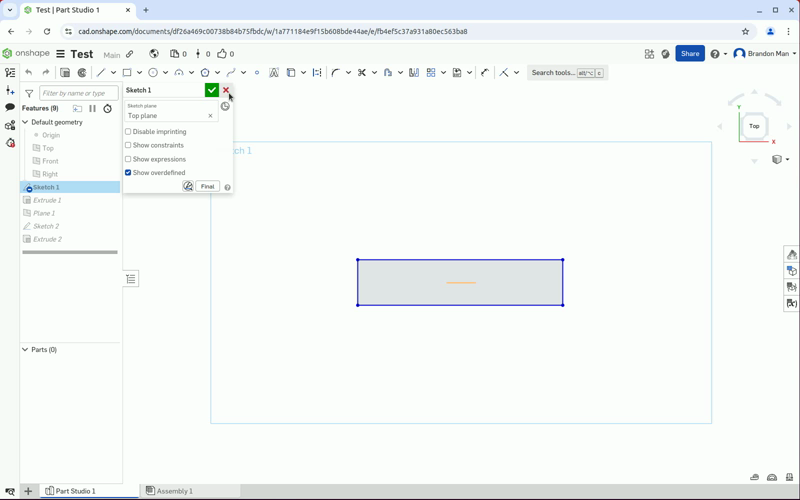
click(229, 92)
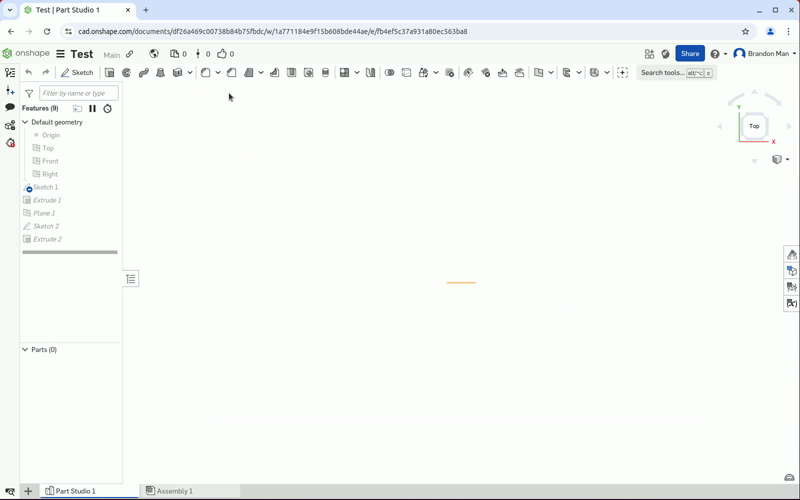
key(shift+s)
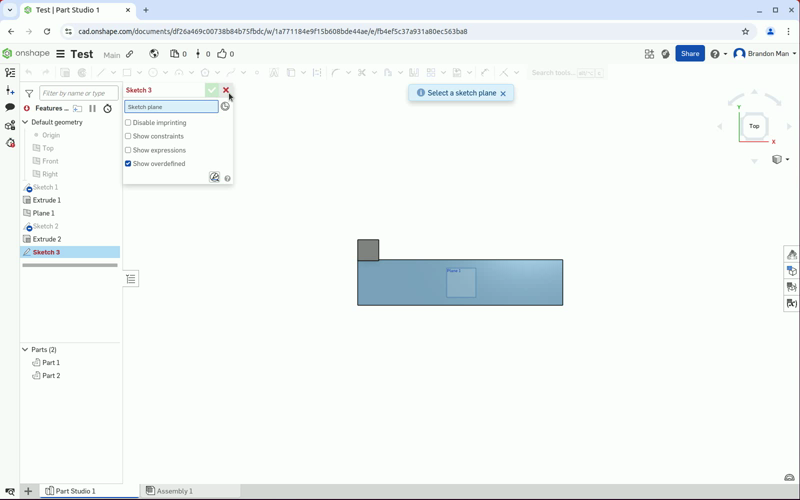
mouse_move(73, 215)
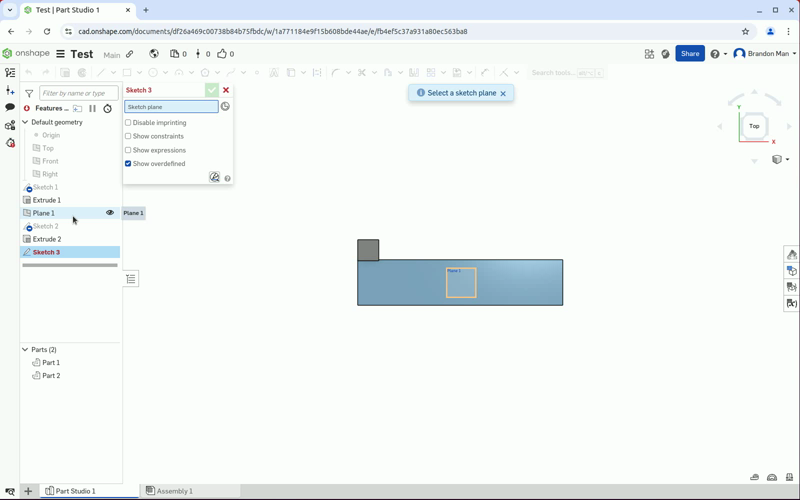
click(73, 215)
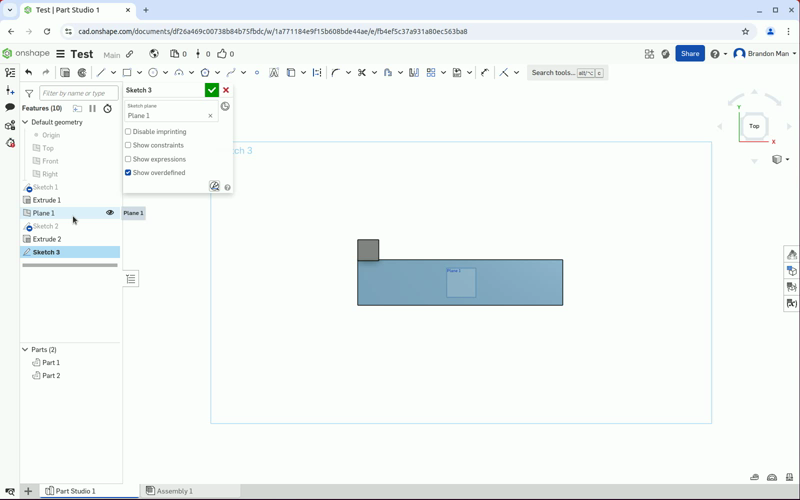
mouse_move(73, 352)
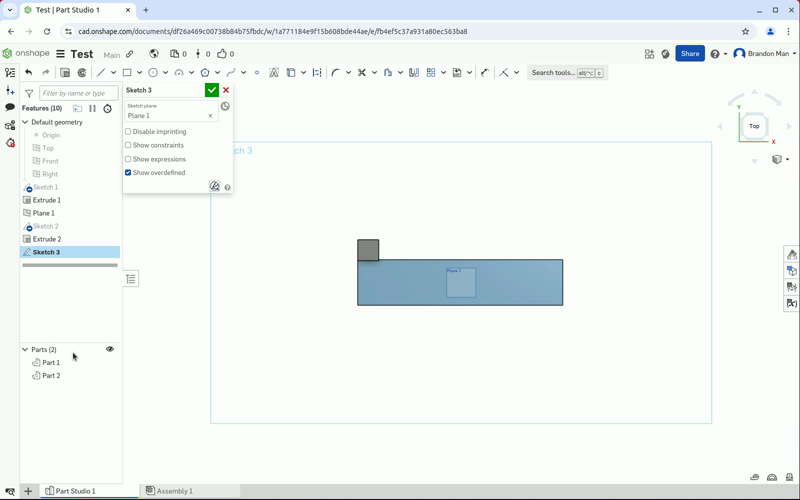
key(y)
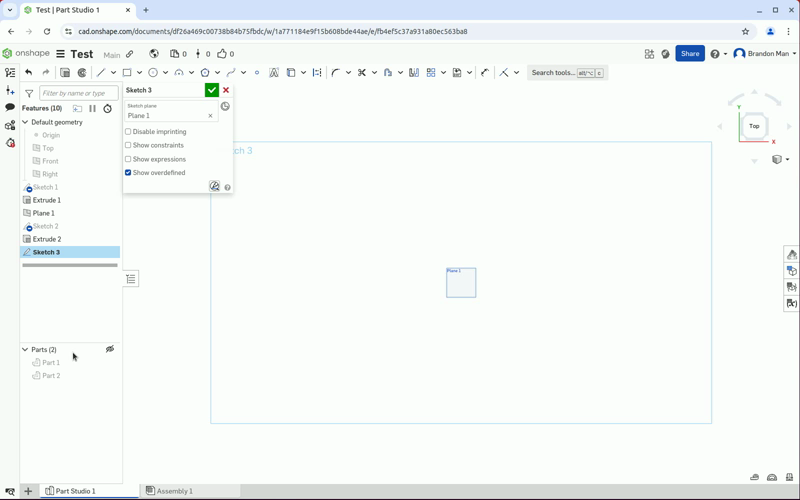
key(l)
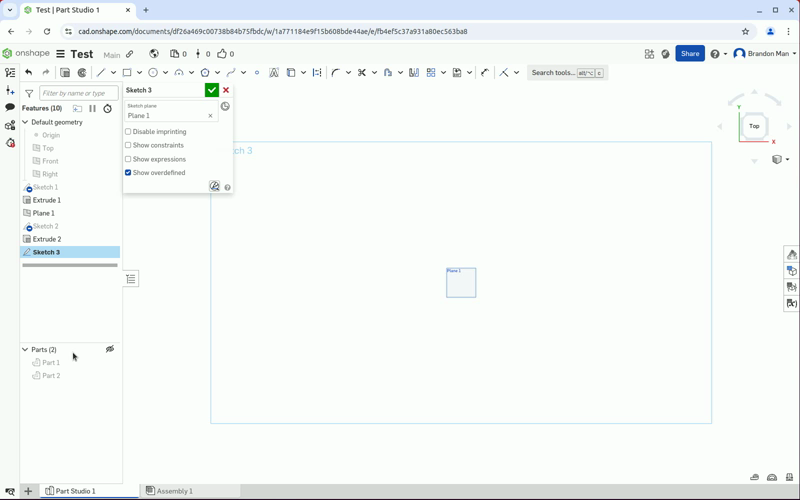
key_down(shift)
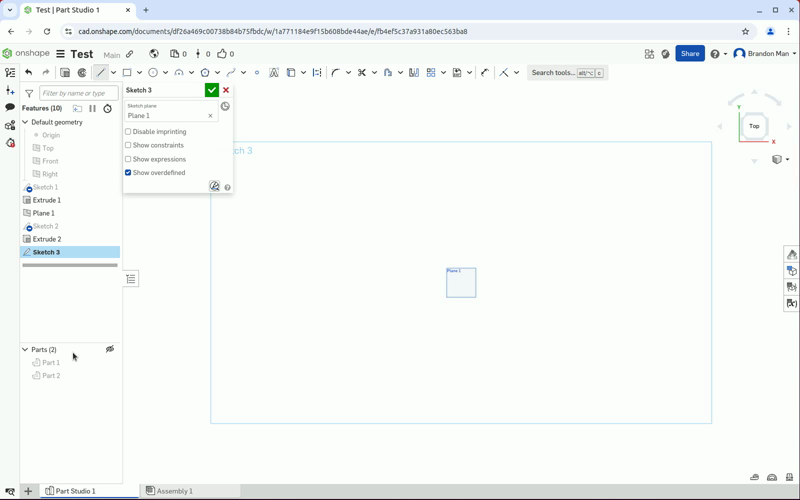
mouse_move(543, 260)
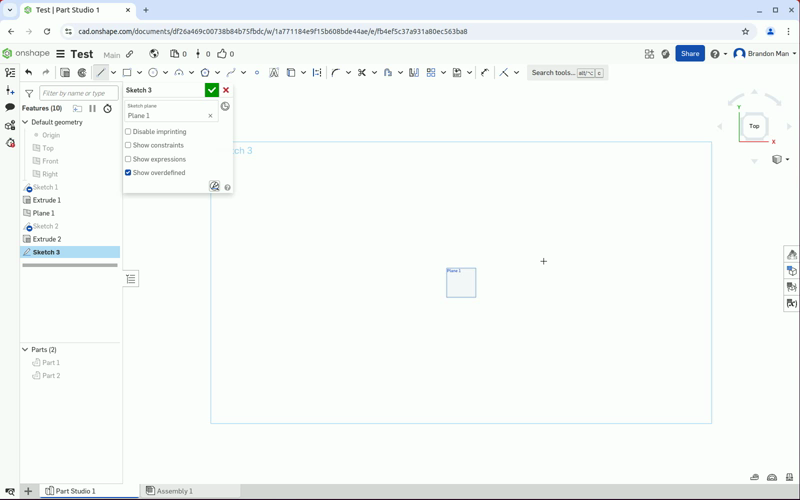
click(543, 260)
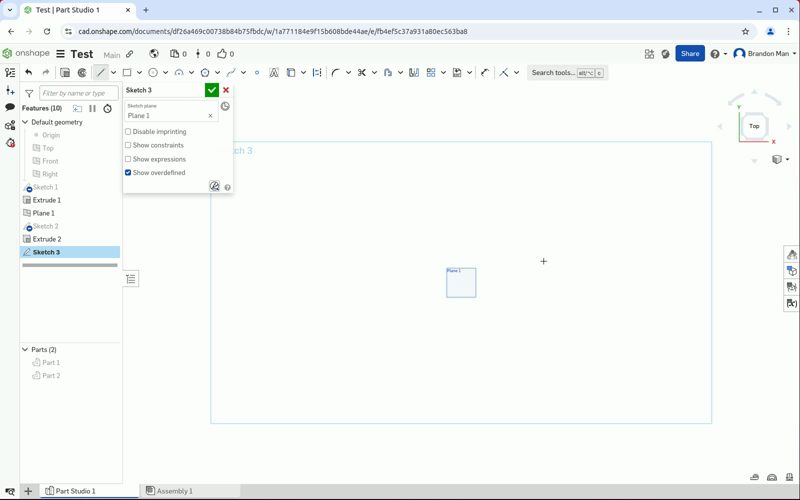
key_up(shift)
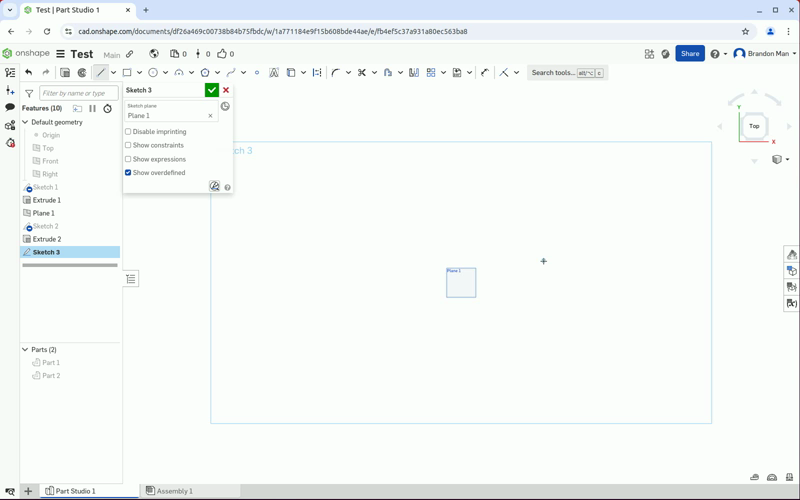
key_down(shift)
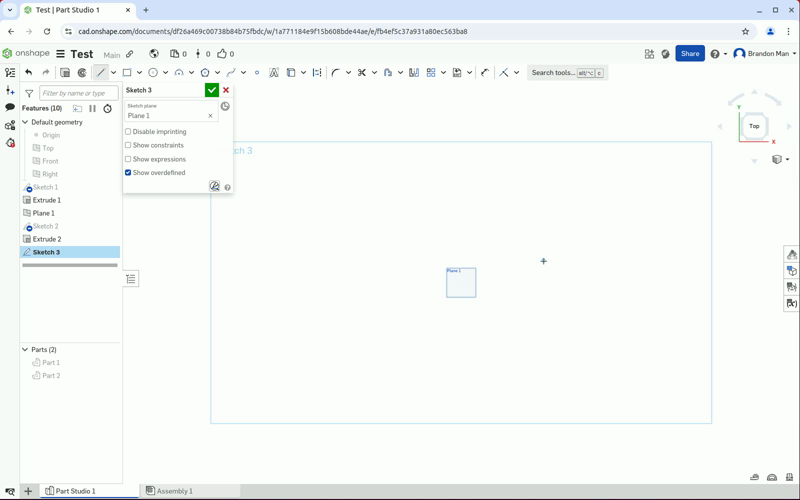
mouse_move(573, 260)
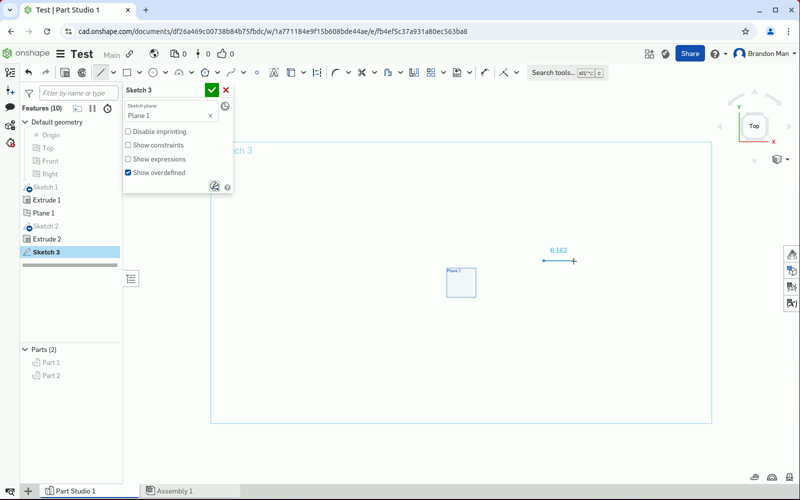
mouse_move(564, 260)
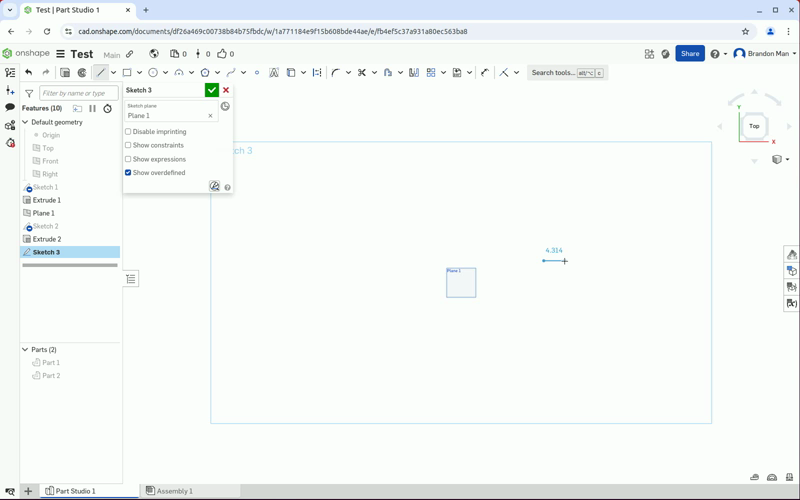
click(564, 260)
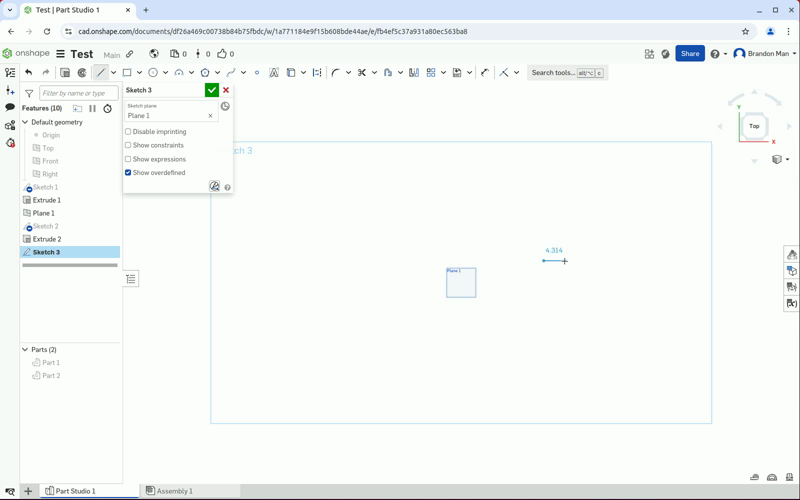
key_up(shift)
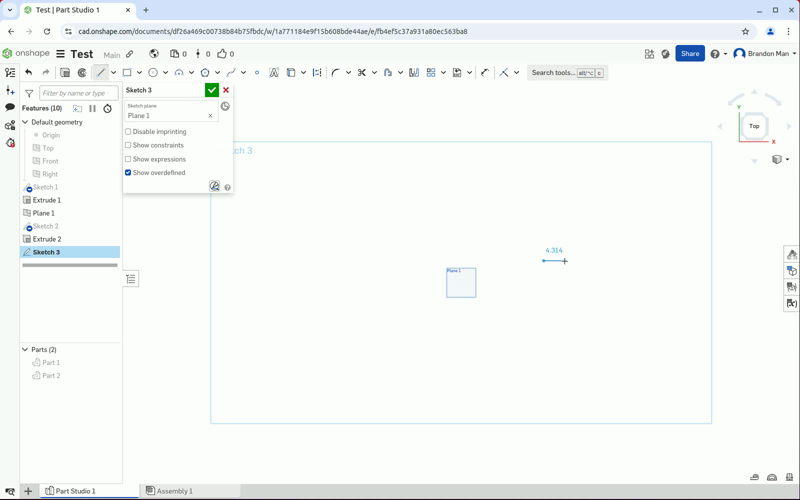
key_down(shift)
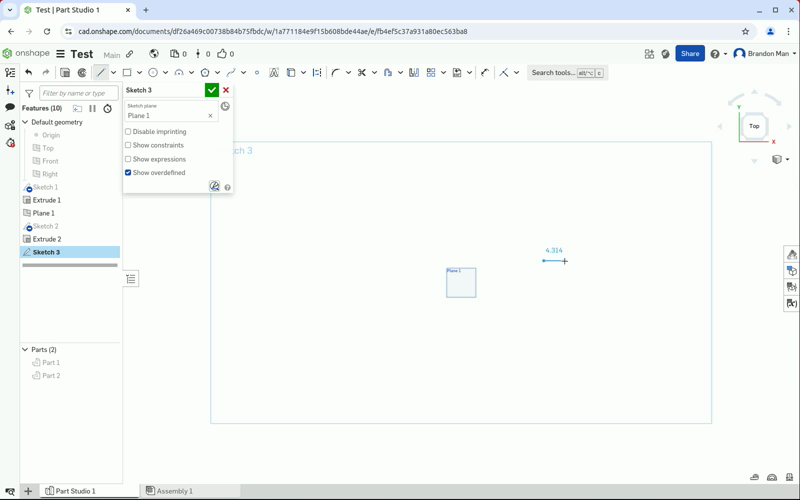
mouse_move(589, 260)
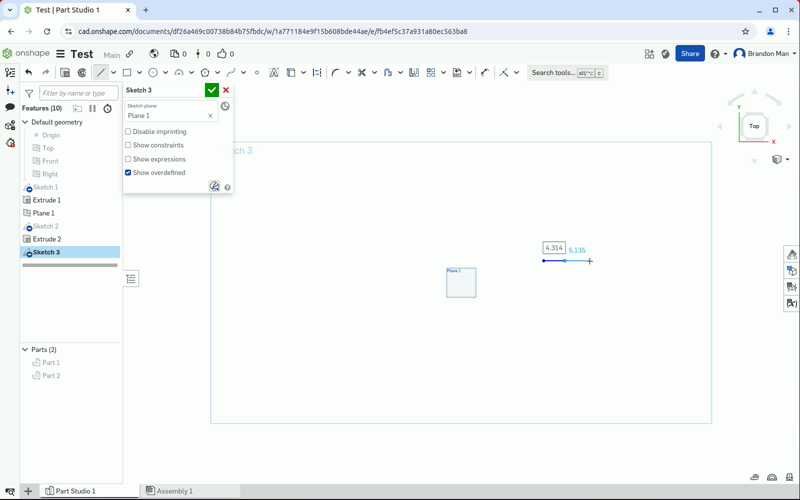
mouse_move(564, 239)
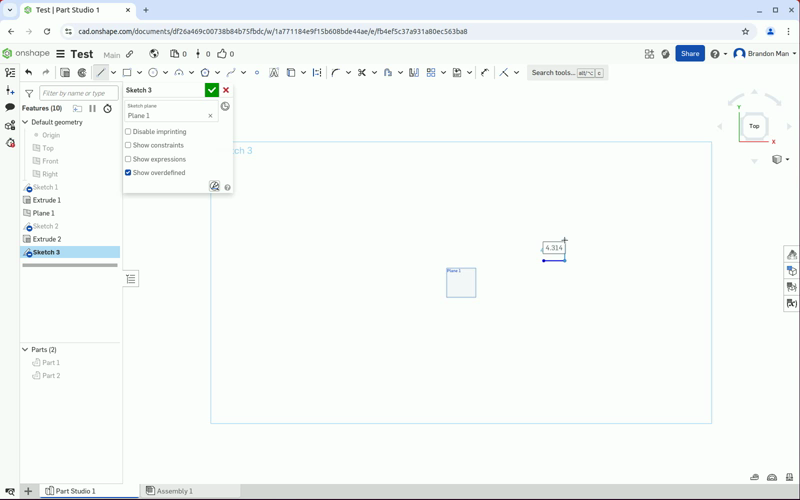
click(564, 239)
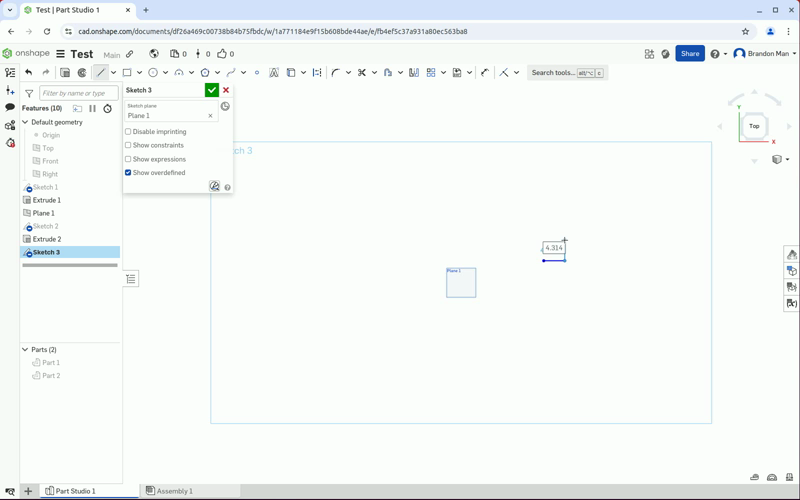
key_up(shift)
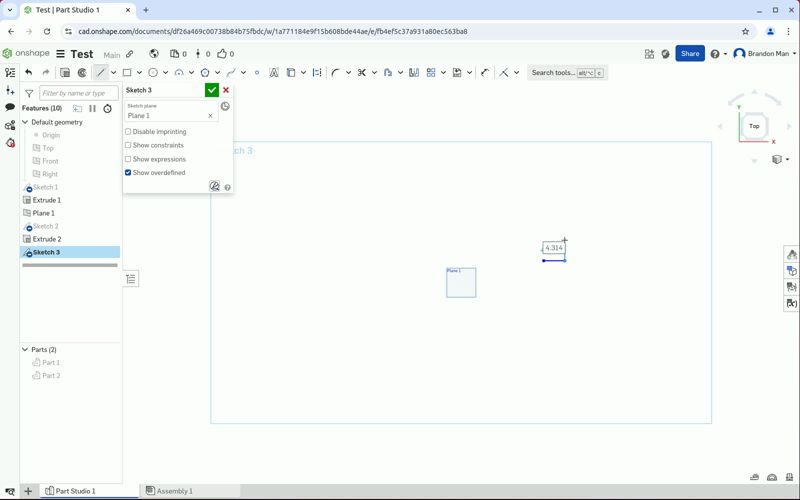
key_down(shift)
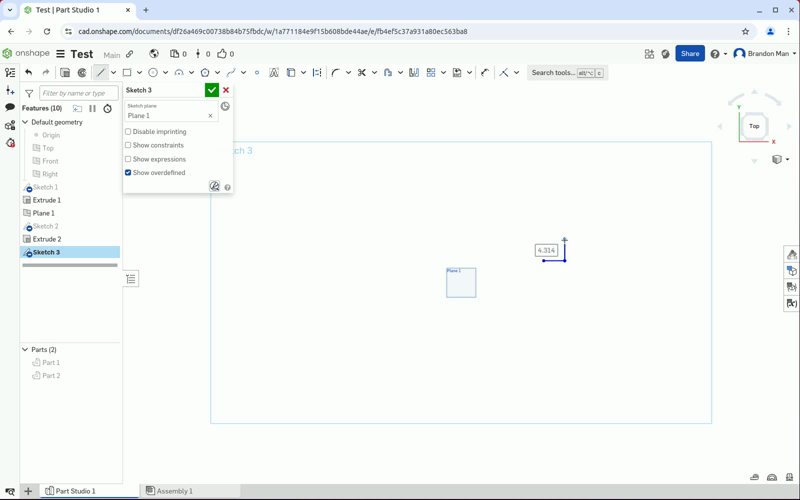
mouse_move(589, 239)
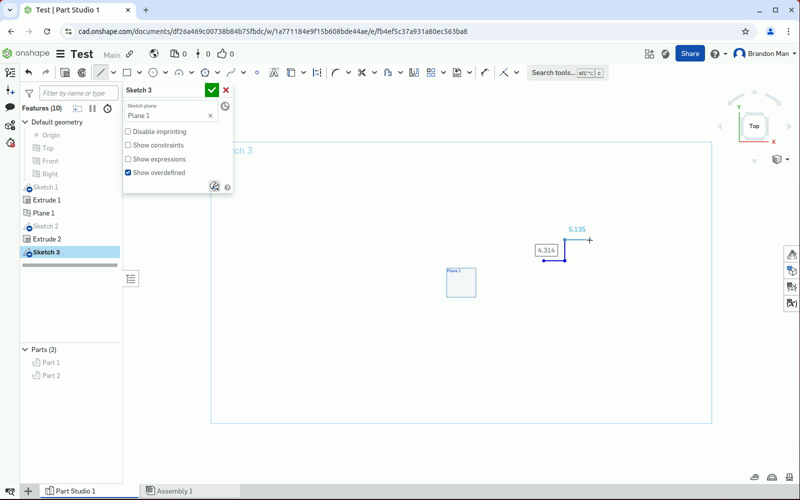
mouse_move(543, 239)
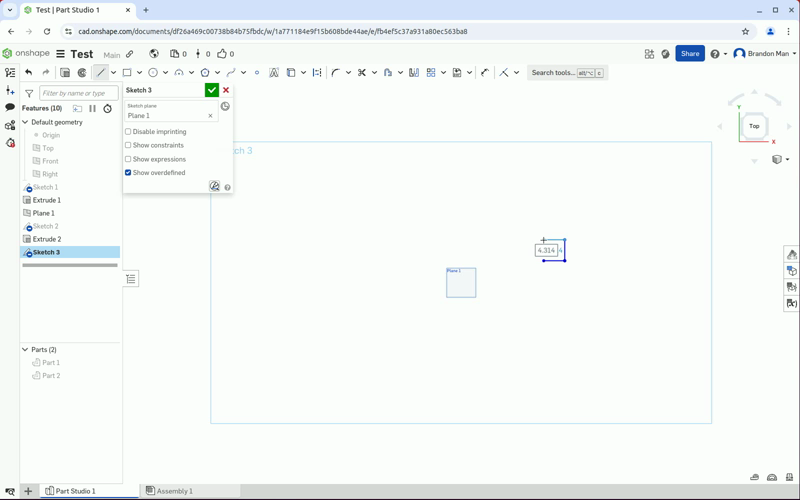
click(543, 239)
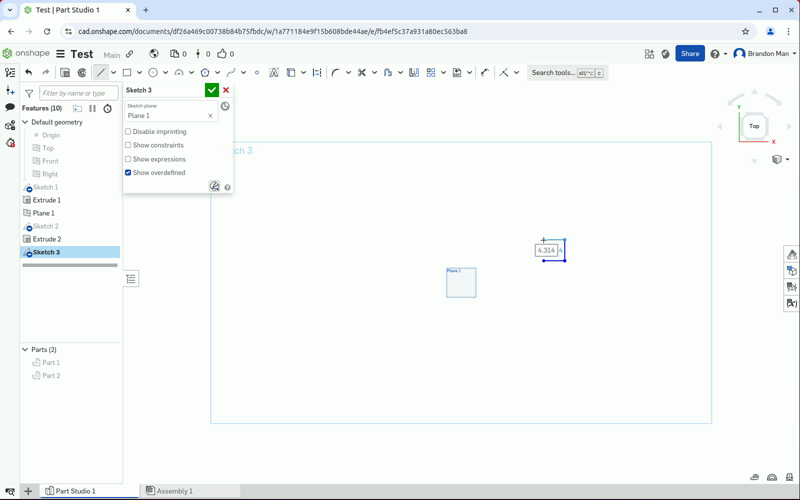
key_up(shift)
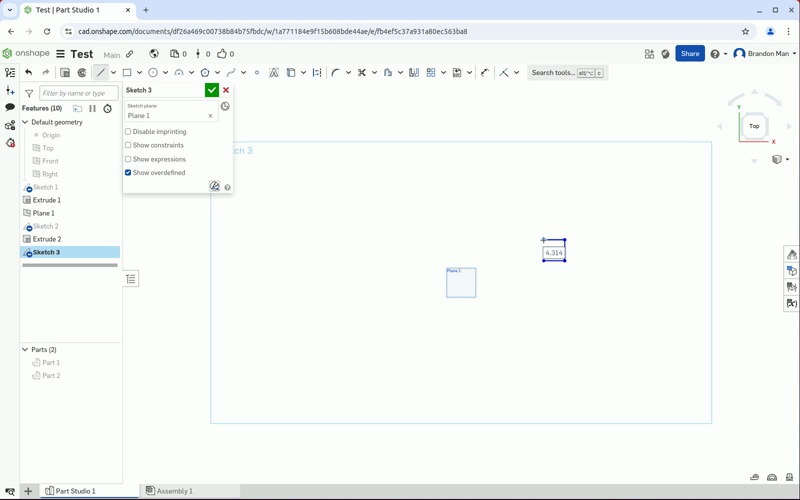
mouse_move(573, 239)
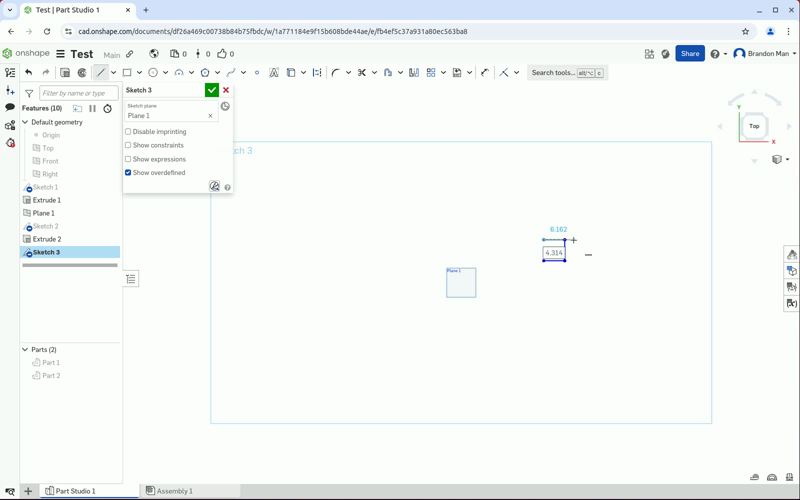
key_down(shift)
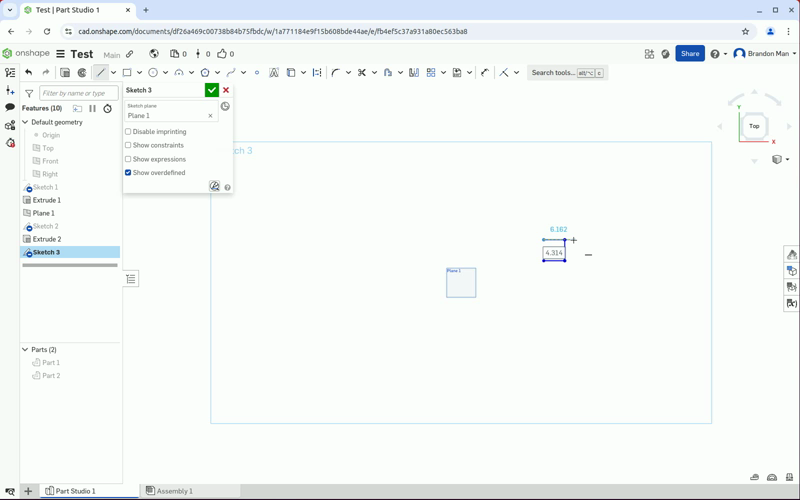
mouse_move(543, 260)
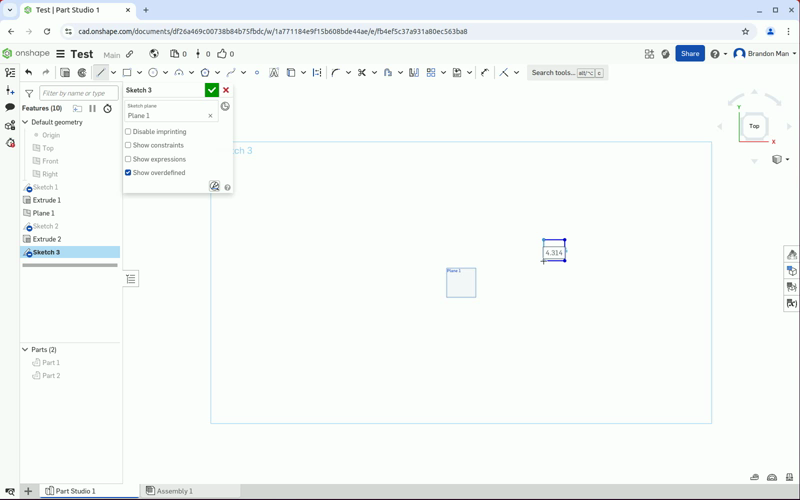
key_up(shift)
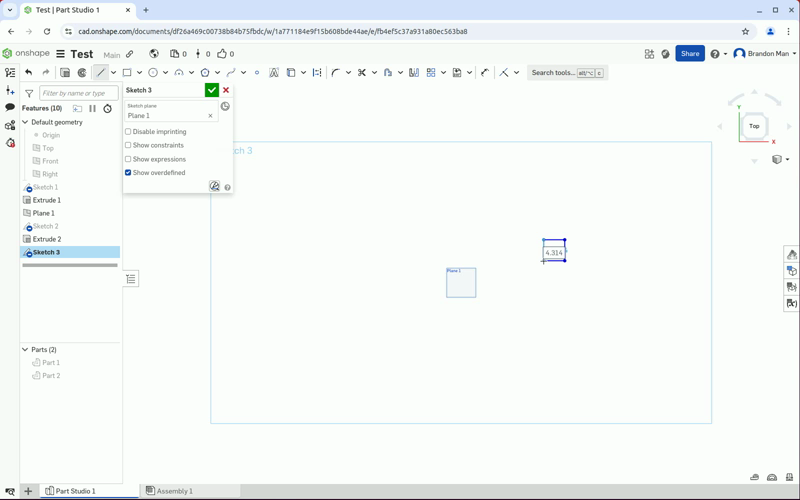
click(543, 260)
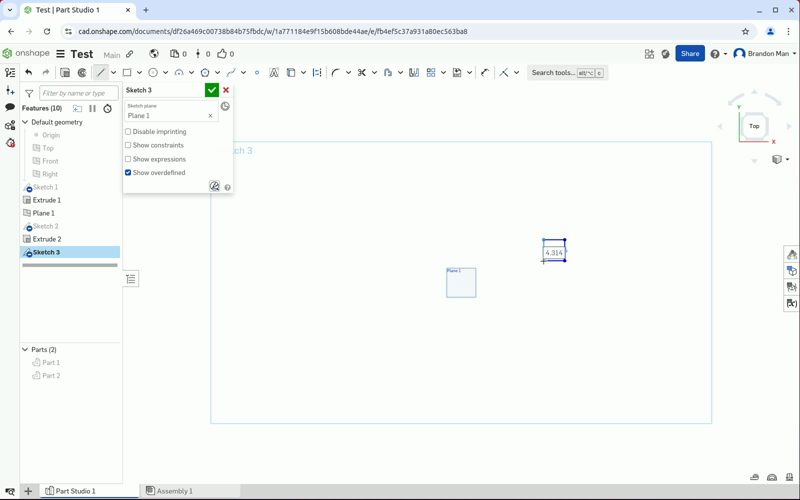
key(esc)
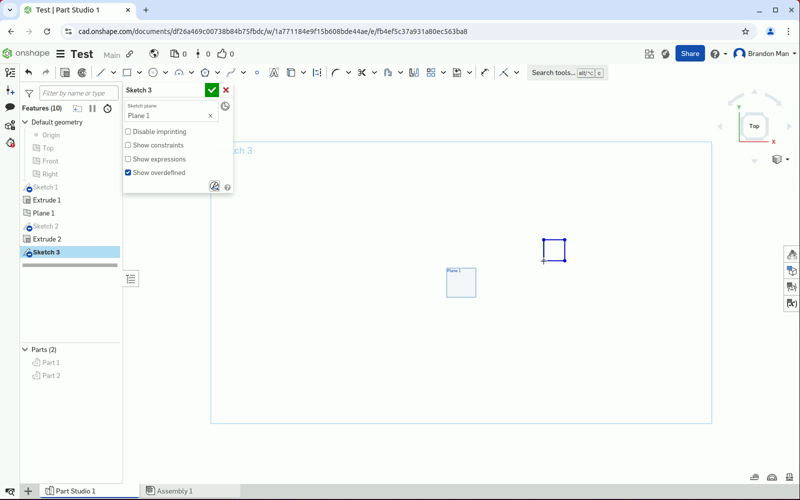
mouse_move(560, 248)
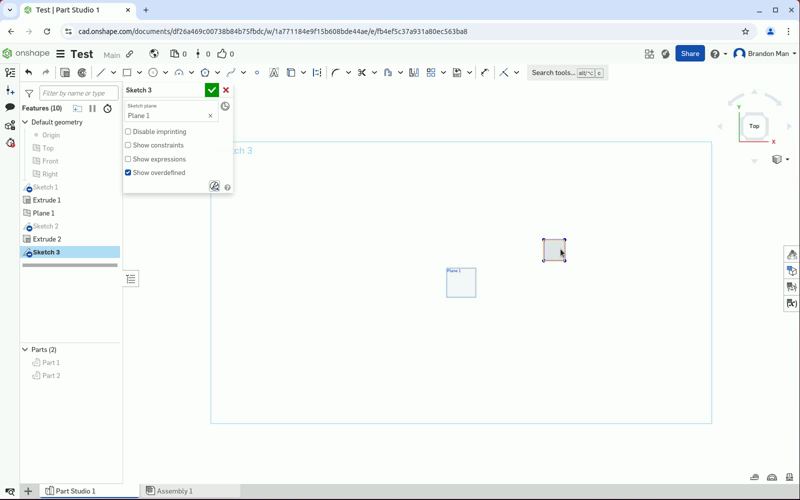
scroll(6)
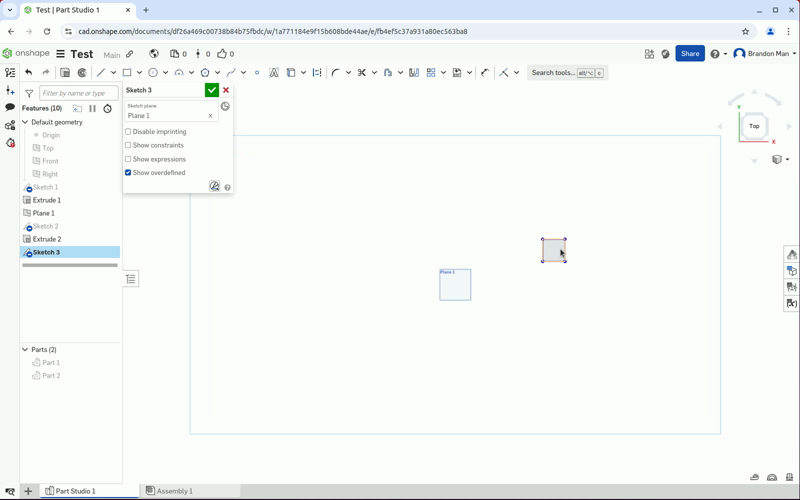
scroll(6)
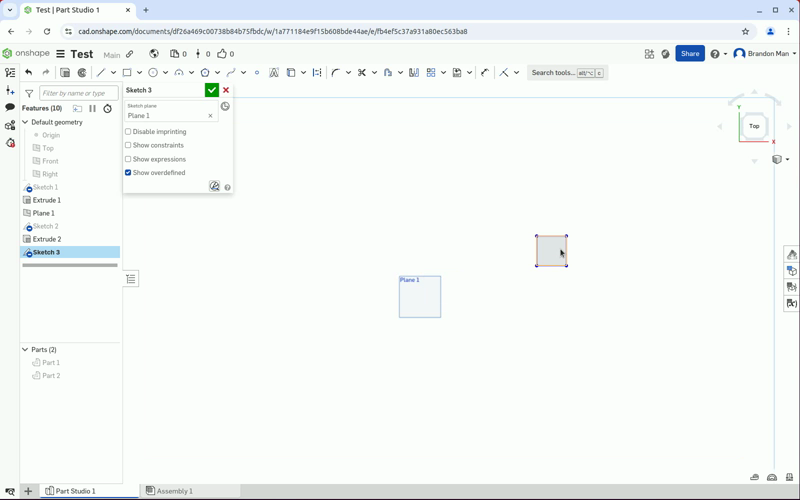
scroll(6)
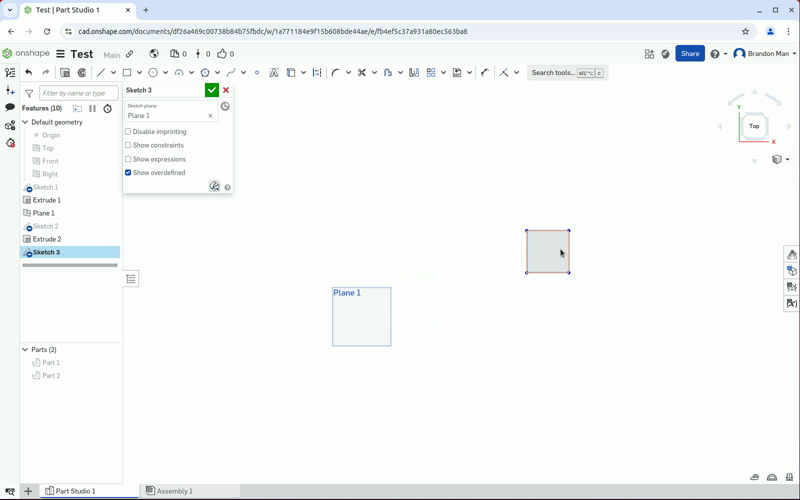
scroll(6)
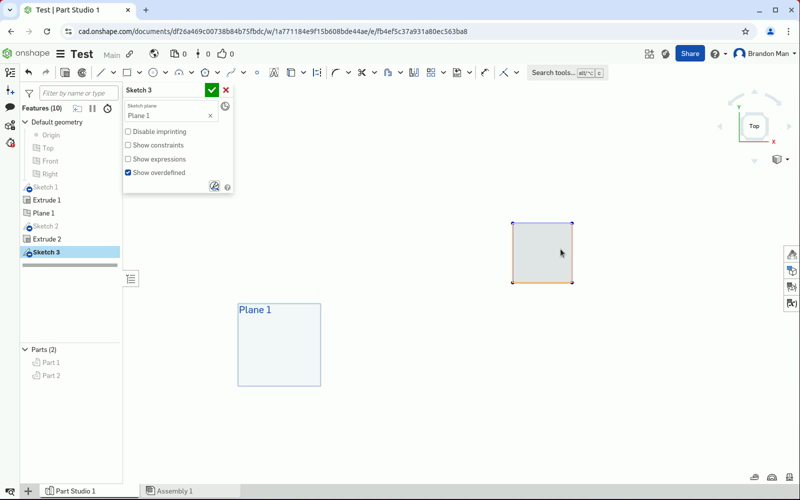
scroll(6)
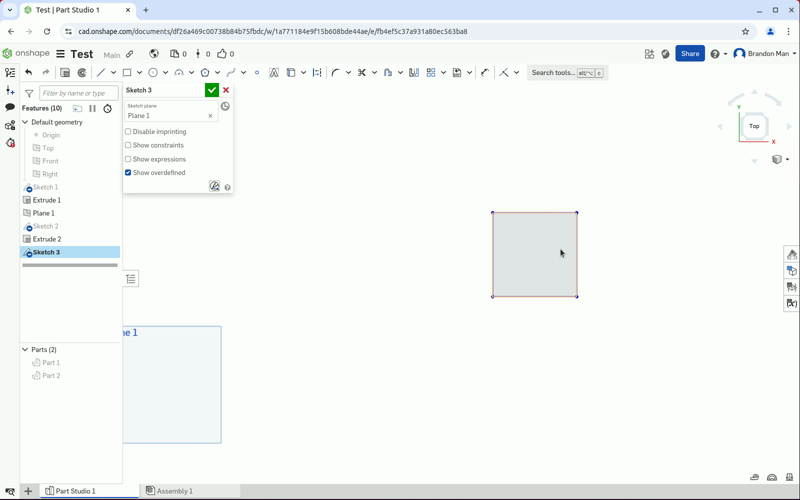
scroll(6)
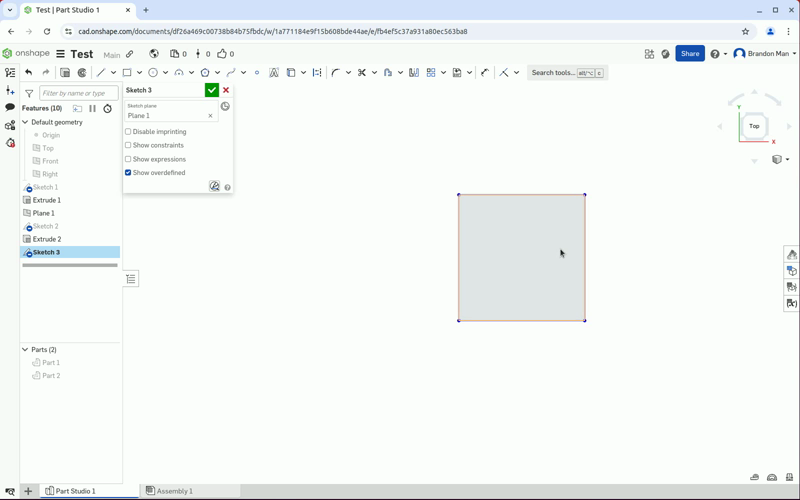
scroll(6)
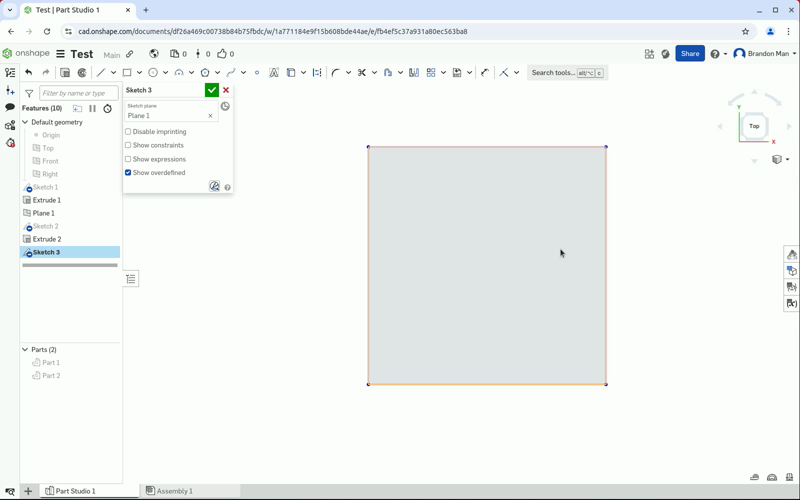
click(560, 248)
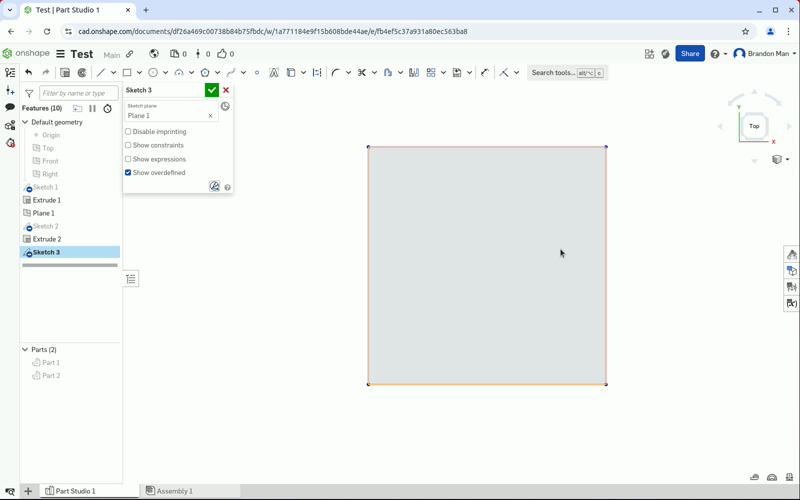
scroll(-6)
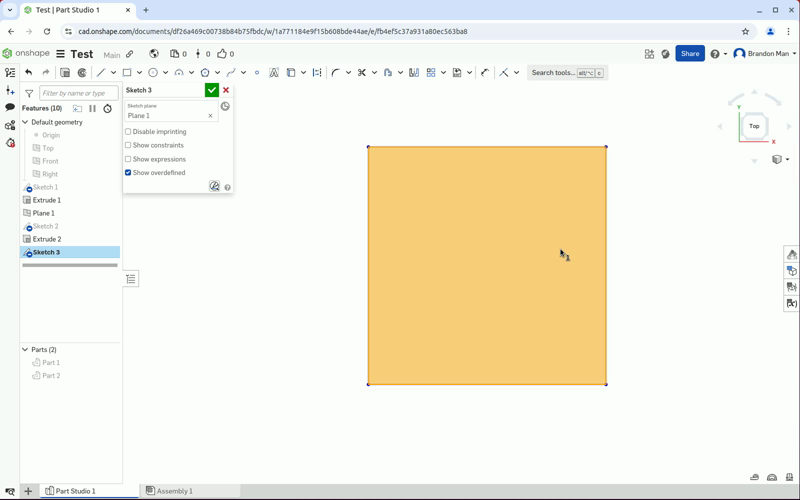
scroll(-6)
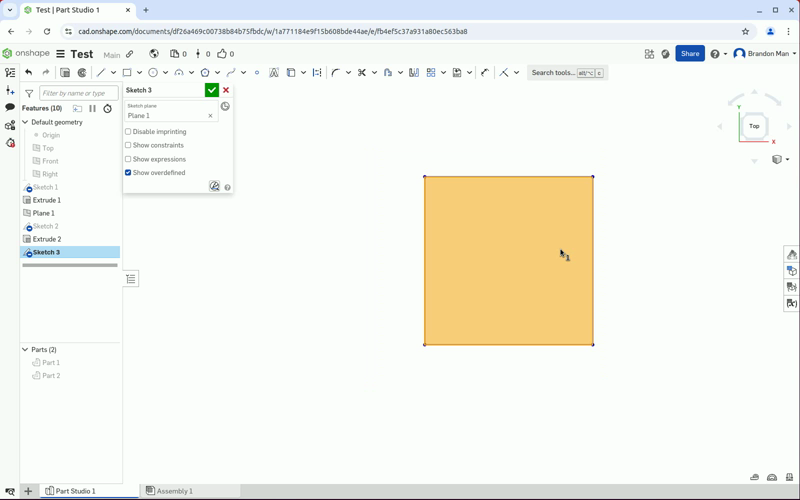
scroll(-6)
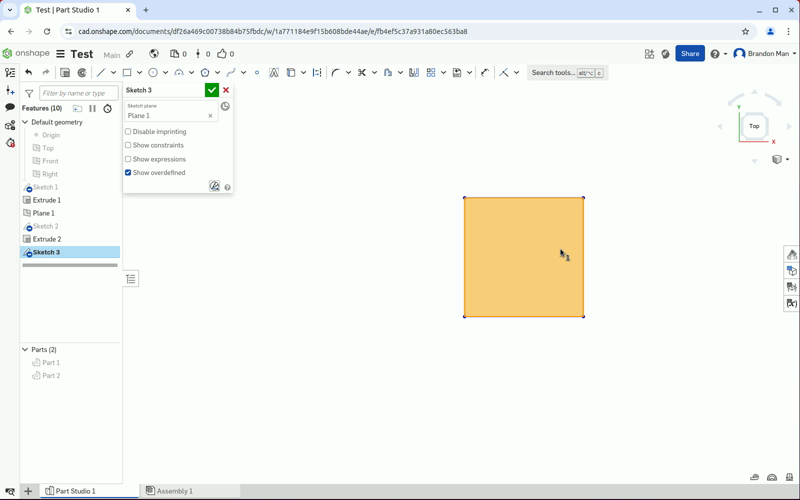
scroll(-6)
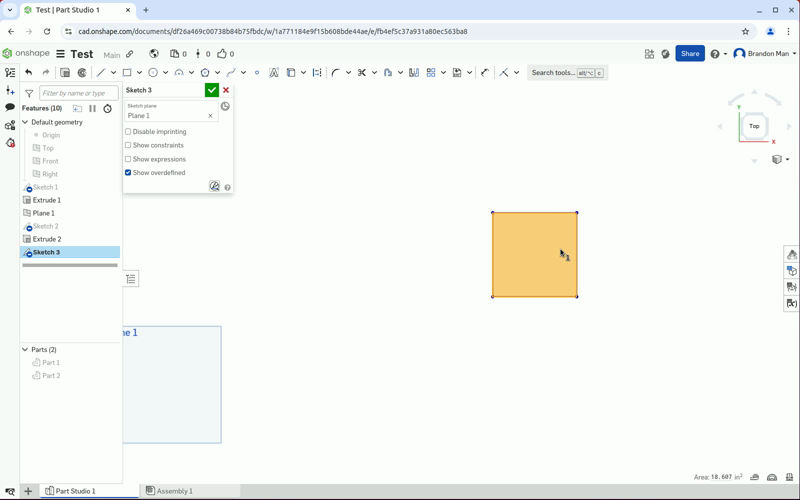
scroll(-6)
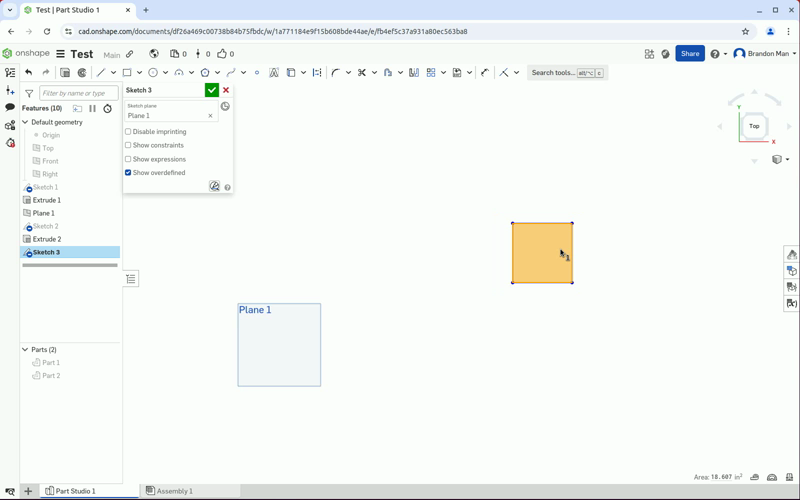
scroll(-6)
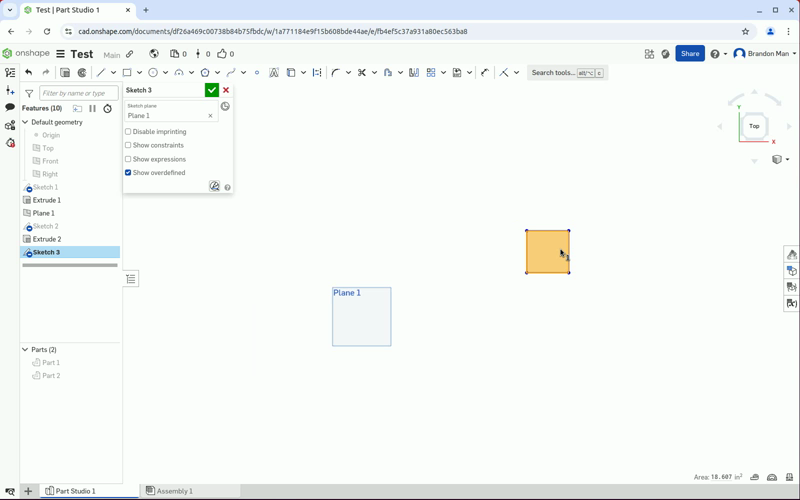
scroll(-6)
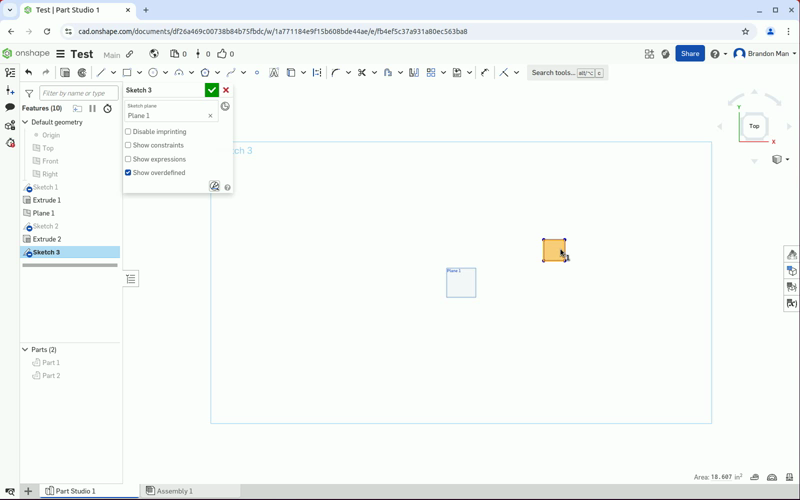
mouse_move(73, 352)
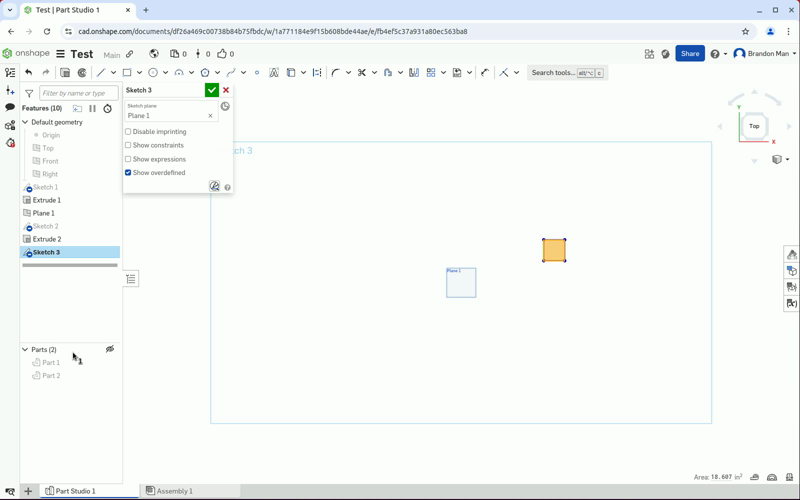
key(shift+y)
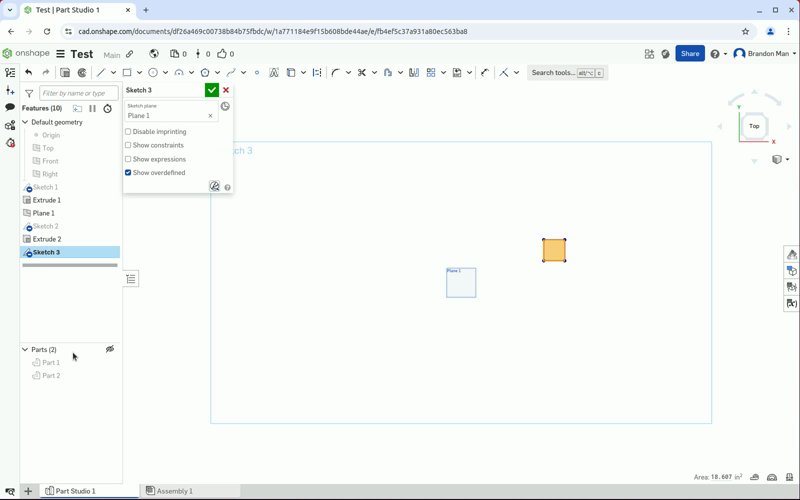
key(shift+e)
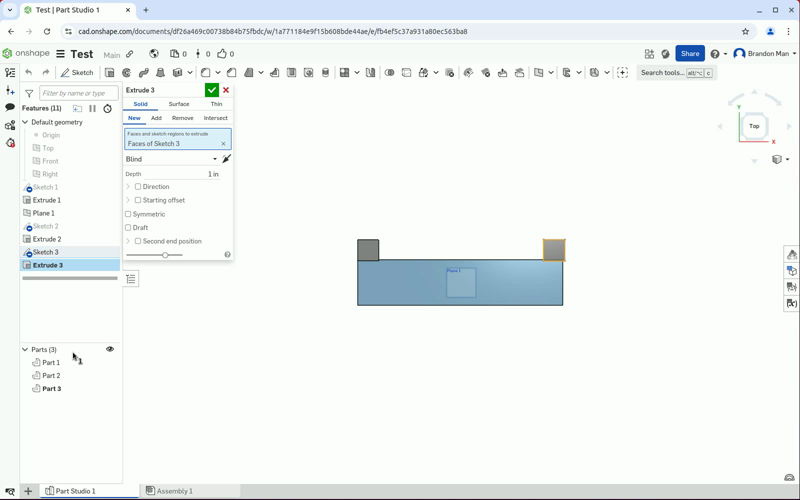
mouse_move(143, 106)
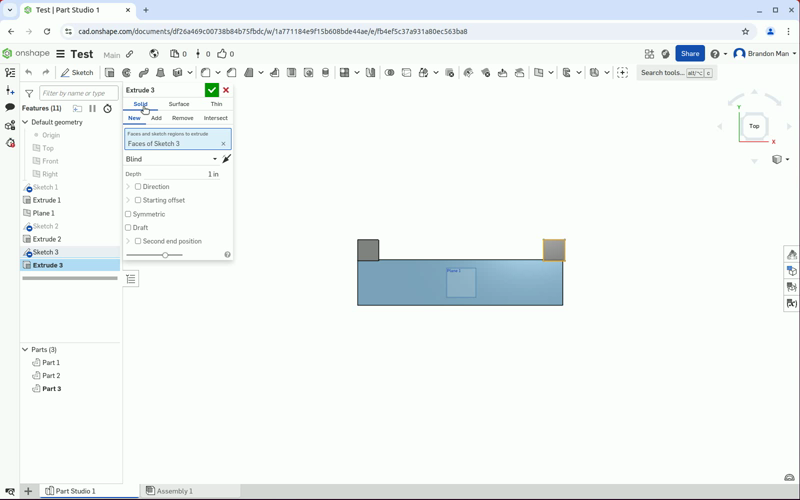
click(143, 106)
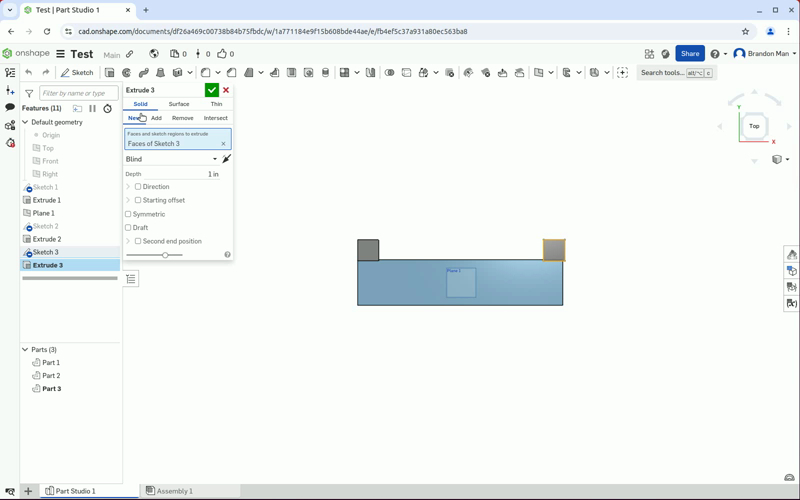
mouse_move(137, 120)
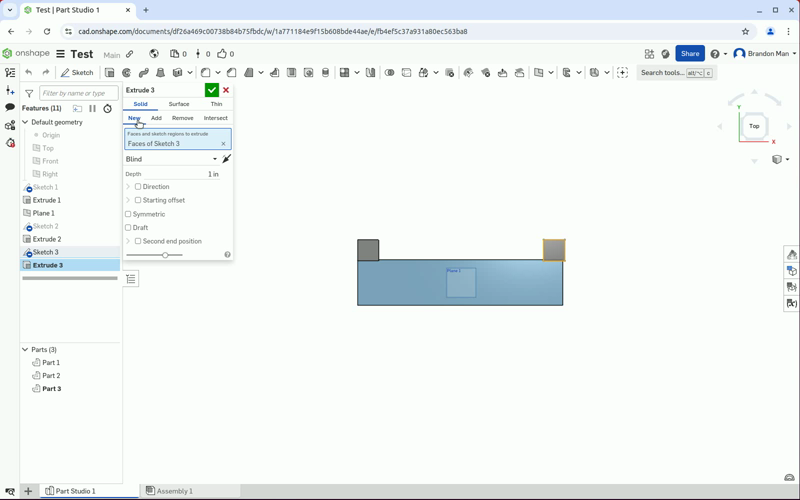
click(137, 120)
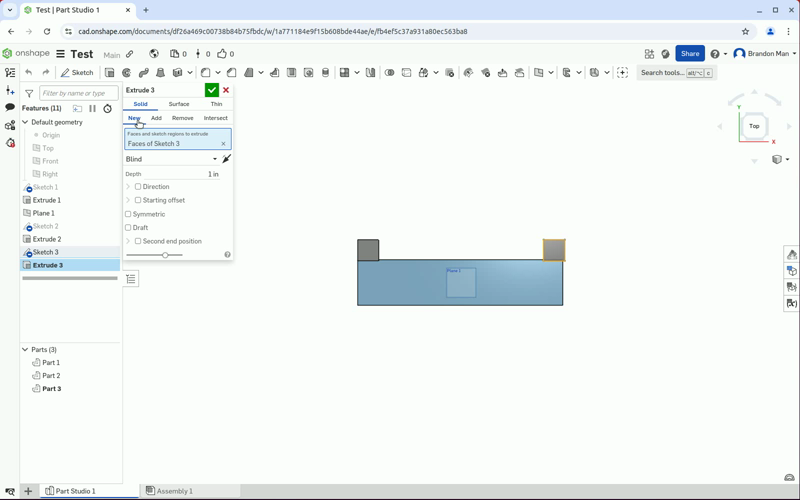
key(tab, 4)
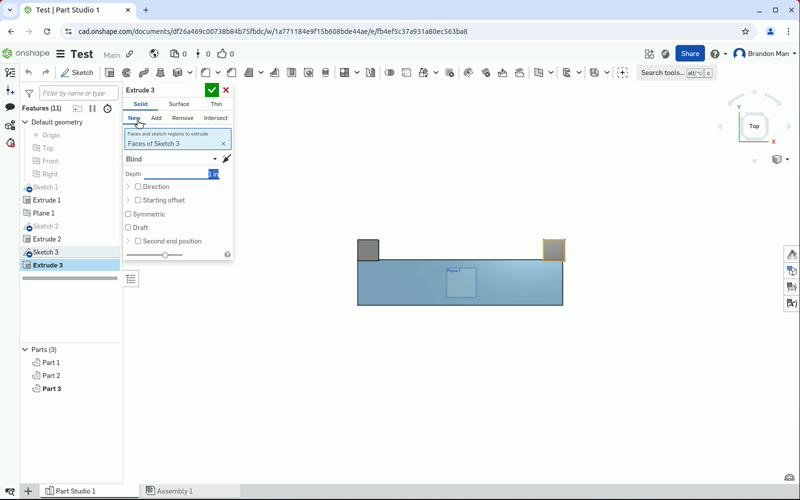
text(1.926)
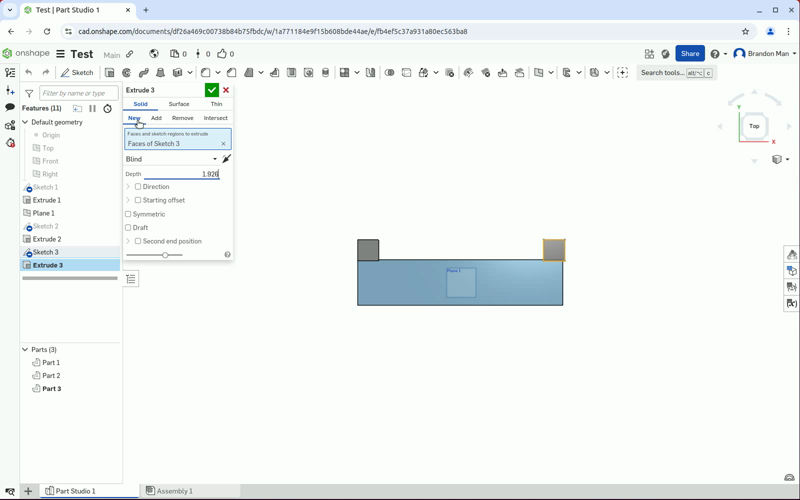
key(enter)
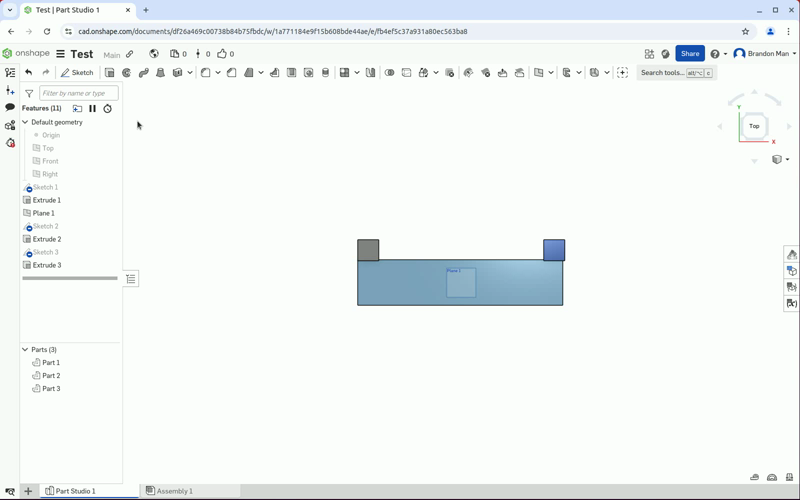
key(shift+h)
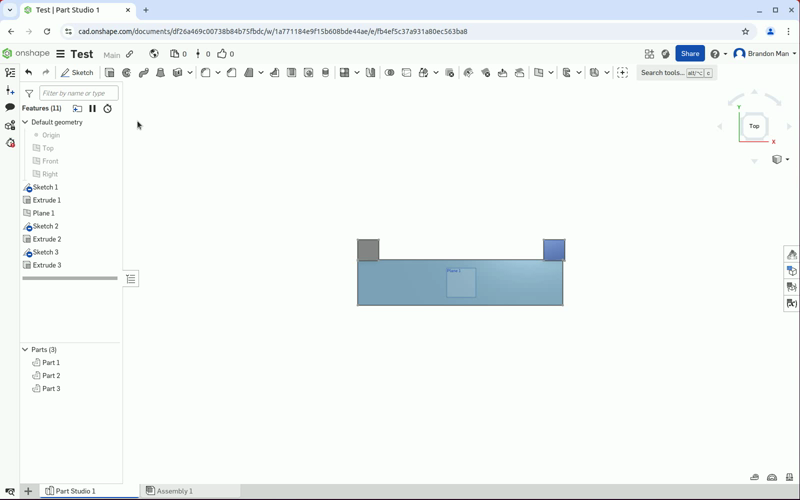
key(shift+h)
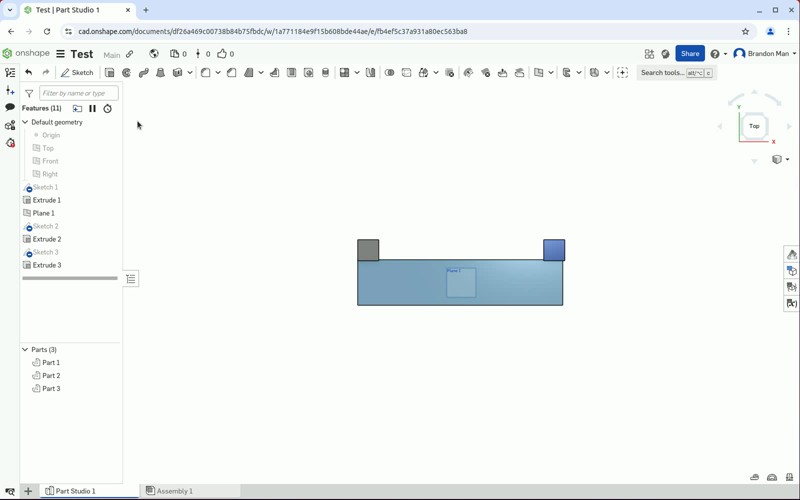
mouse_move(73, 189)
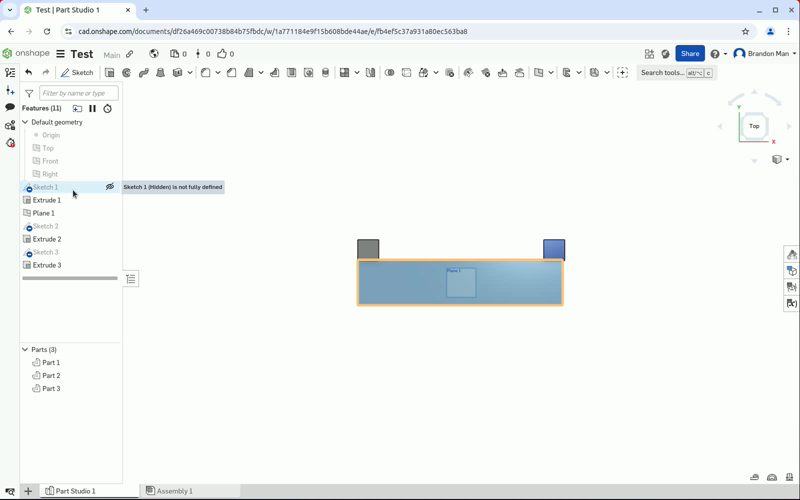
click(73, 189)
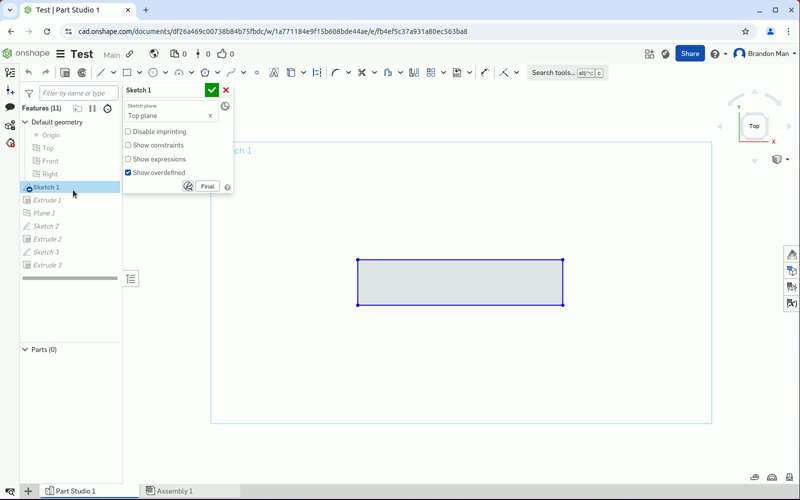
mouse_move(229, 92)
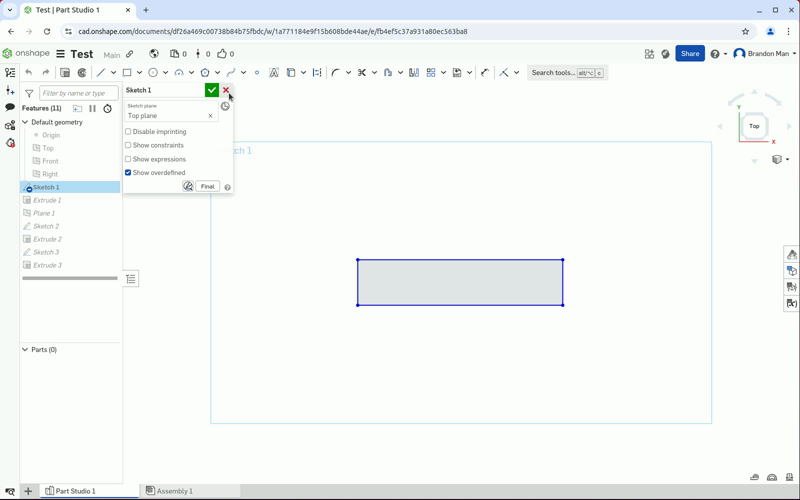
click(229, 92)
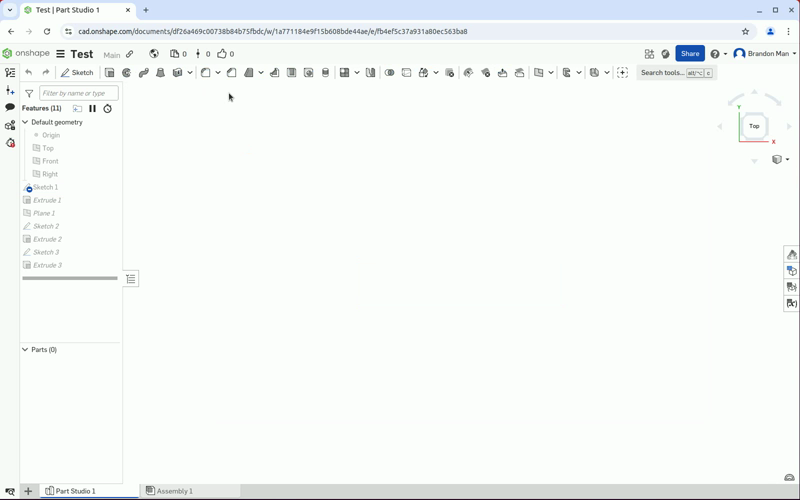
key(shift+s)
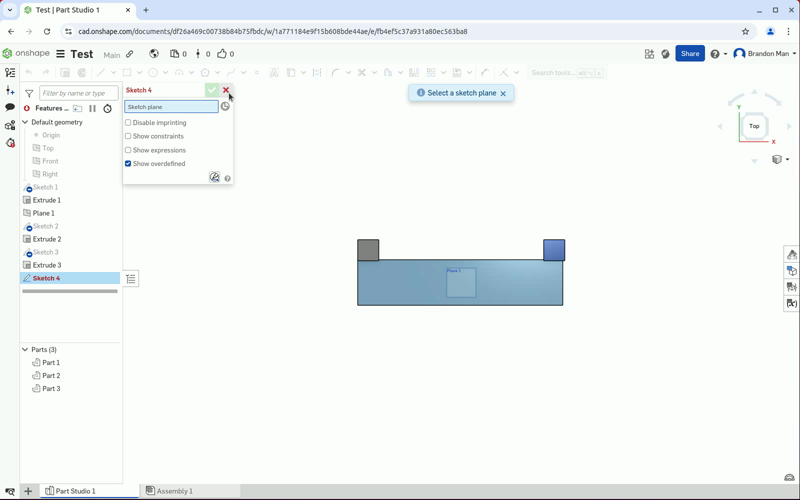
mouse_move(73, 215)
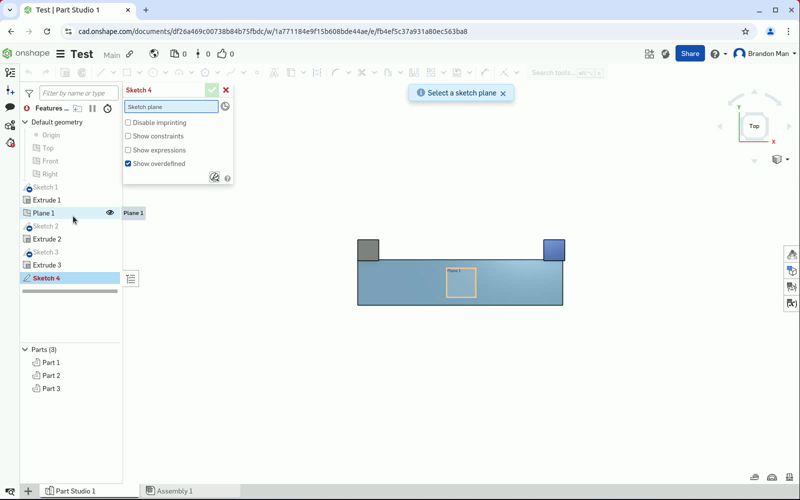
click(73, 215)
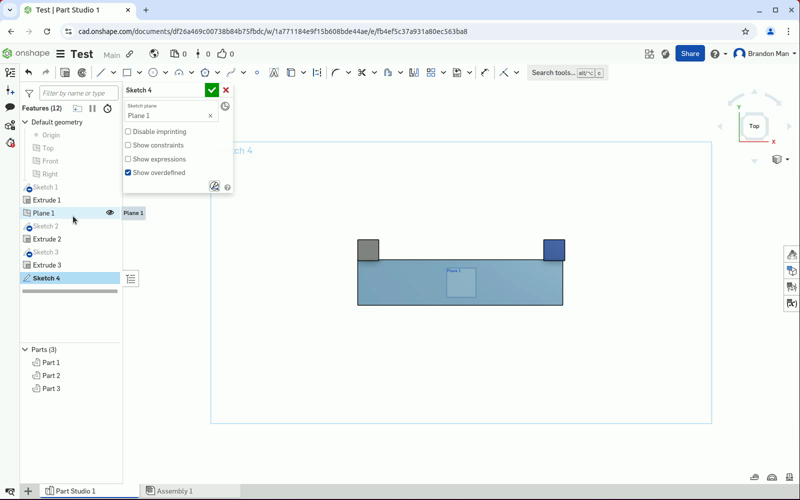
mouse_move(73, 352)
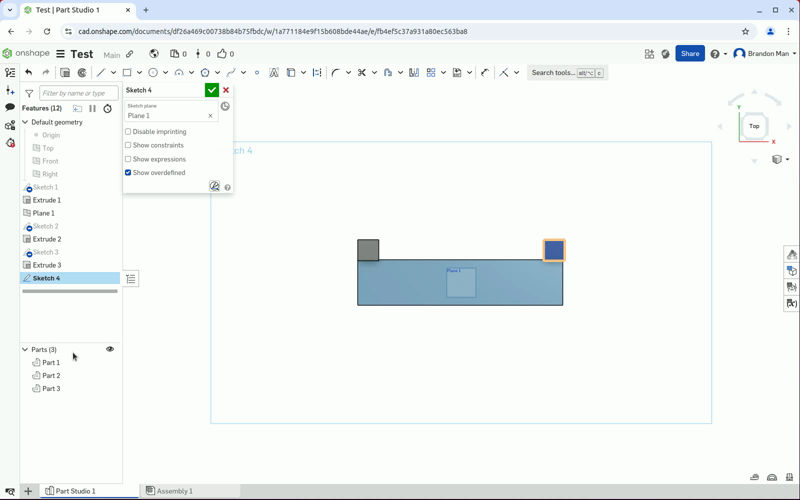
key(y)
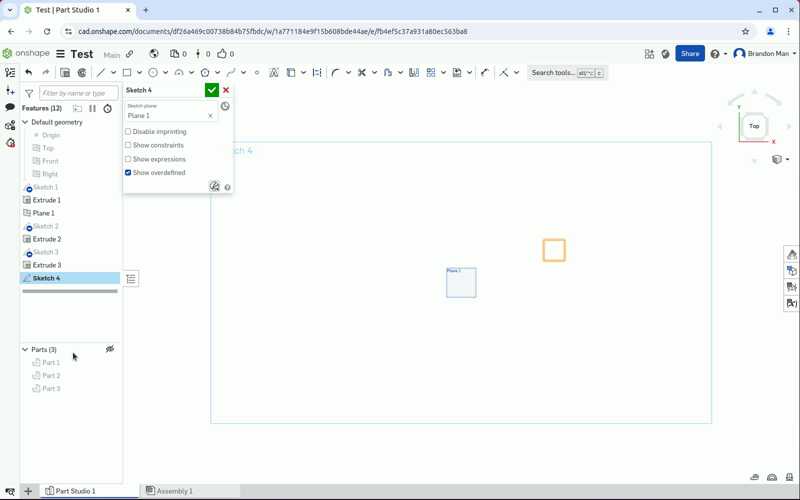
key(l)
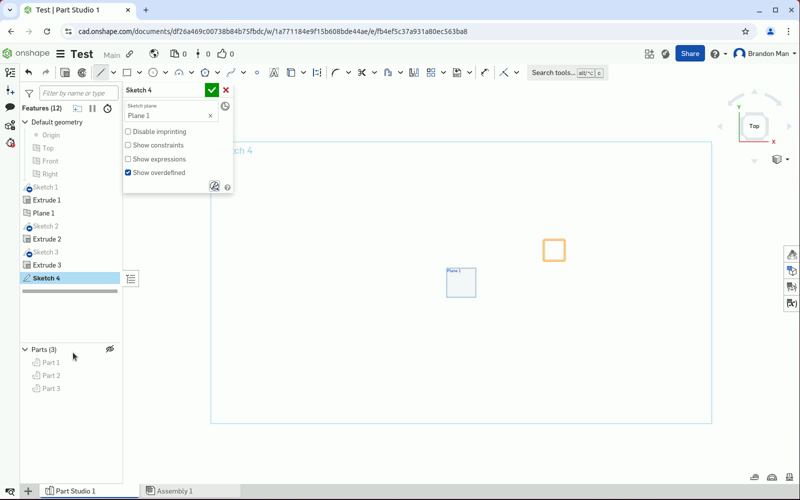
key_down(shift)
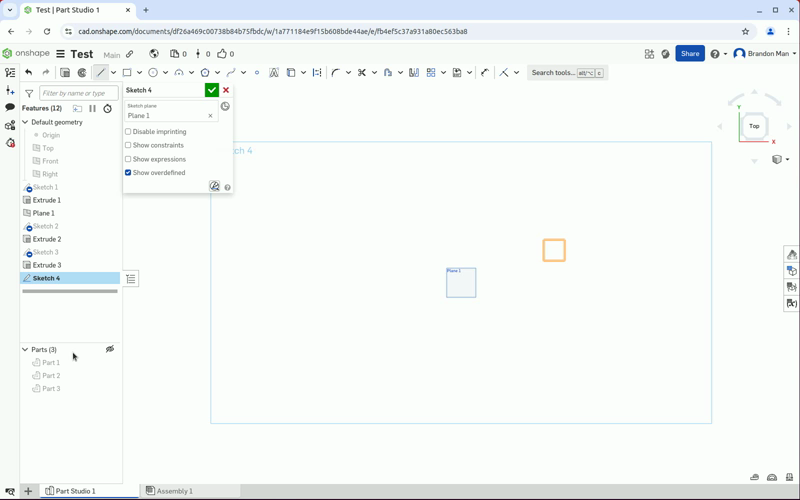
mouse_move(357, 305)
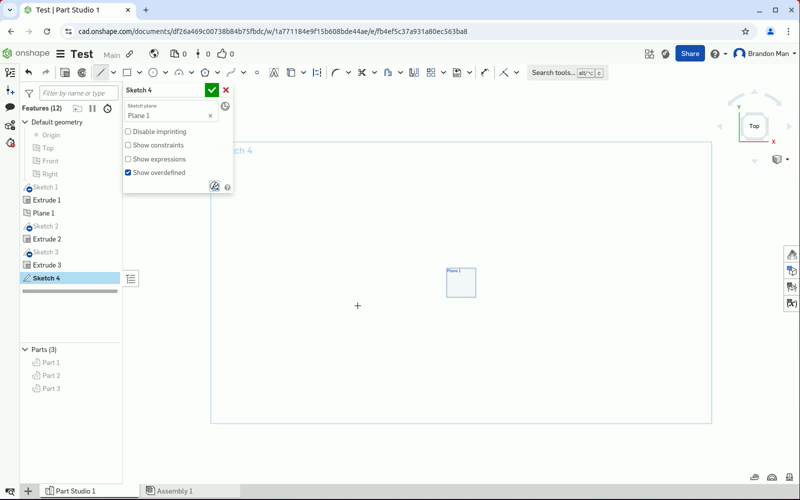
click(357, 305)
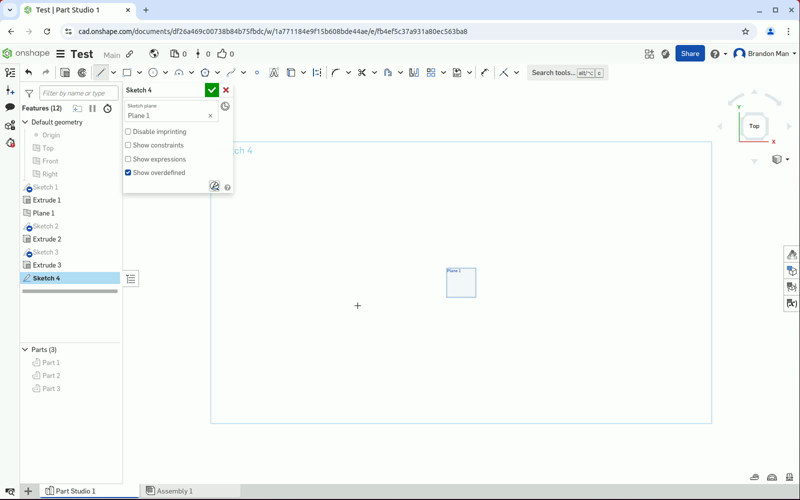
key_up(shift)
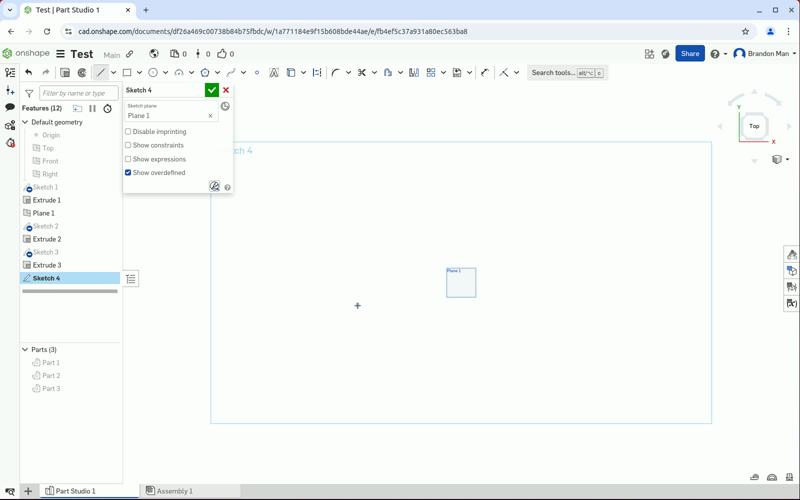
key_down(shift)
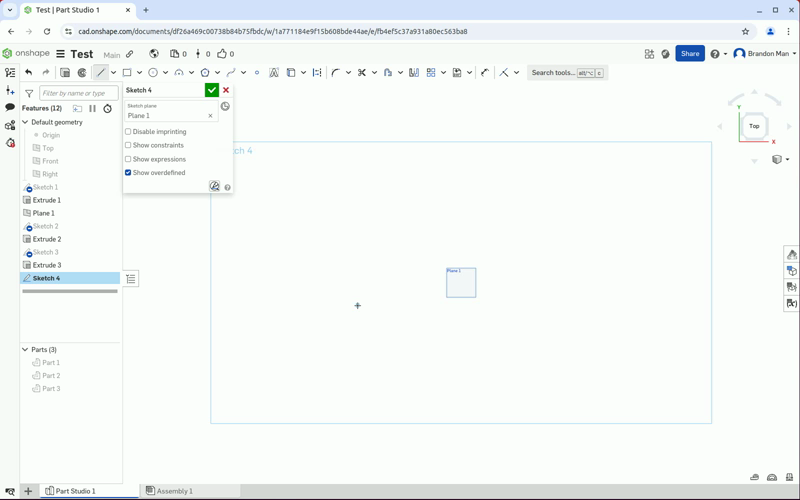
mouse_move(387, 305)
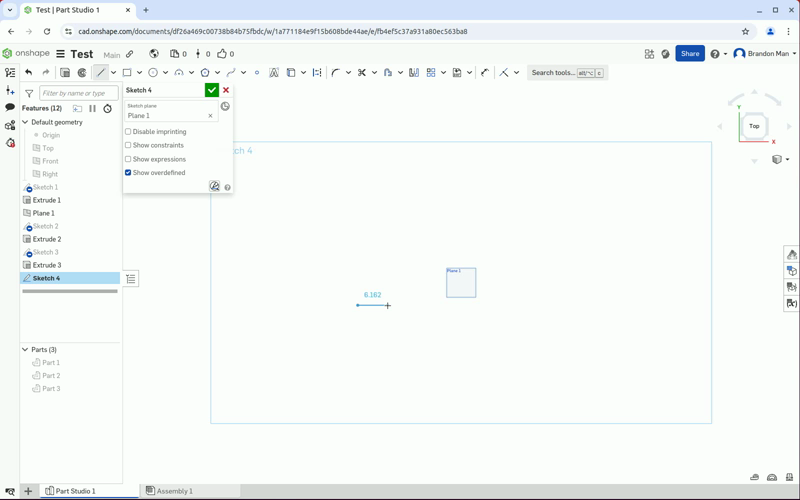
mouse_move(377, 305)
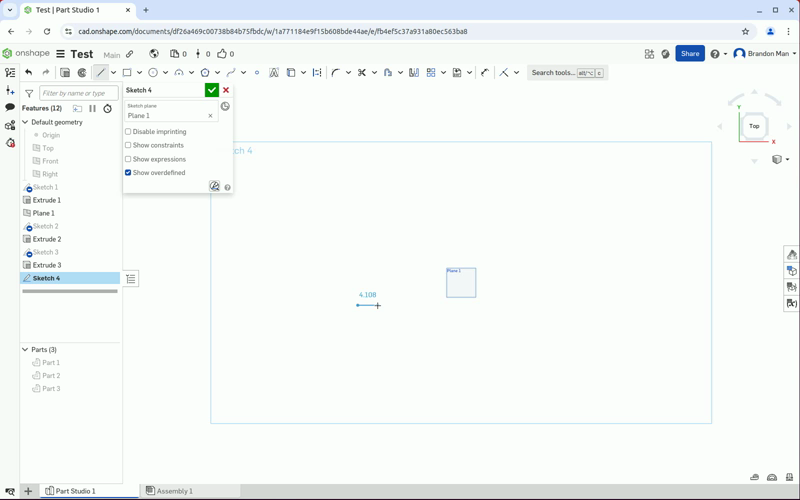
click(377, 305)
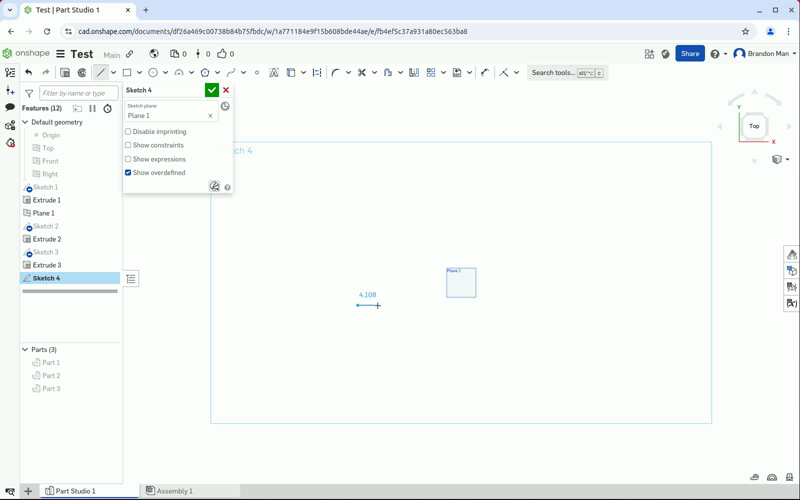
key_up(shift)
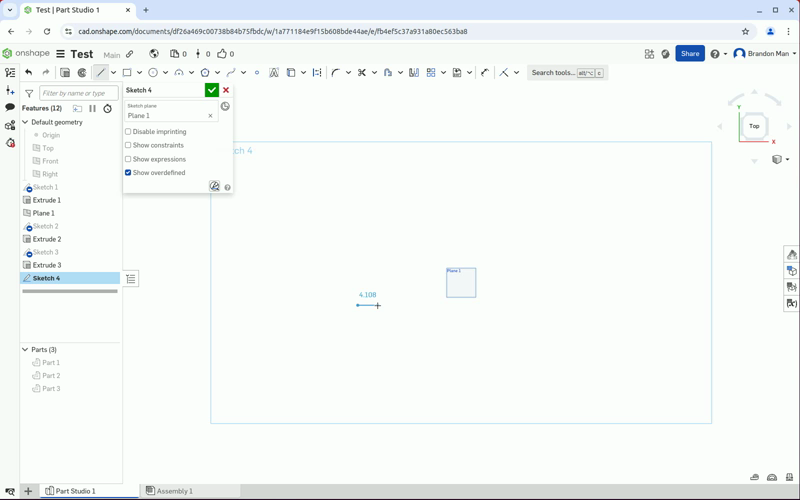
key_down(shift)
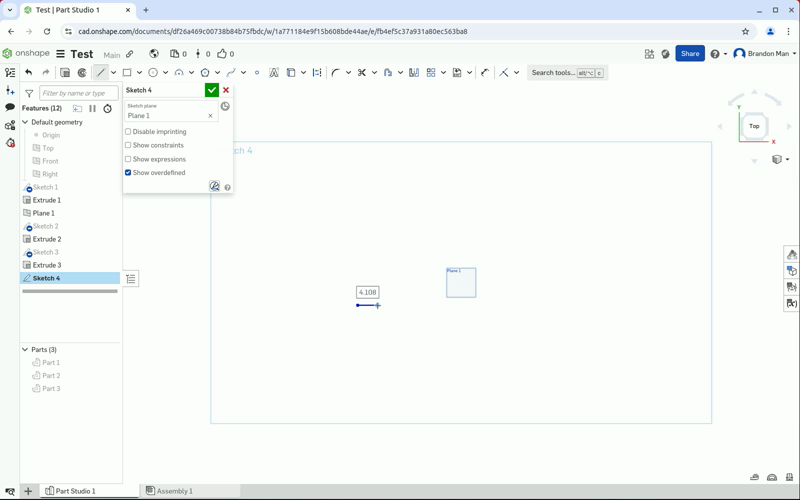
mouse_move(407, 305)
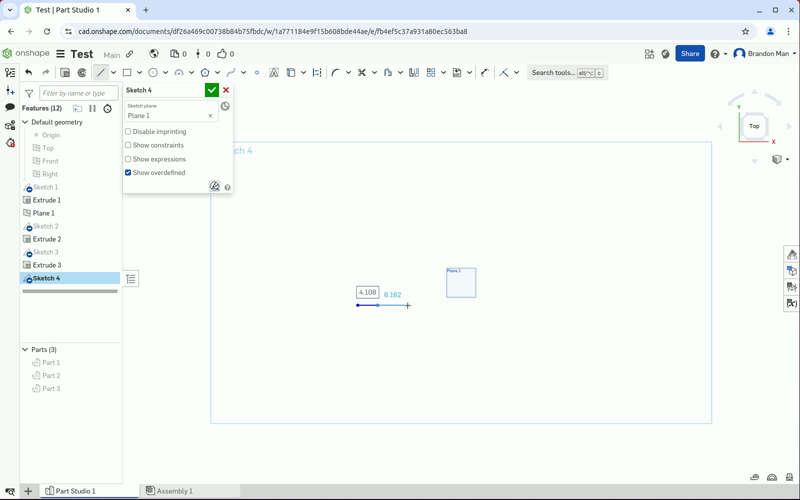
mouse_move(377, 259)
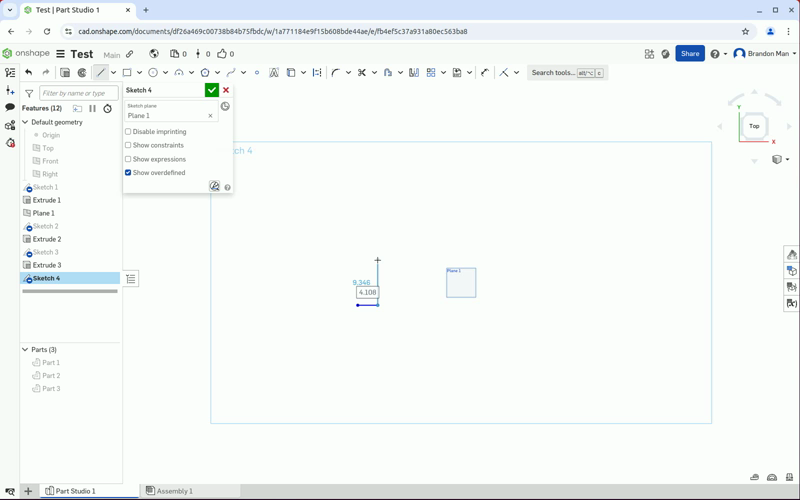
click(377, 259)
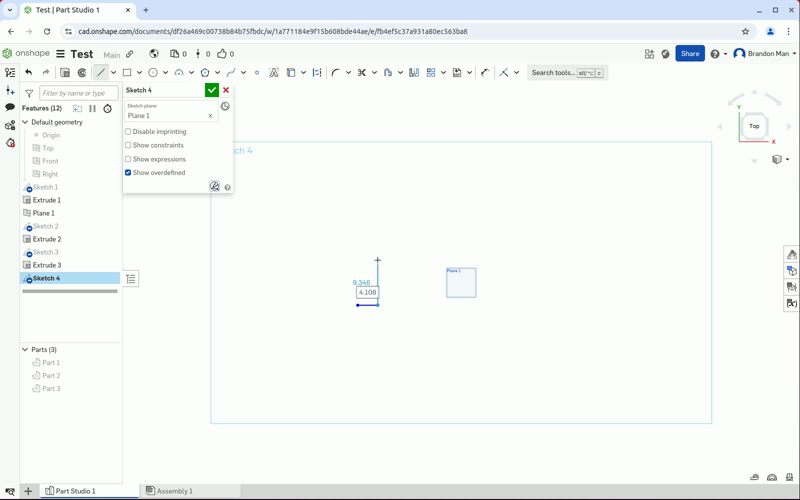
key_up(shift)
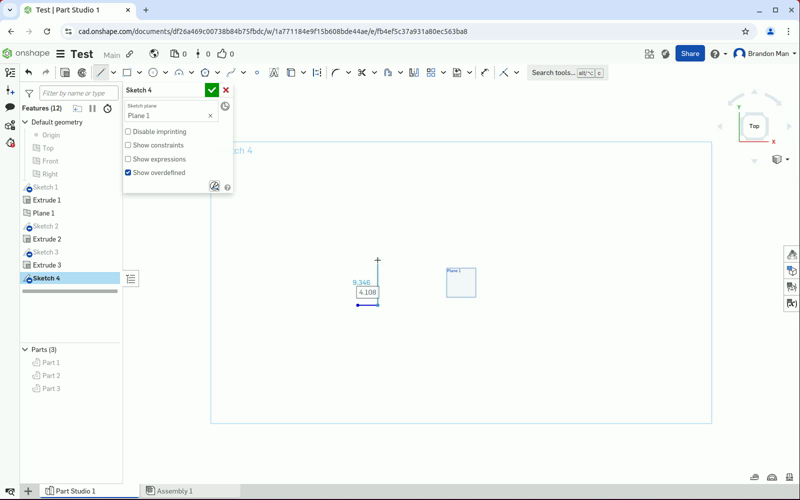
key_down(shift)
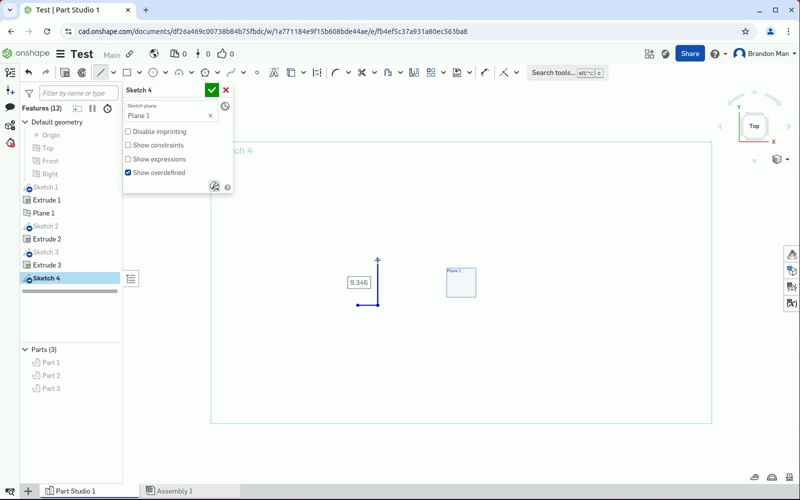
mouse_move(407, 259)
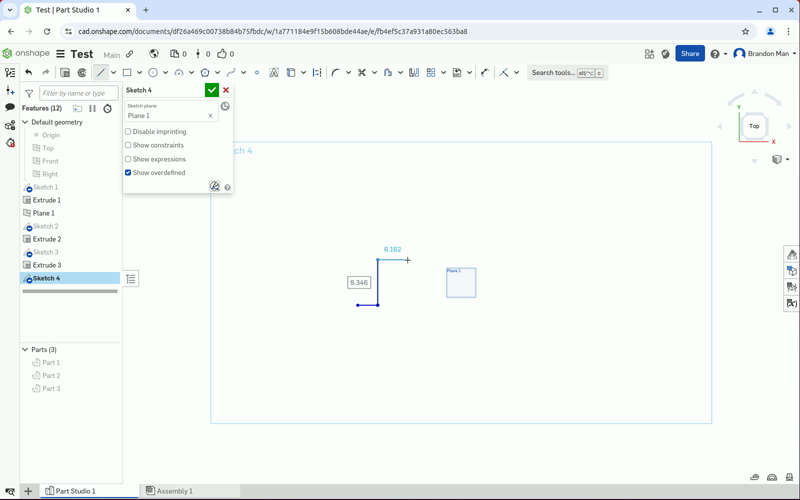
mouse_move(357, 259)
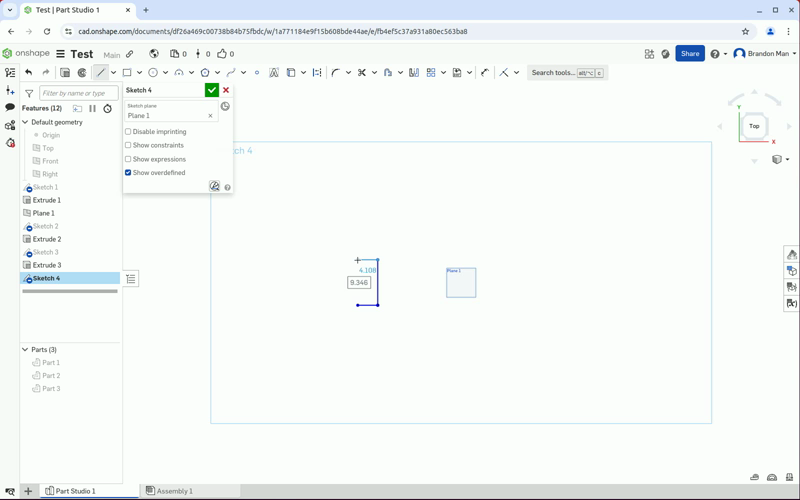
click(357, 259)
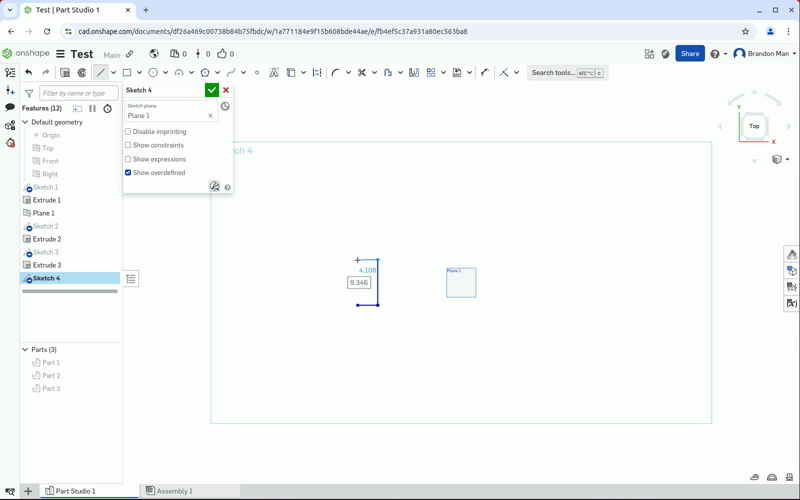
key_up(shift)
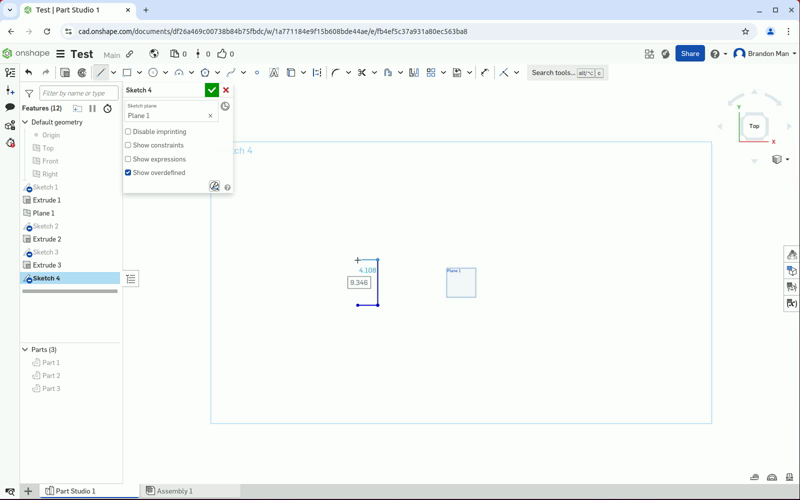
mouse_move(387, 259)
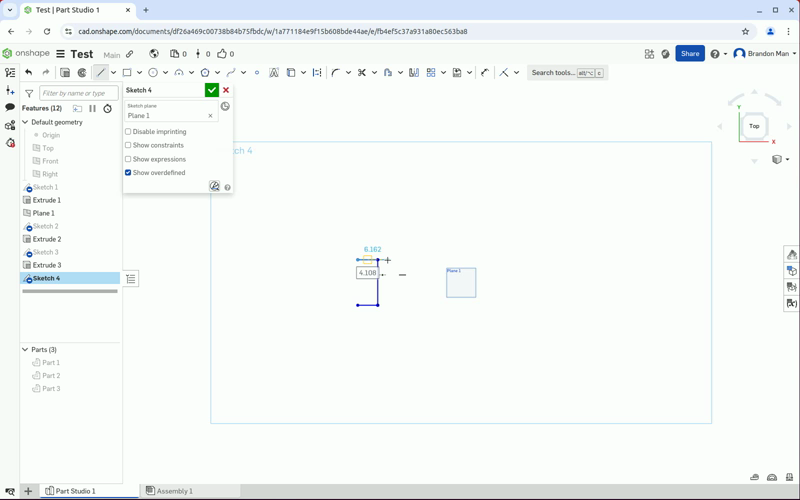
key_down(shift)
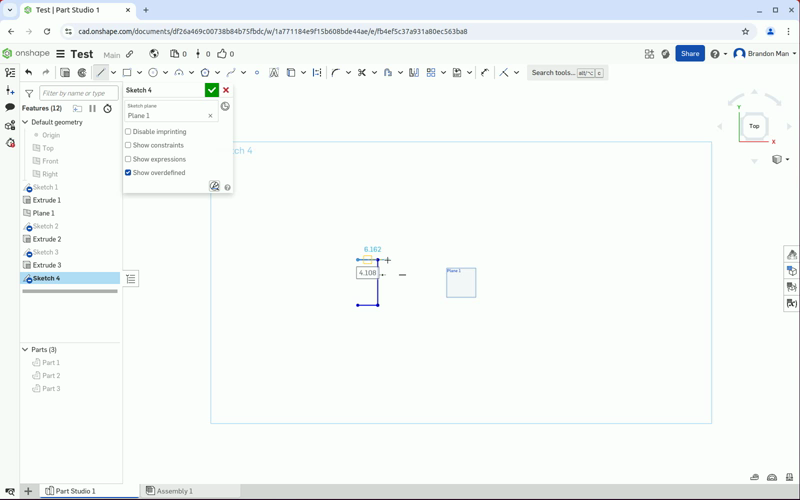
mouse_move(357, 305)
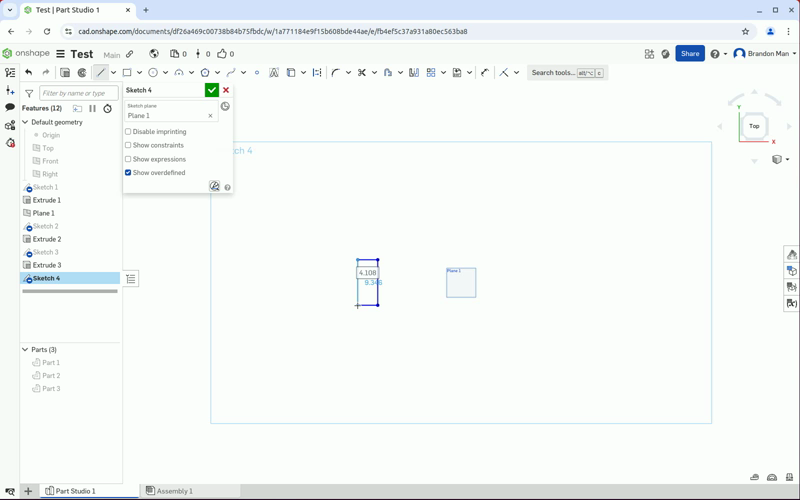
key_up(shift)
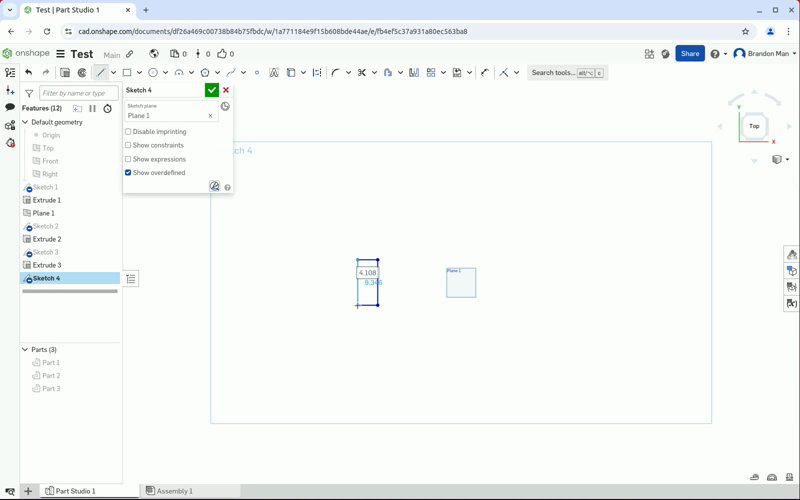
click(357, 305)
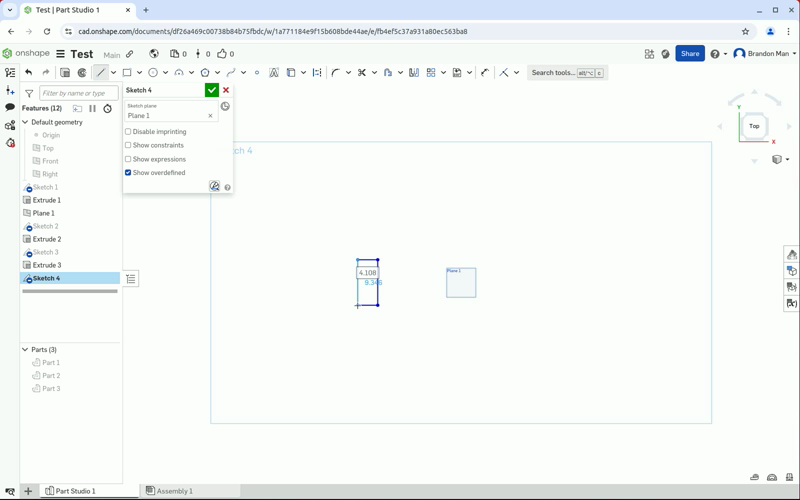
key(esc)
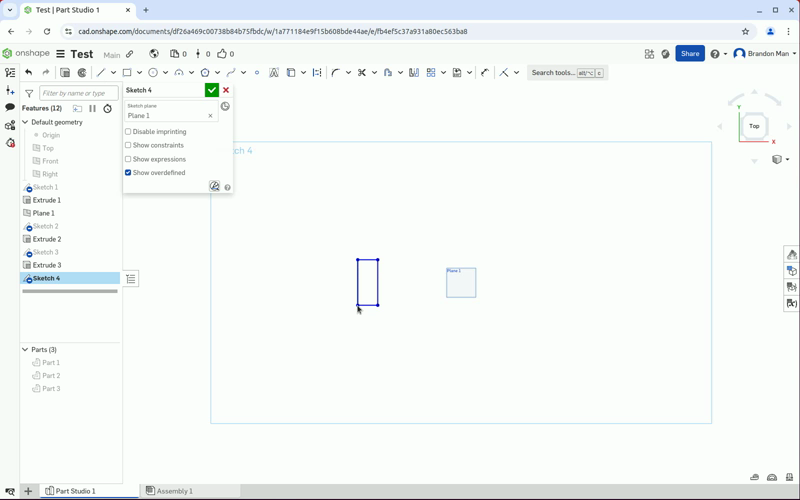
mouse_move(376, 298)
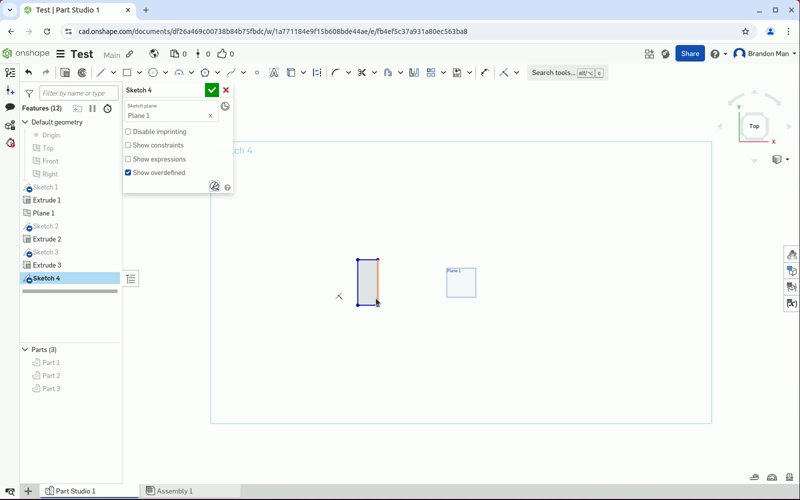
scroll(6)
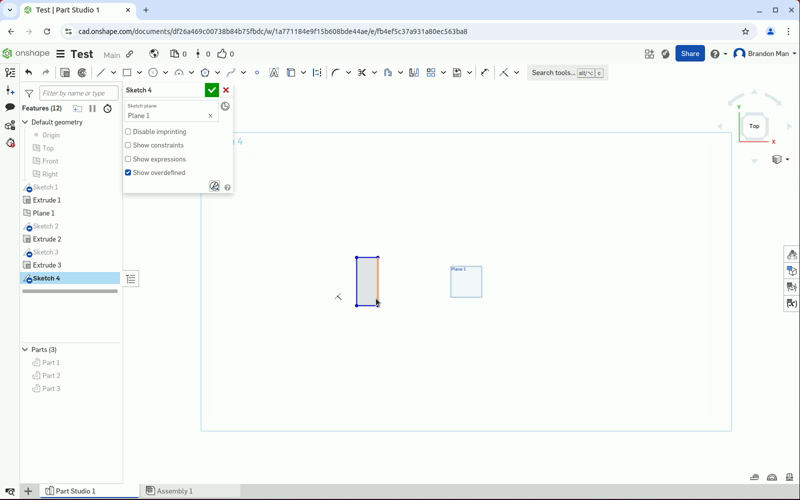
scroll(6)
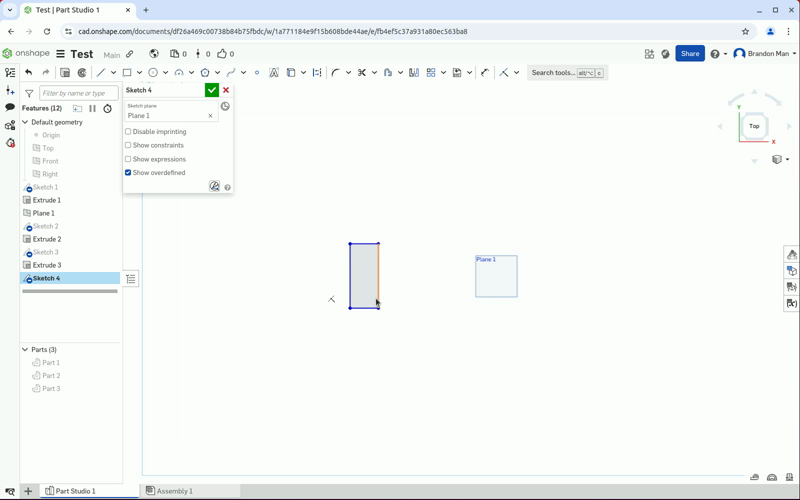
scroll(6)
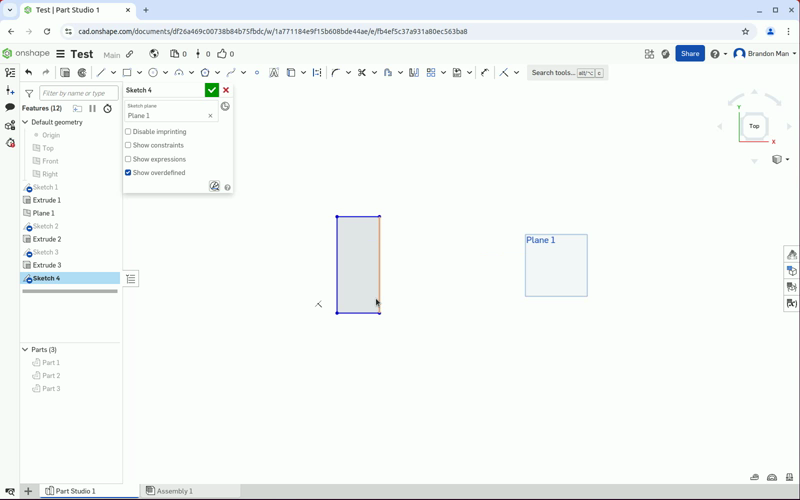
scroll(6)
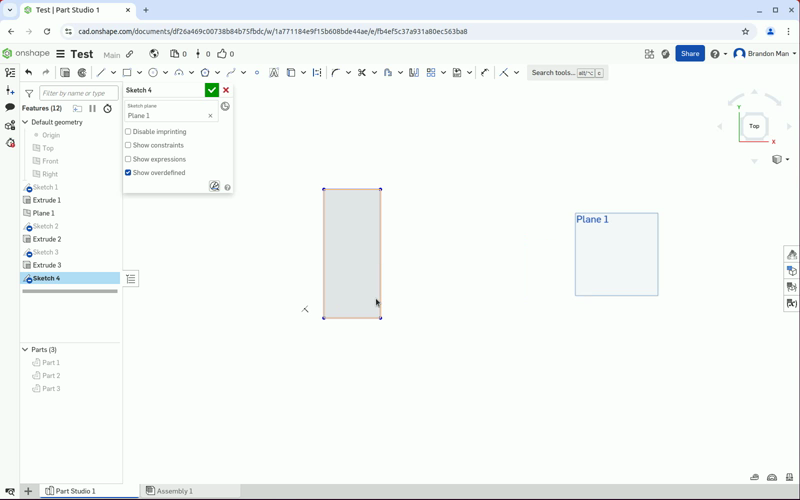
scroll(6)
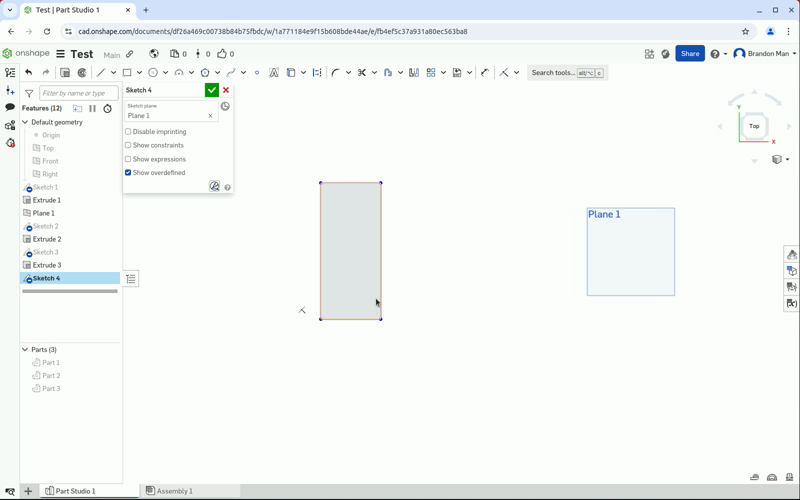
scroll(6)
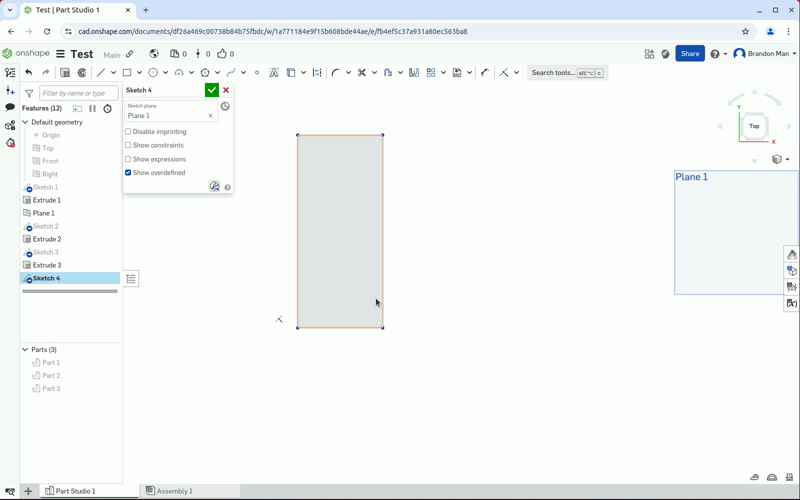
scroll(6)
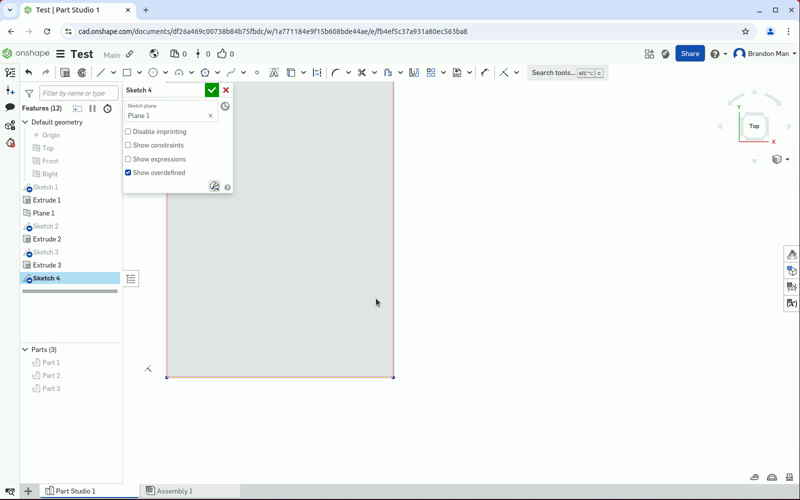
click(376, 298)
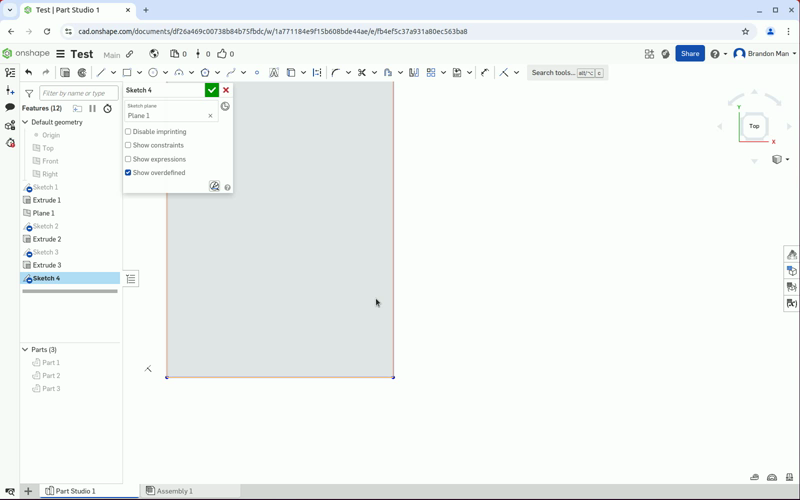
scroll(-6)
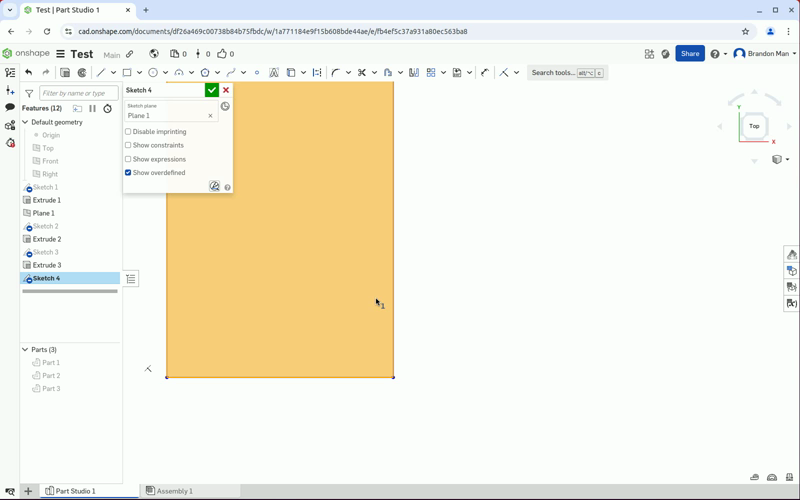
scroll(-6)
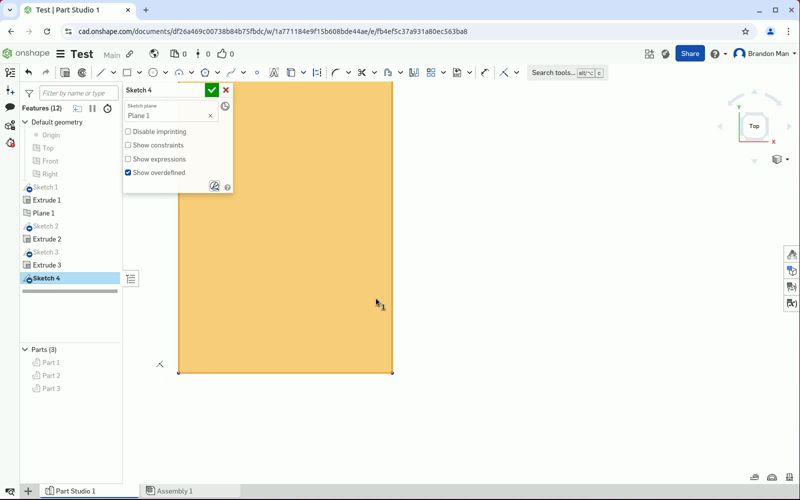
scroll(-6)
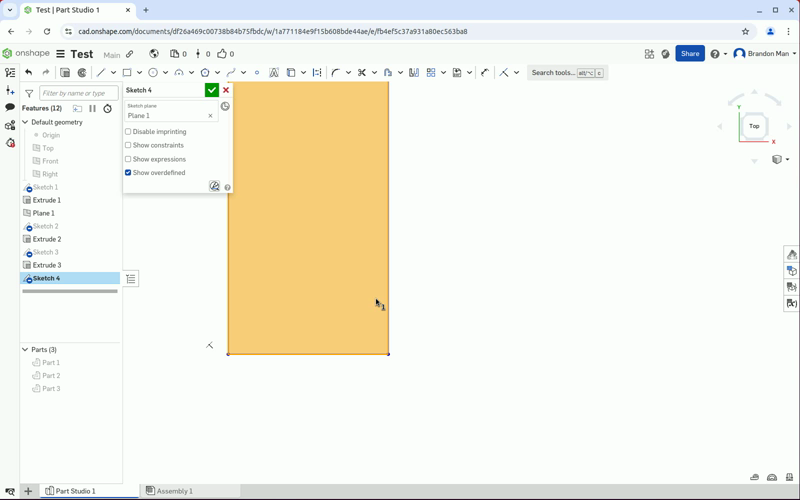
scroll(-6)
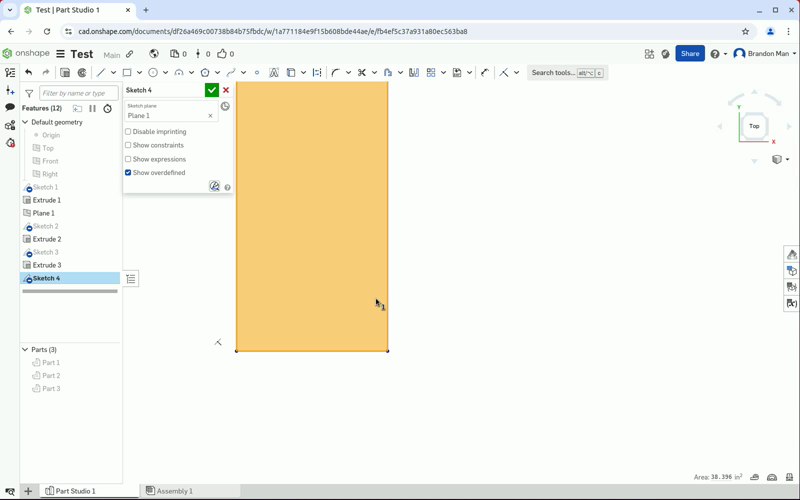
scroll(-6)
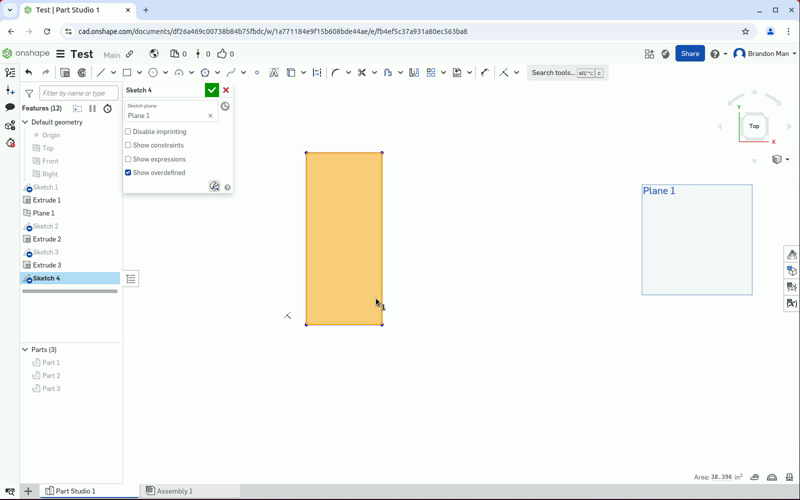
scroll(-6)
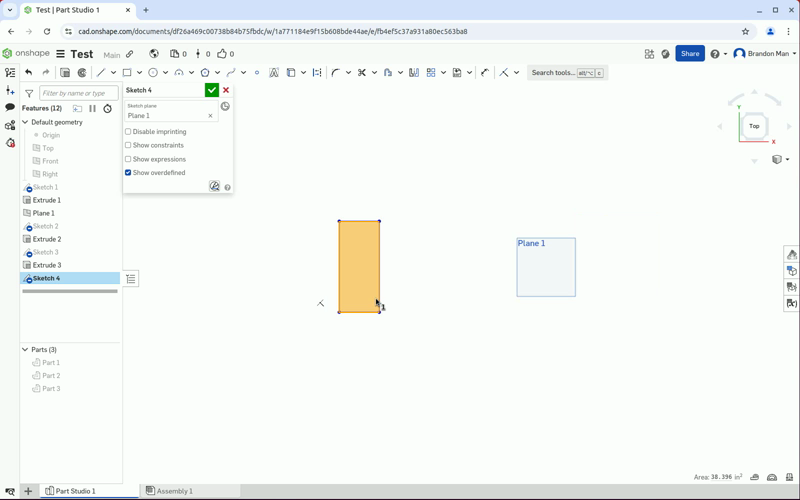
scroll(-6)
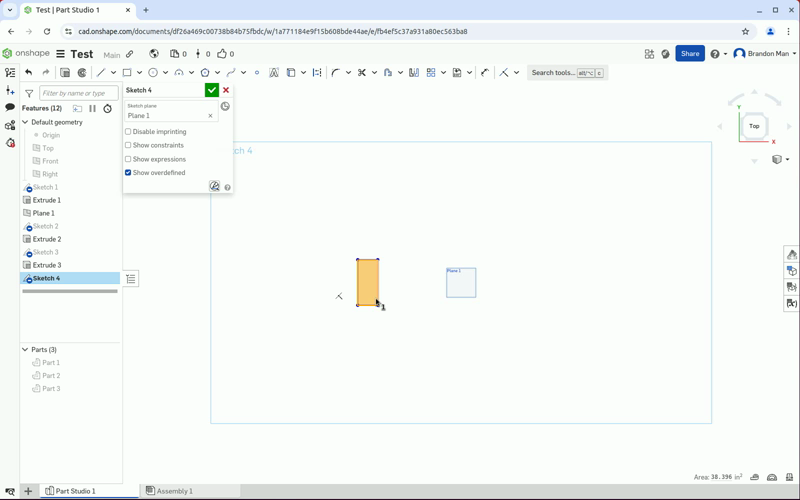
mouse_move(73, 352)
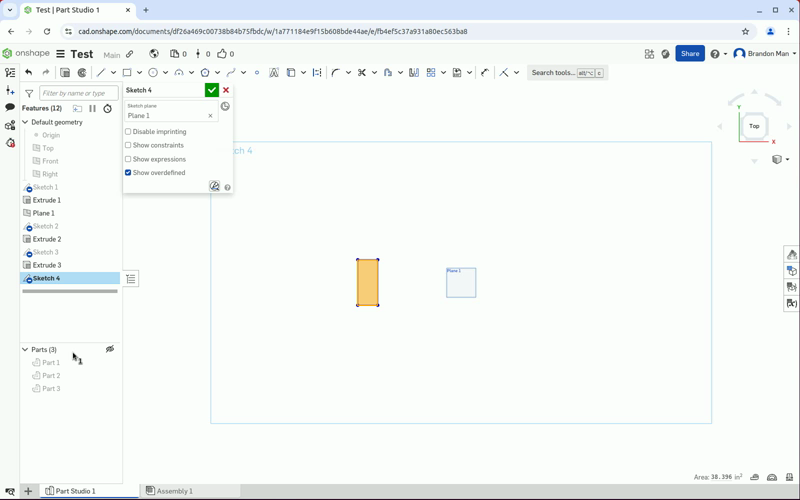
key(shift+y)
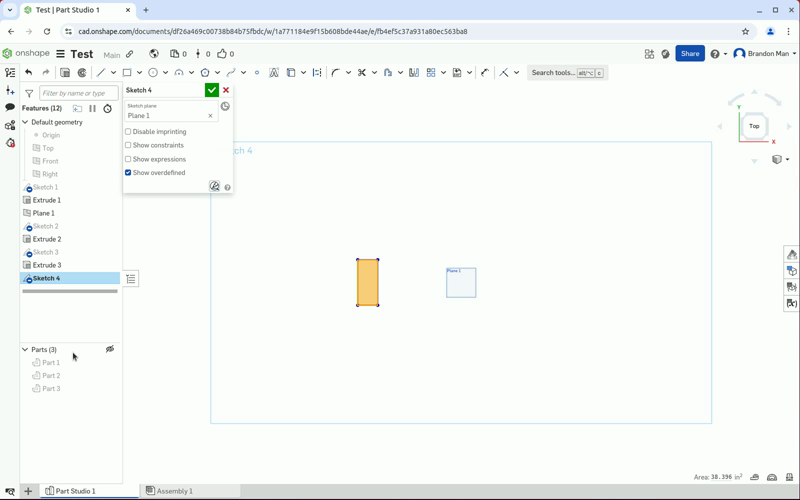
key(shift+e)
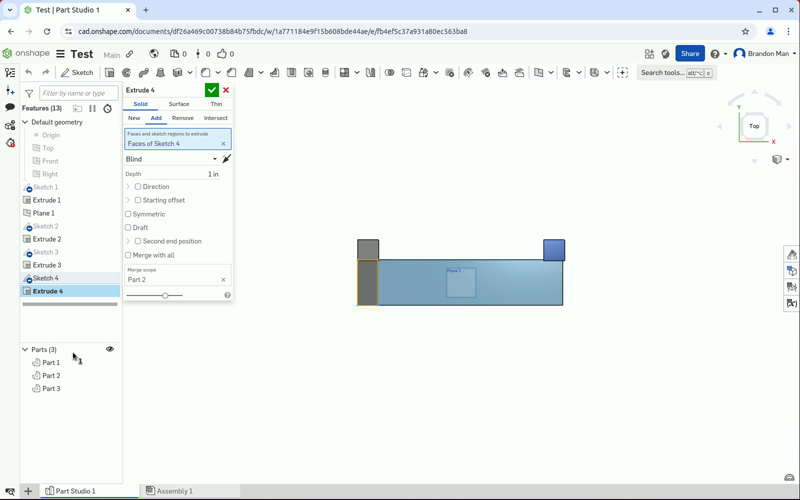
mouse_move(143, 106)
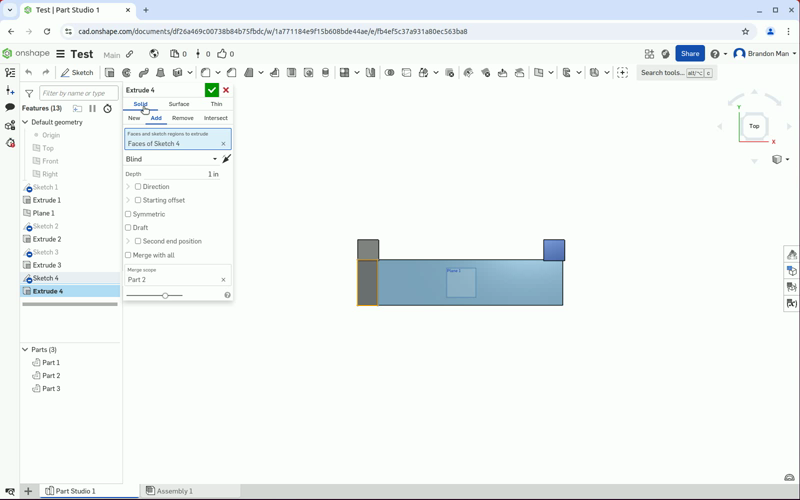
click(143, 106)
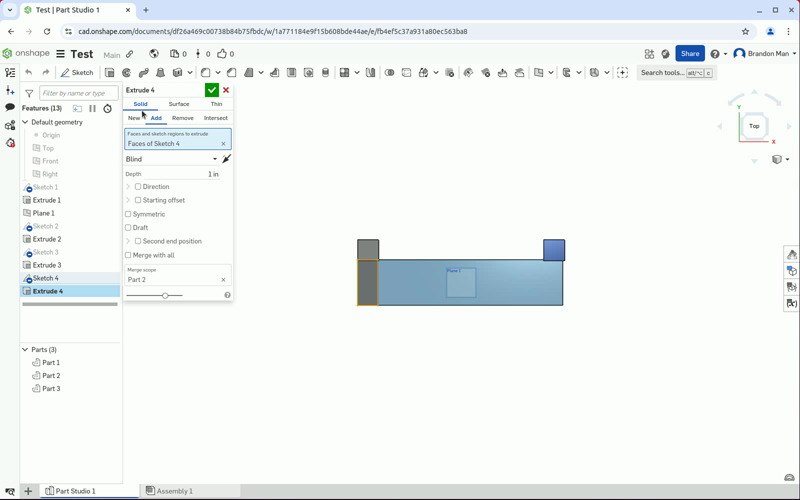
mouse_move(137, 120)
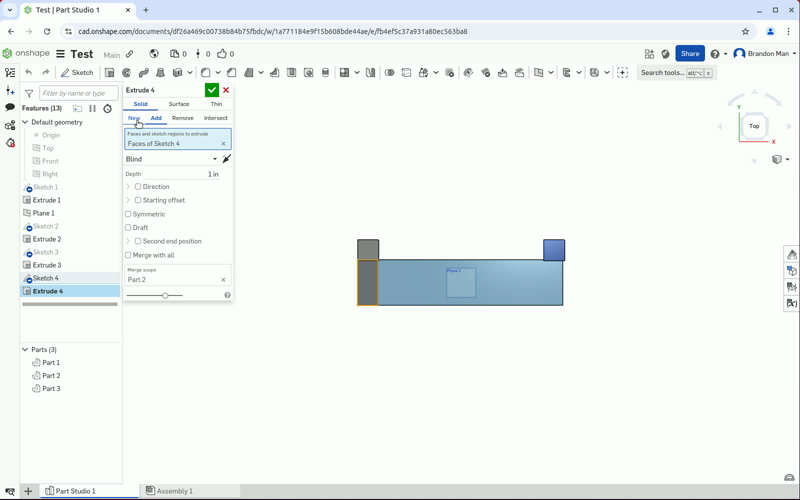
click(137, 120)
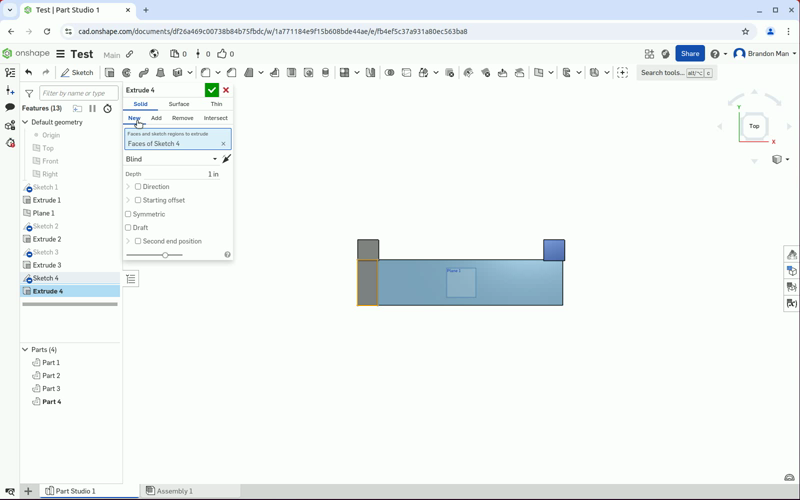
key(tab, 4)
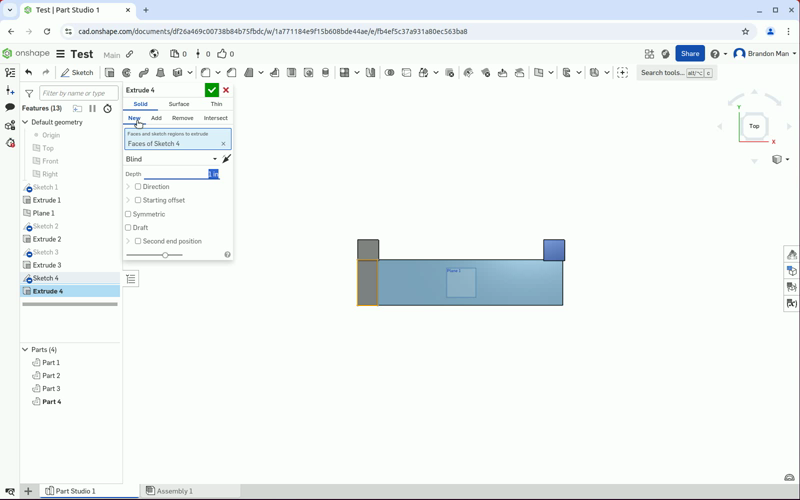
text(1.926)
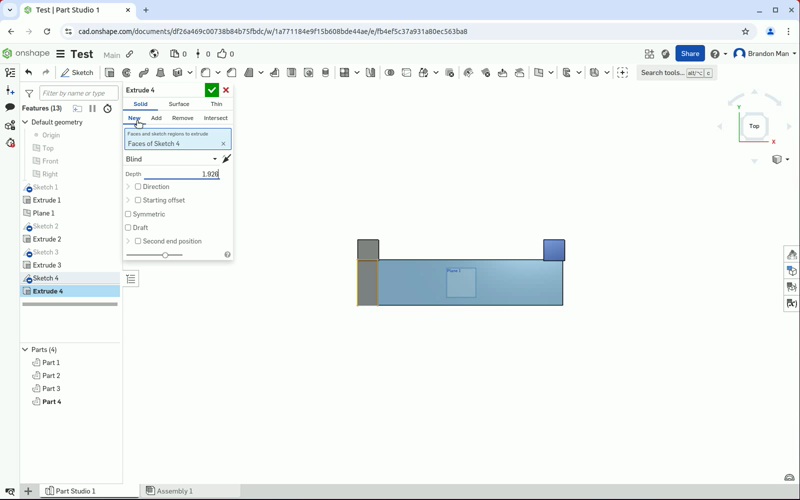
key(enter)
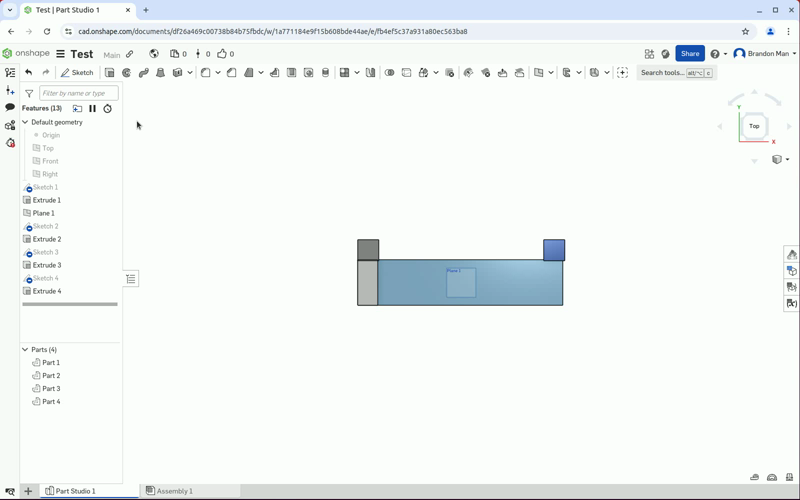
key(shift+h)
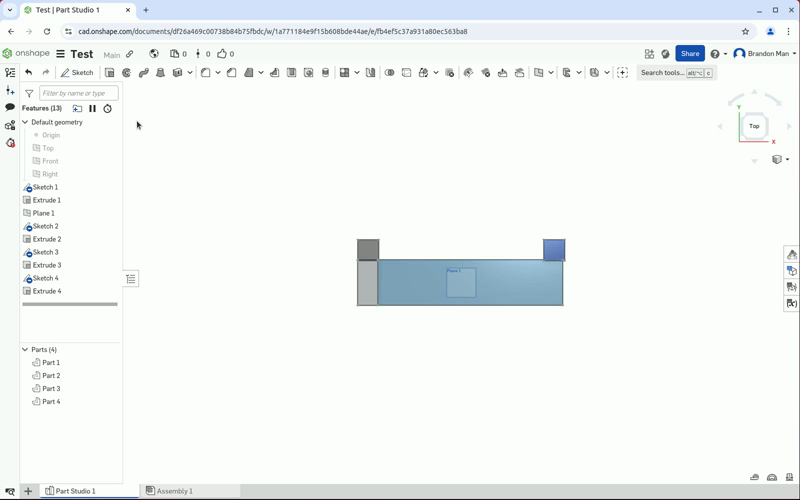
key(shift+h)
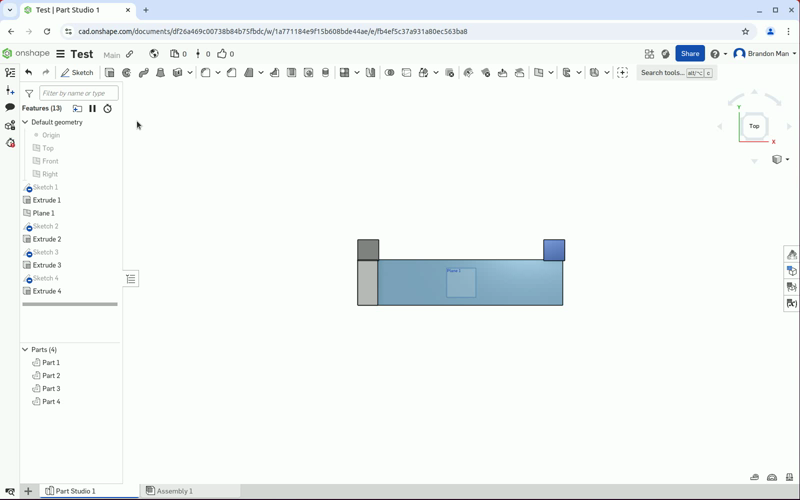
mouse_move(73, 189)
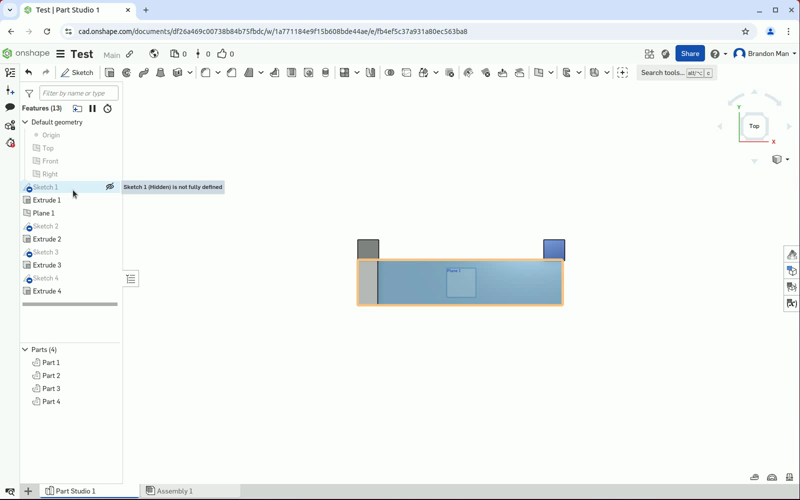
click(73, 189)
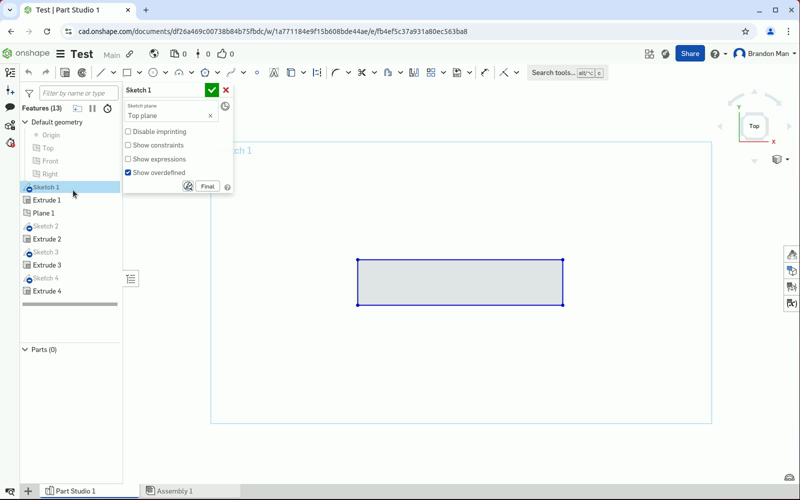
mouse_move(229, 92)
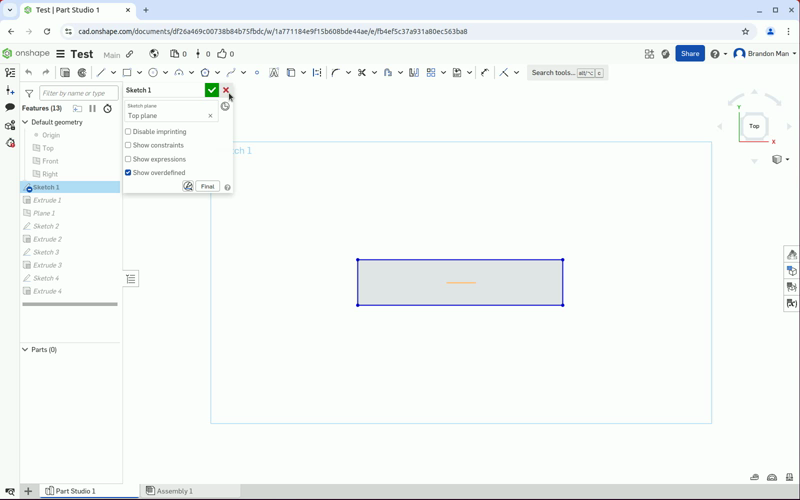
click(229, 92)
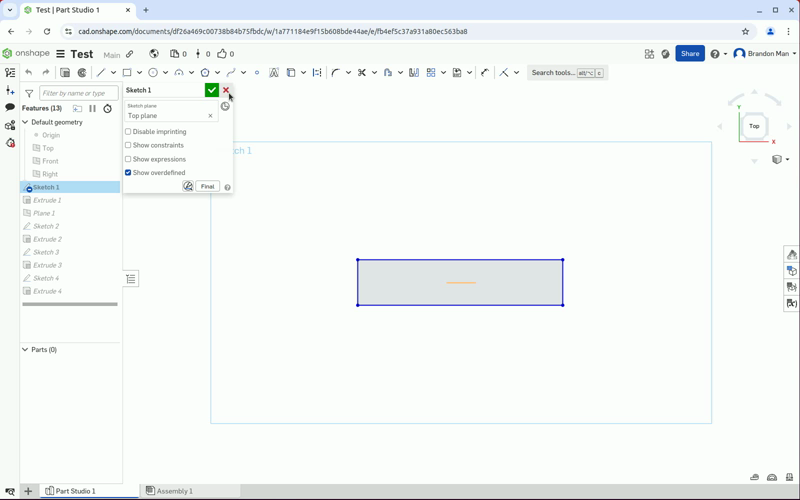
key(shift+s)
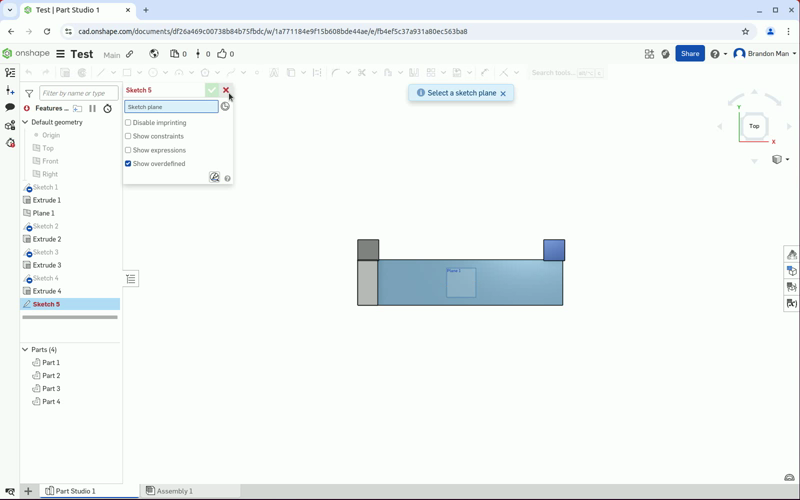
mouse_move(73, 215)
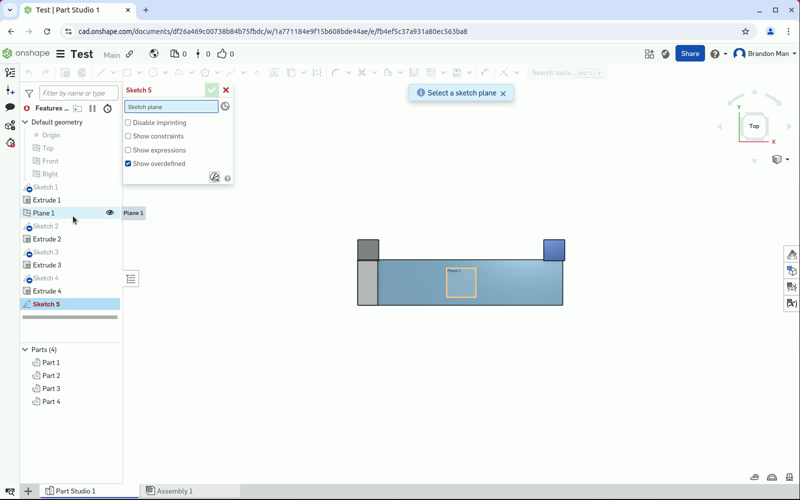
click(73, 215)
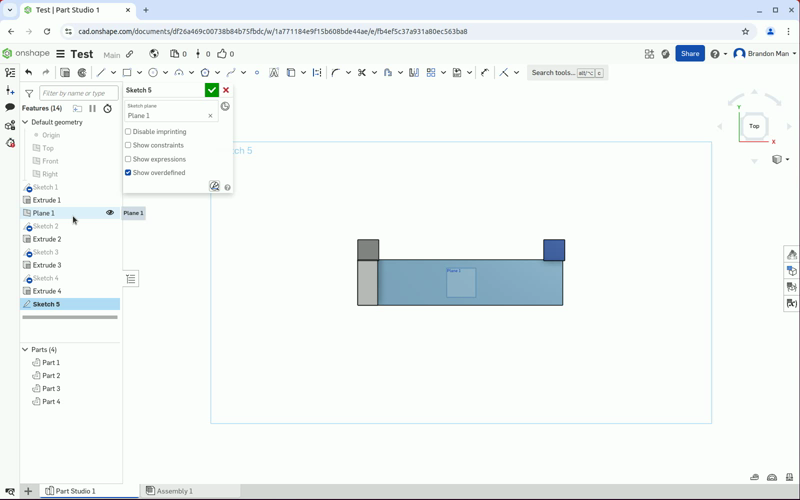
mouse_move(73, 352)
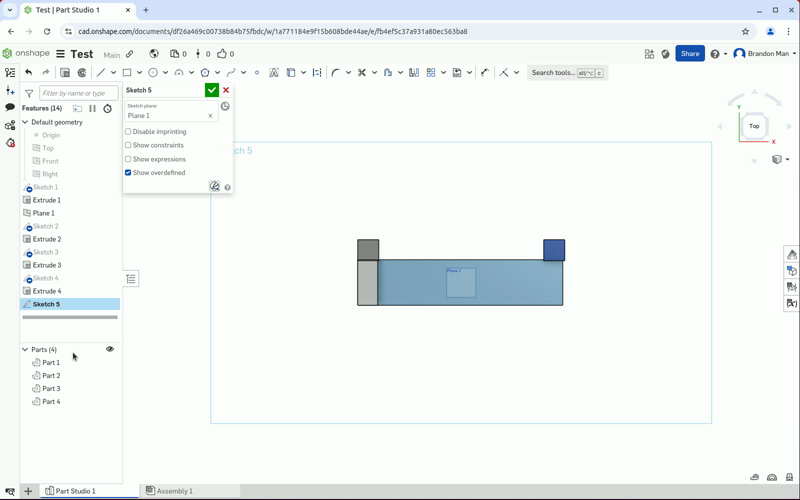
key(y)
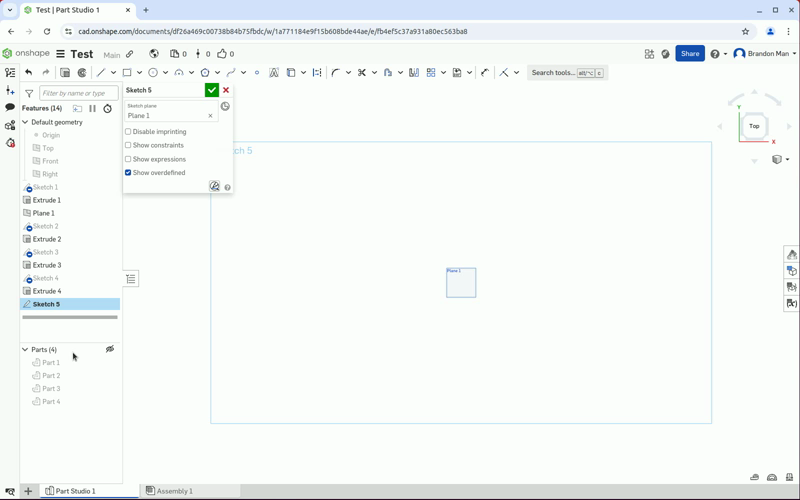
key(l)
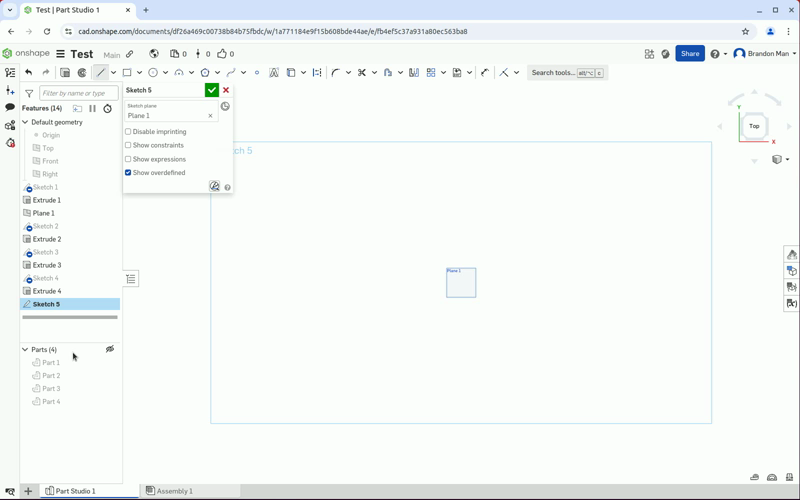
key_down(shift)
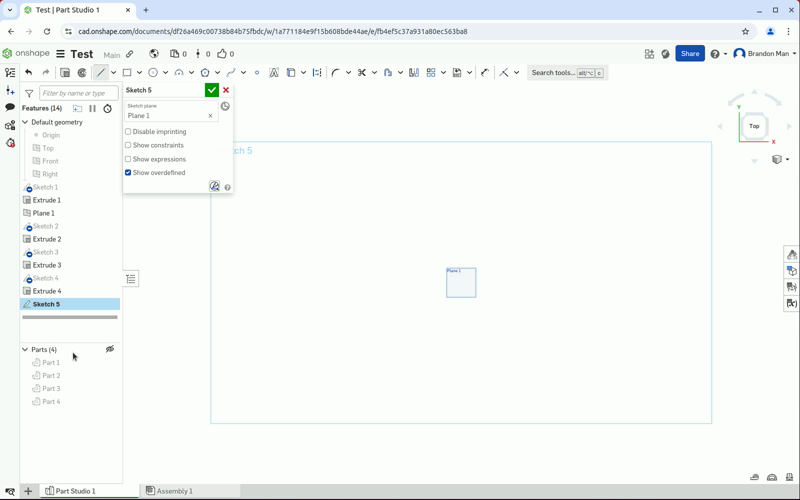
mouse_move(543, 305)
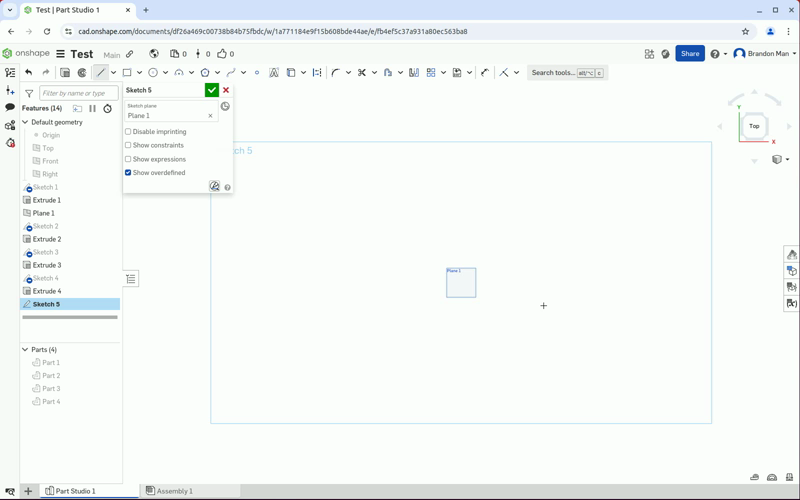
click(543, 305)
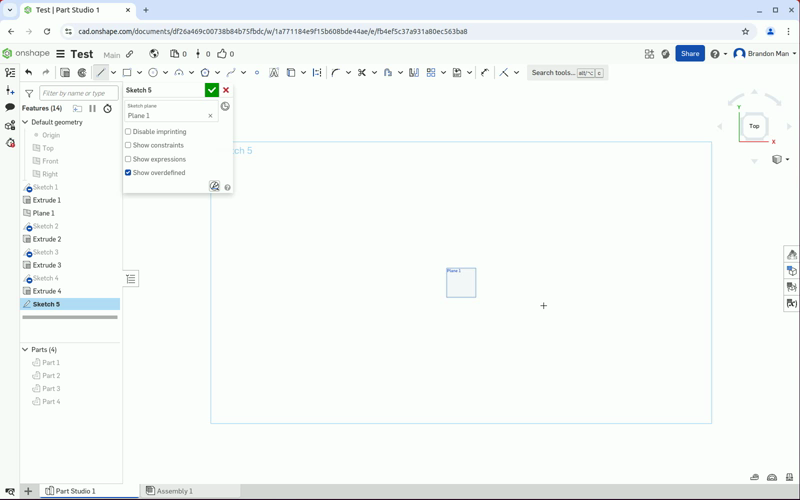
key_up(shift)
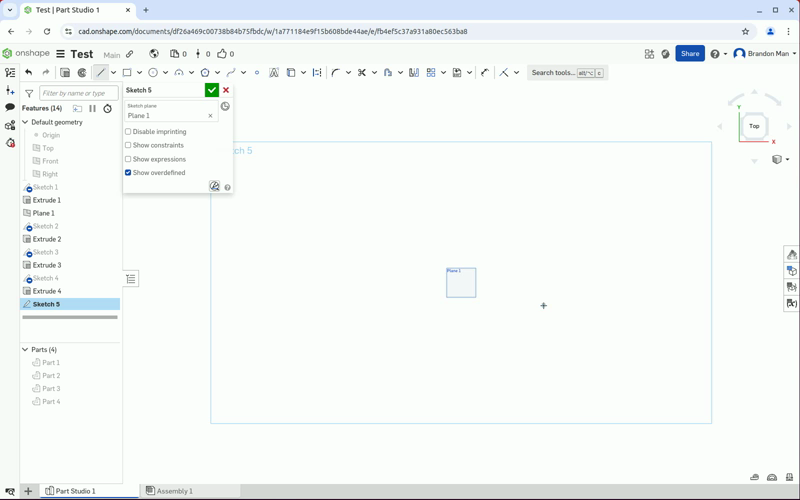
key_down(shift)
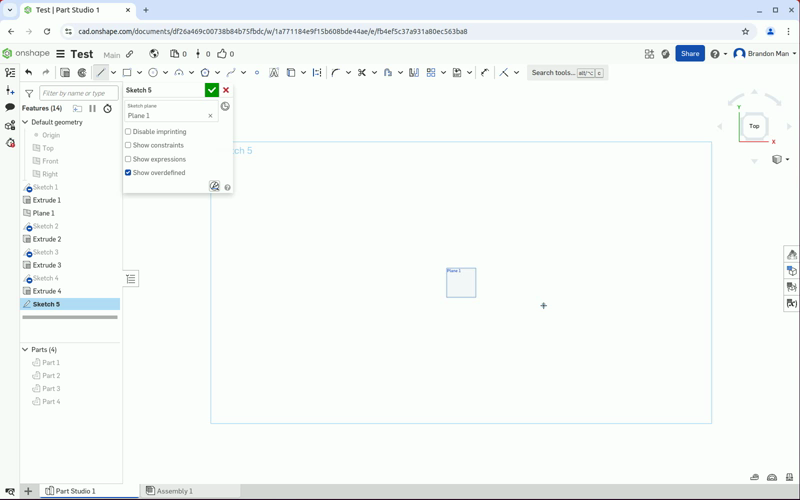
mouse_move(573, 305)
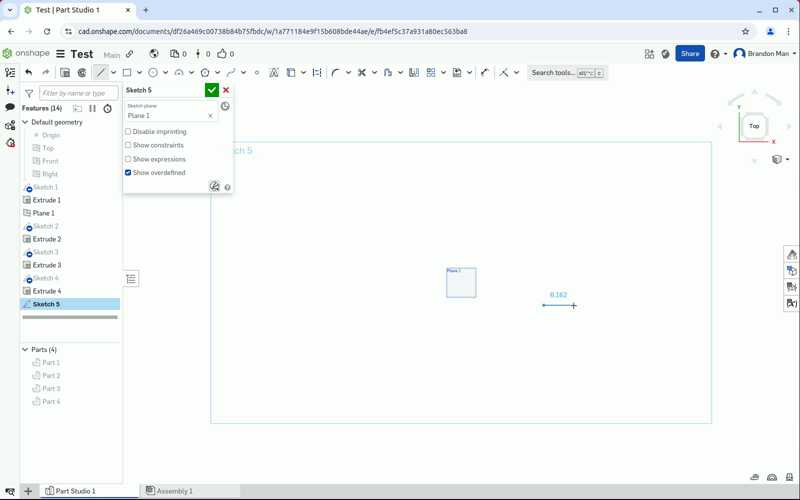
mouse_move(564, 305)
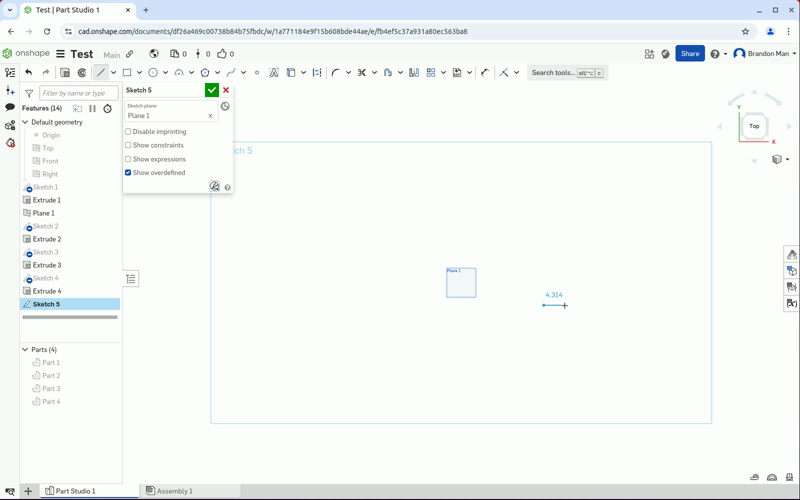
click(564, 305)
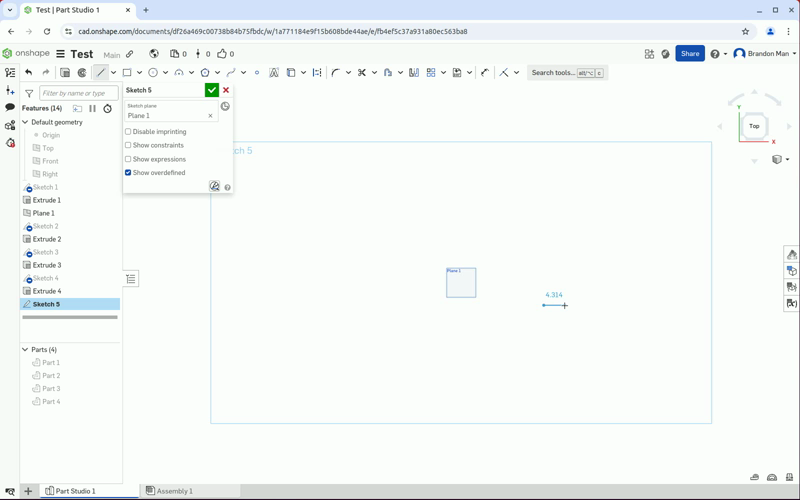
key_up(shift)
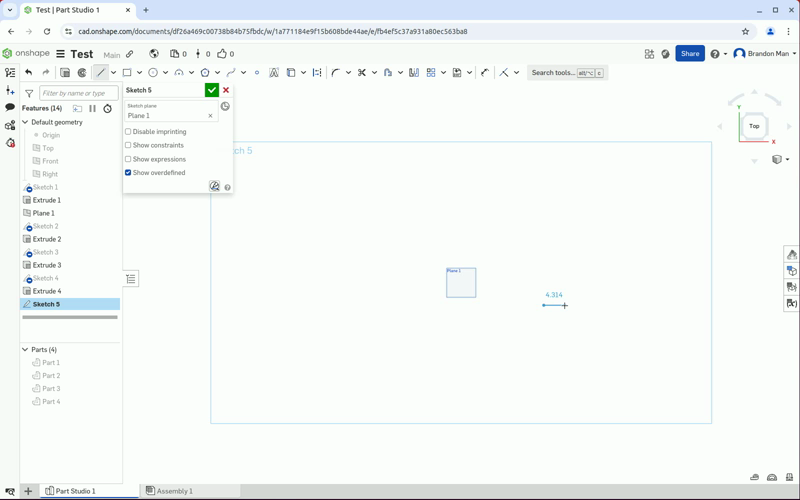
key_down(shift)
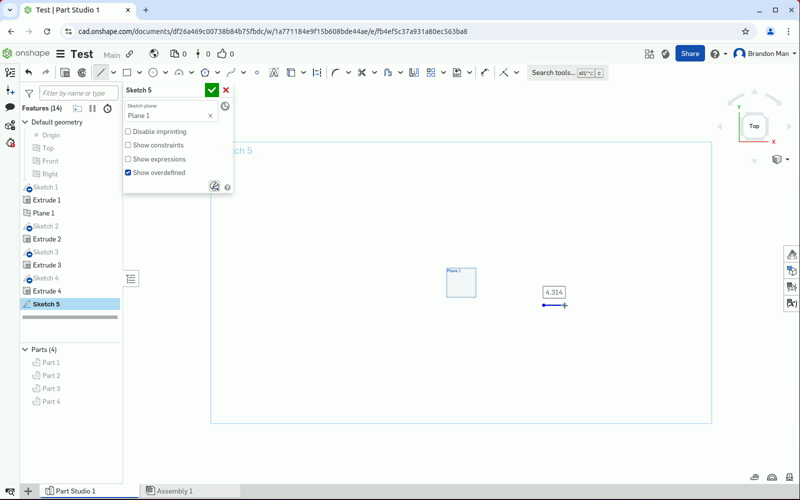
mouse_move(589, 305)
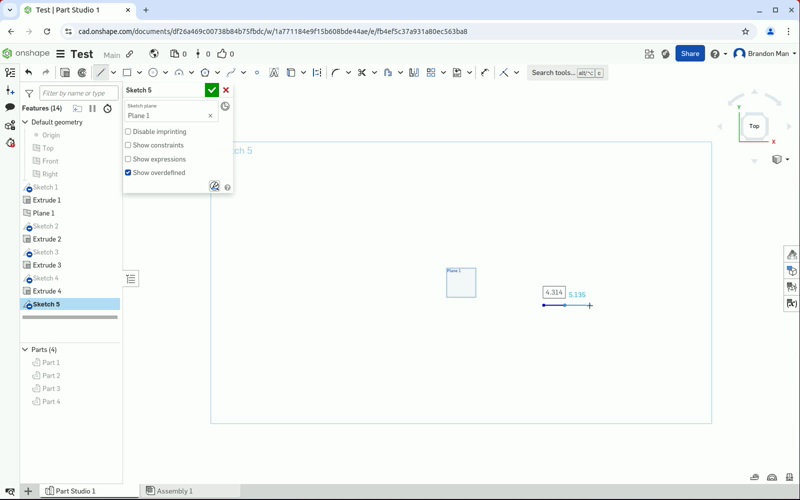
mouse_move(564, 259)
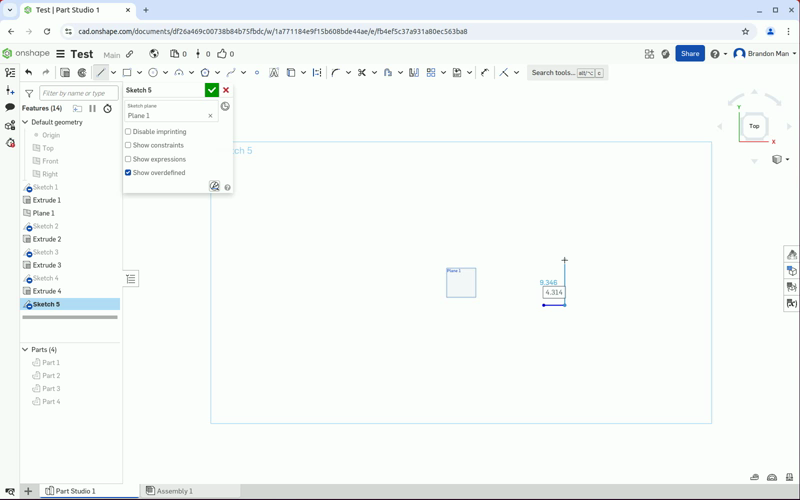
click(564, 259)
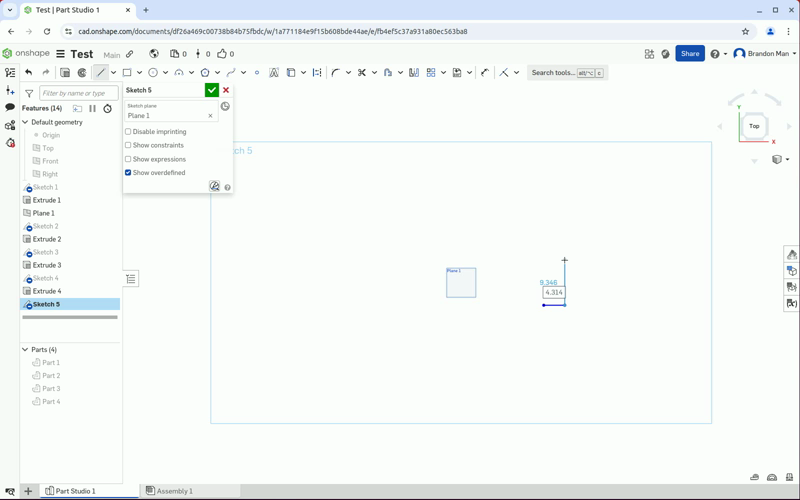
key_up(shift)
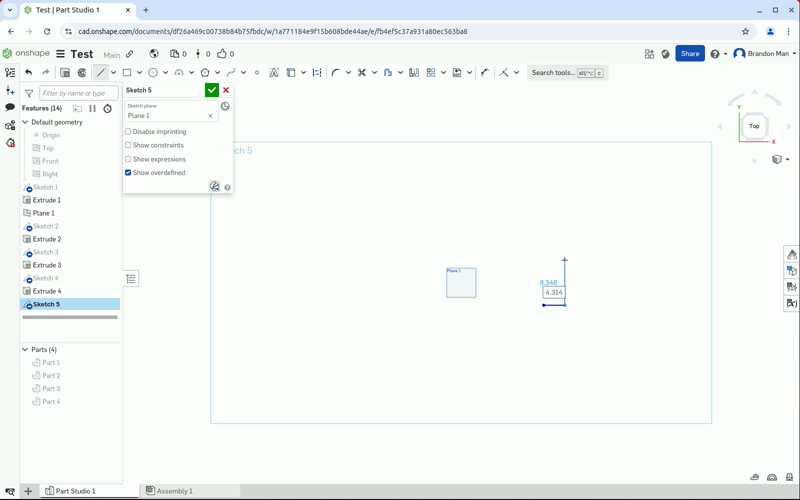
key_down(shift)
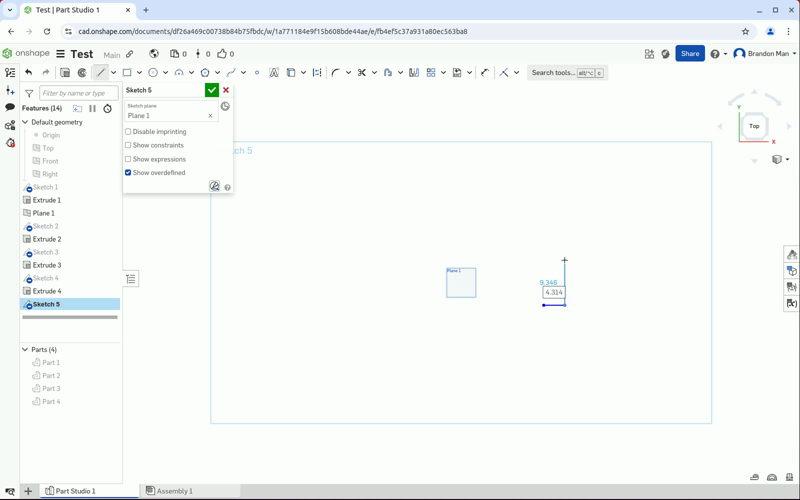
mouse_move(589, 259)
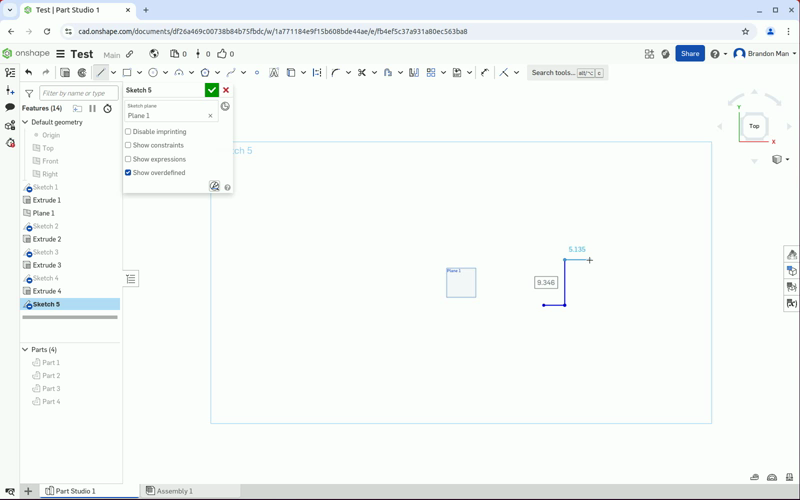
mouse_move(543, 259)
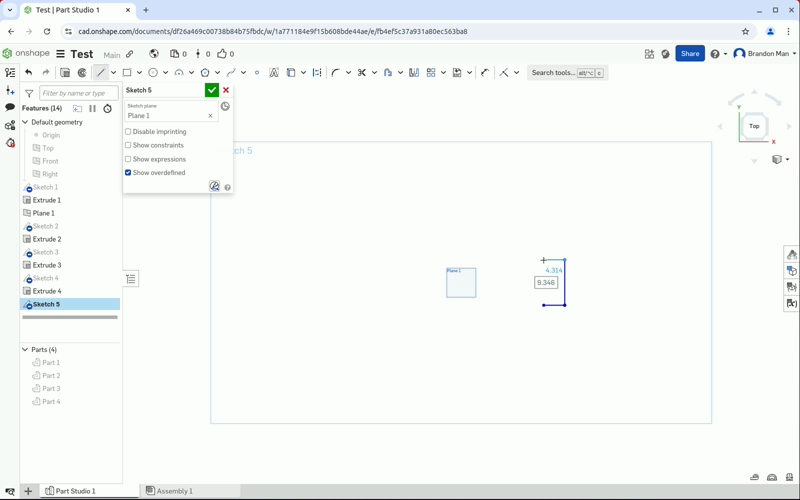
click(543, 259)
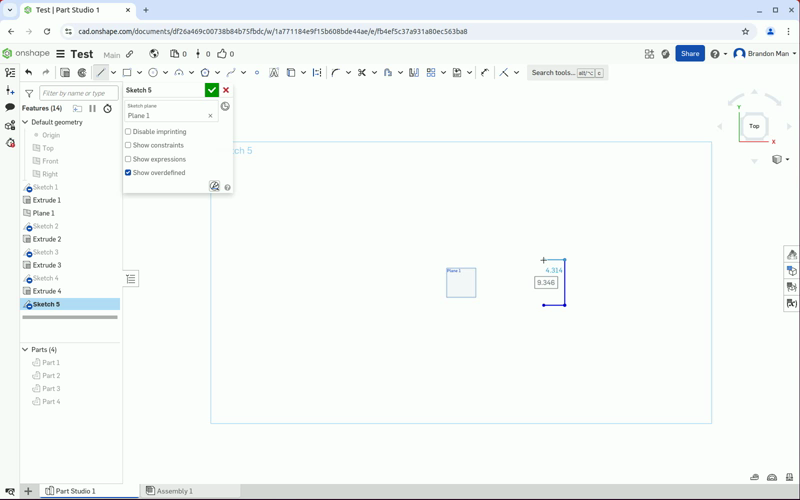
key_up(shift)
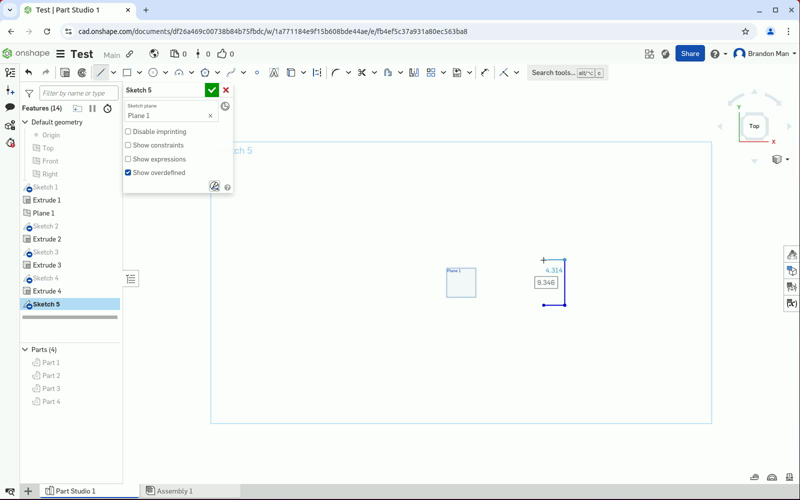
mouse_move(573, 259)
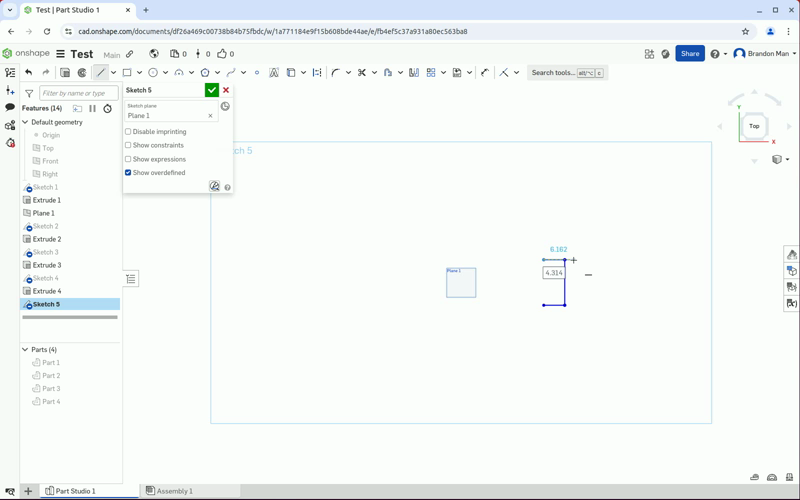
key_down(shift)
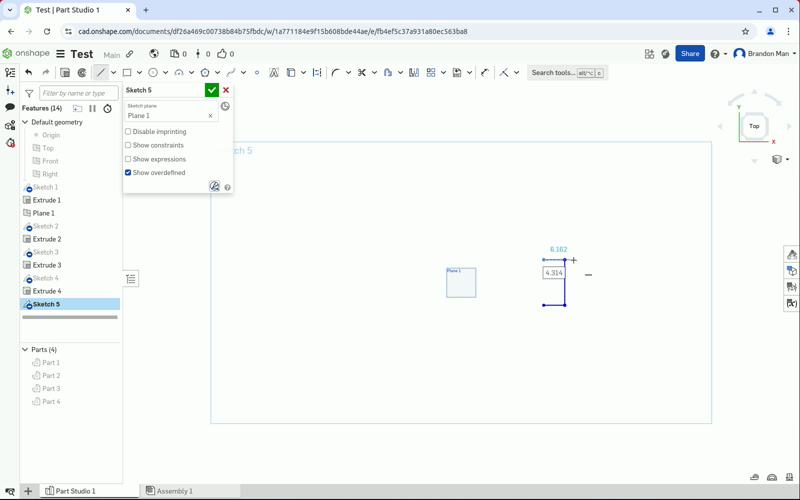
mouse_move(543, 305)
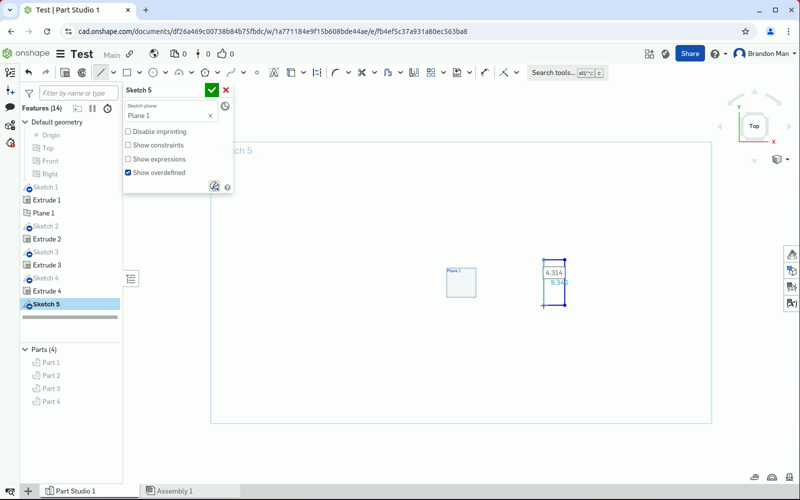
key_up(shift)
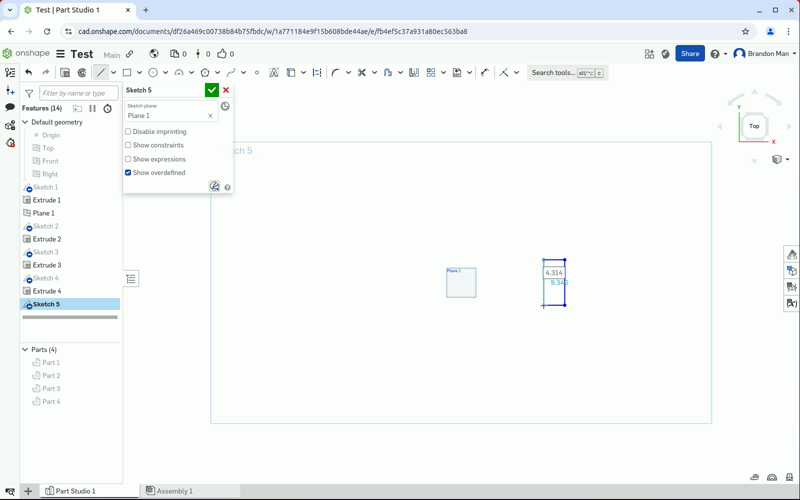
click(543, 305)
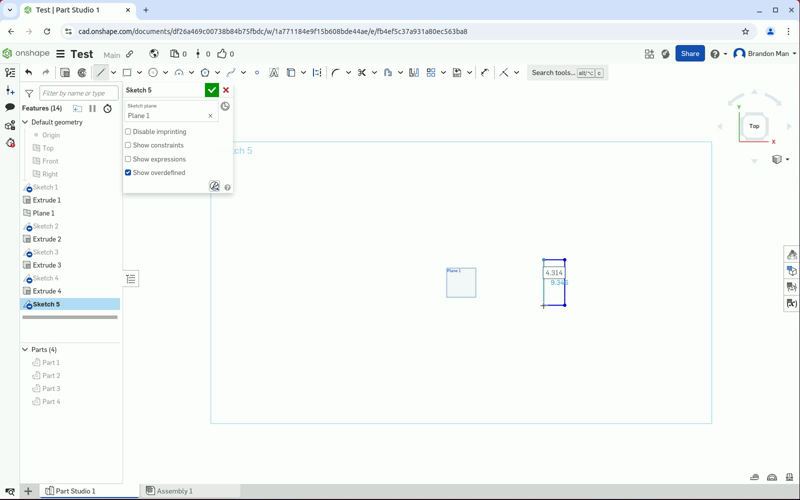
key(esc)
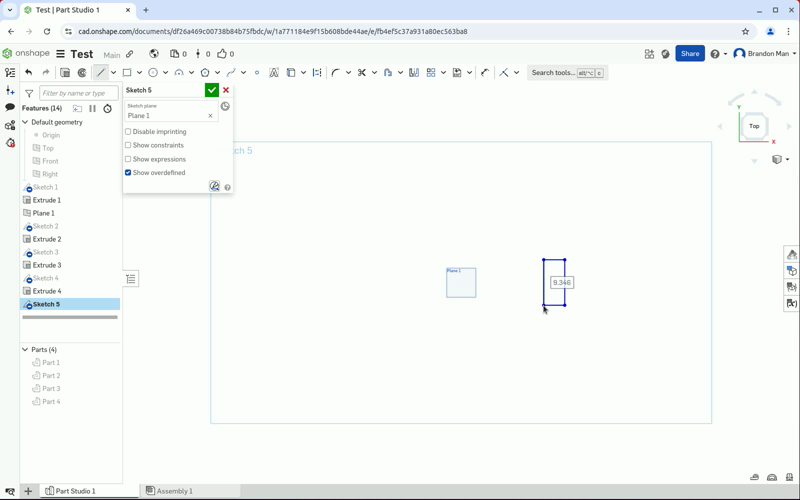
mouse_move(561, 273)
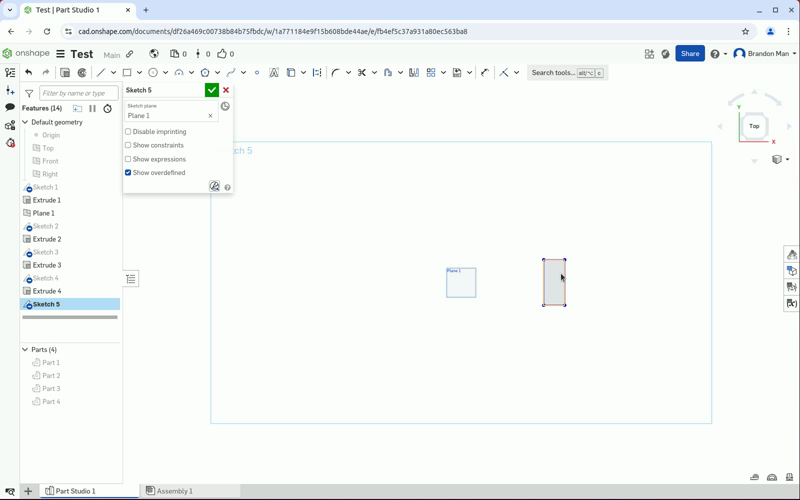
scroll(6)
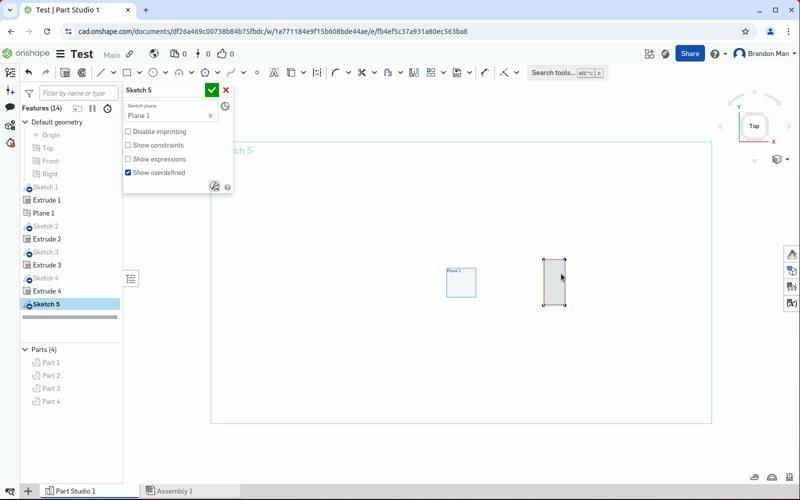
scroll(6)
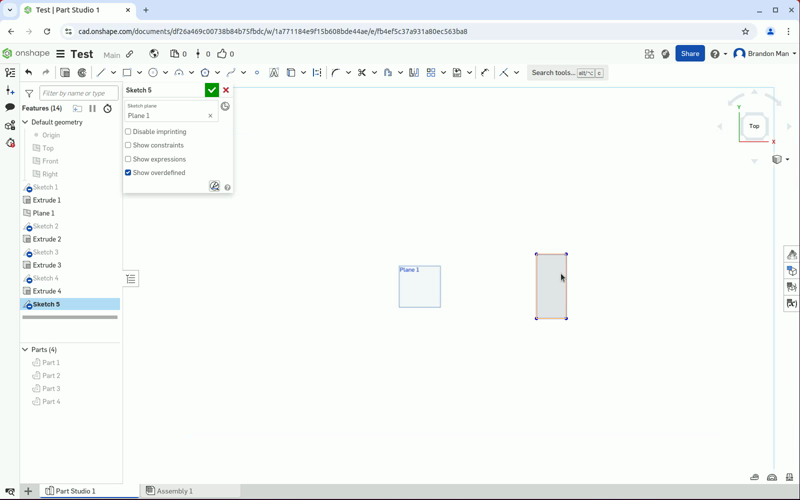
scroll(6)
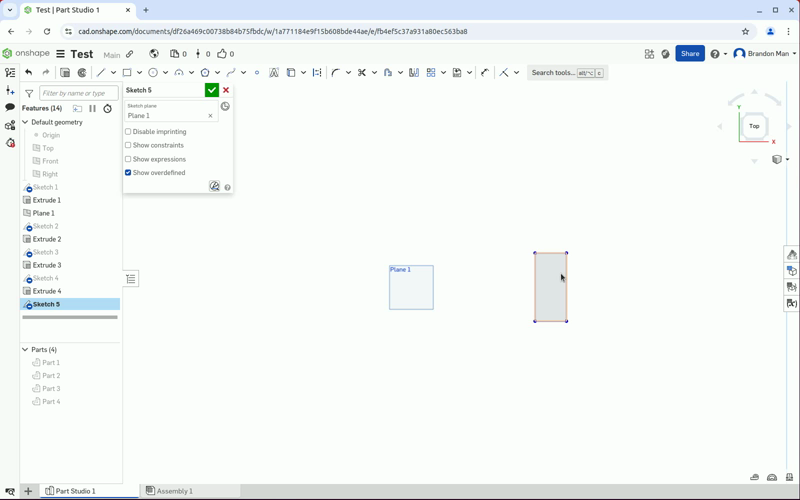
scroll(6)
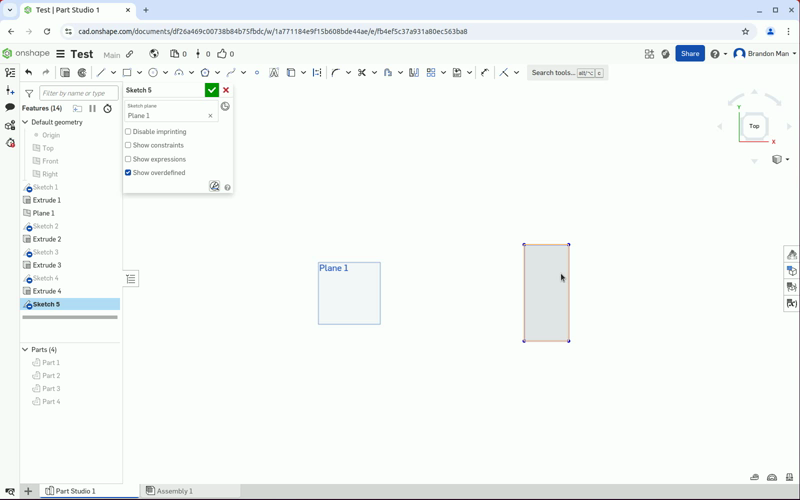
scroll(6)
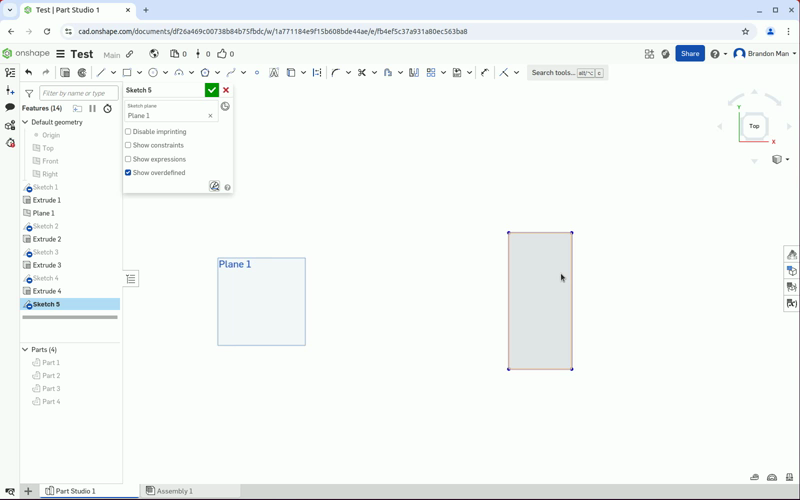
scroll(6)
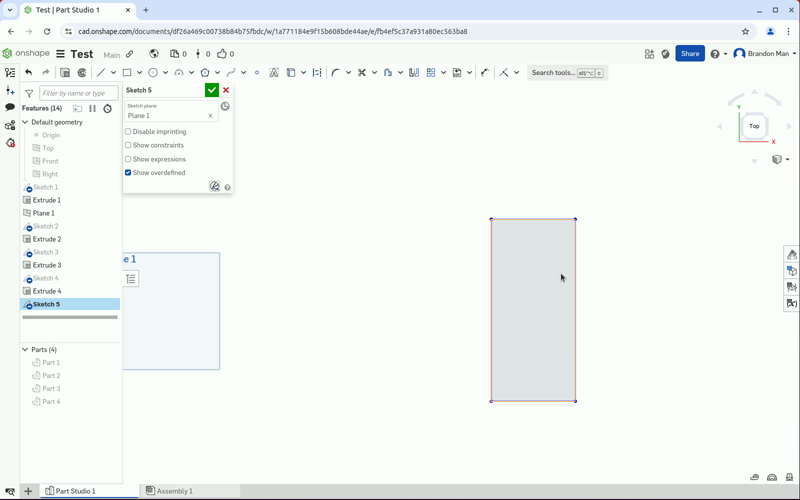
scroll(6)
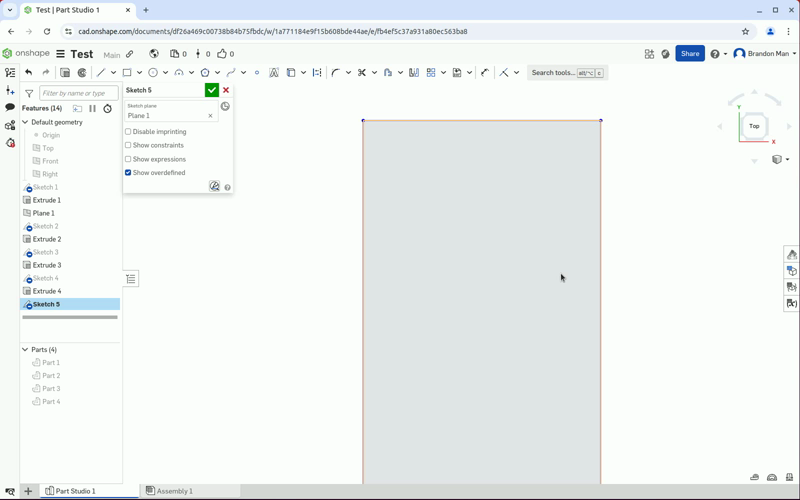
click(561, 273)
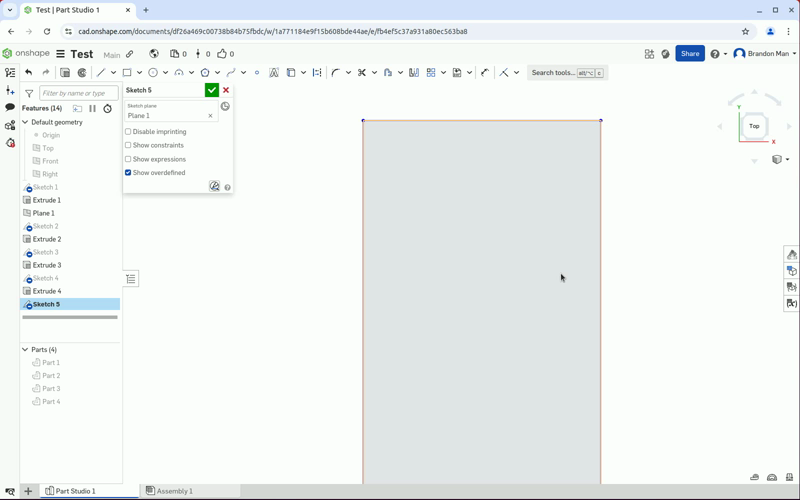
scroll(-6)
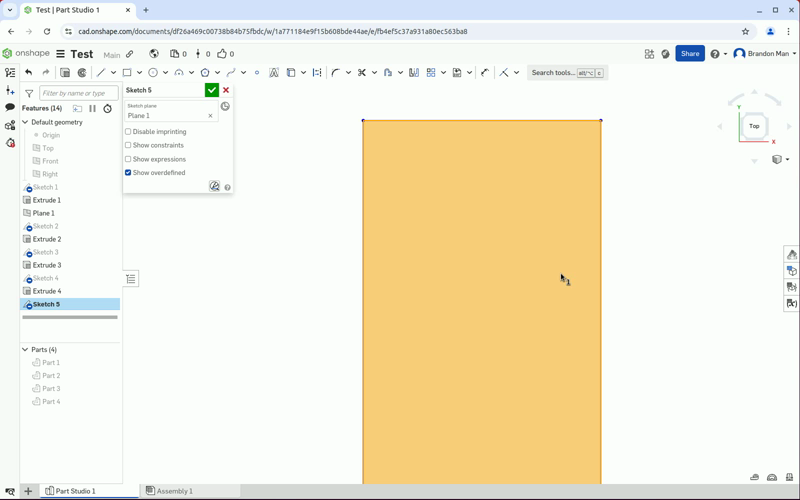
scroll(-6)
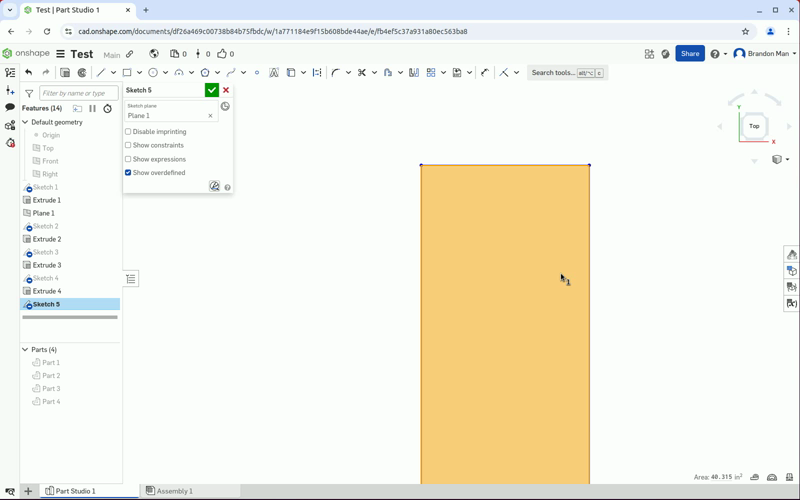
scroll(-6)
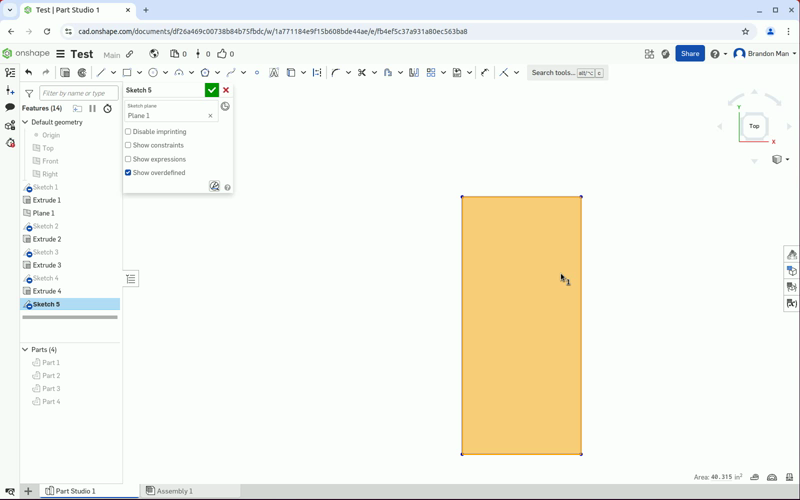
scroll(-6)
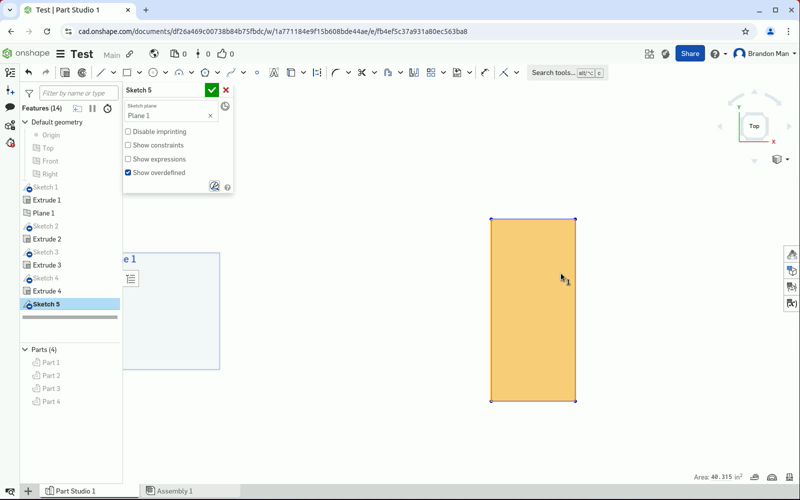
scroll(-6)
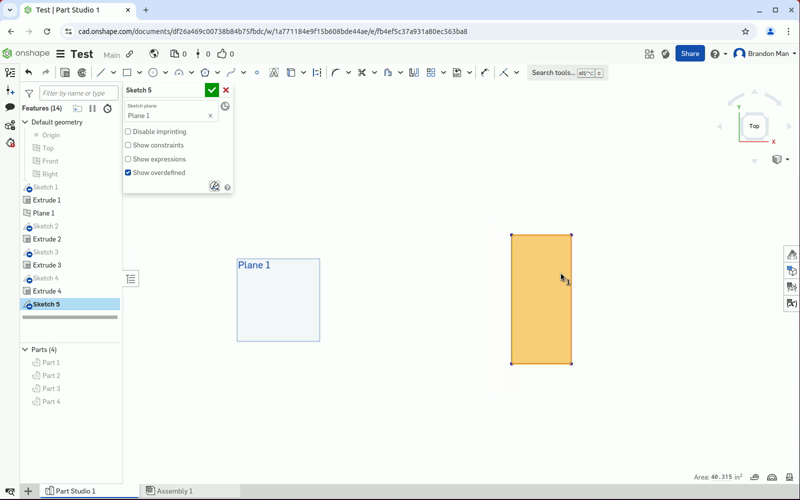
scroll(-6)
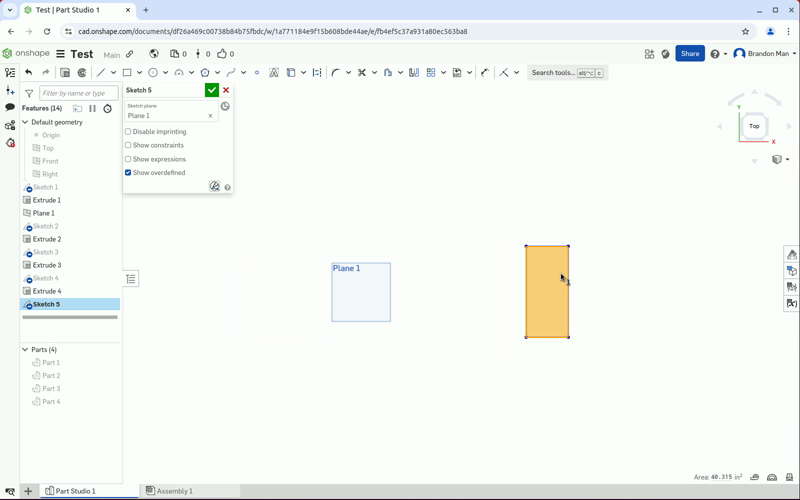
scroll(-6)
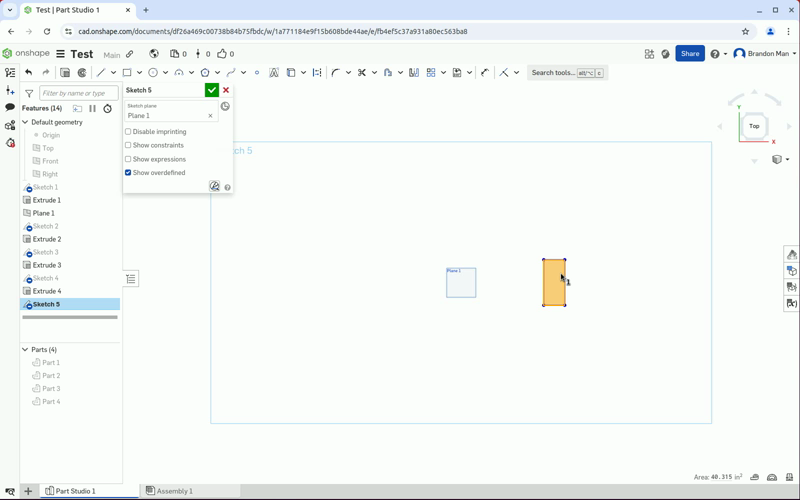
mouse_move(73, 352)
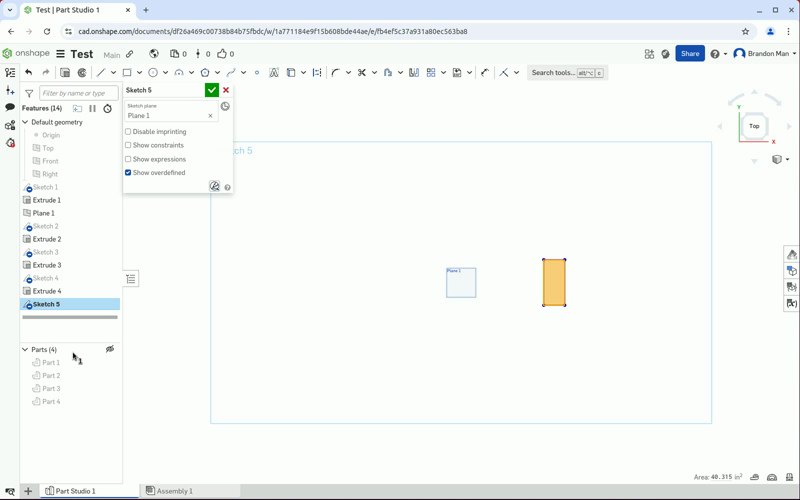
key(shift+y)
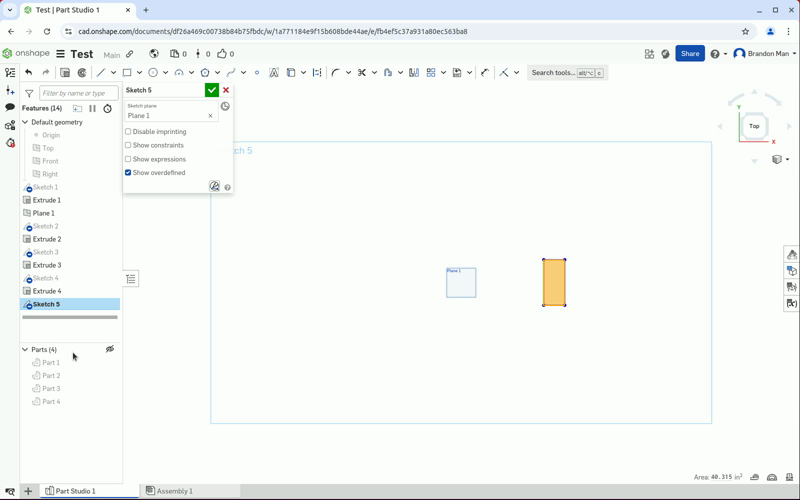
key(shift+e)
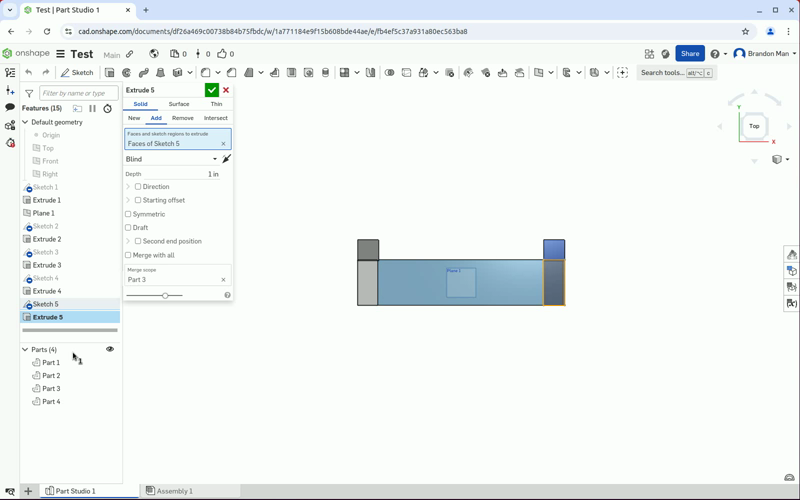
mouse_move(143, 106)
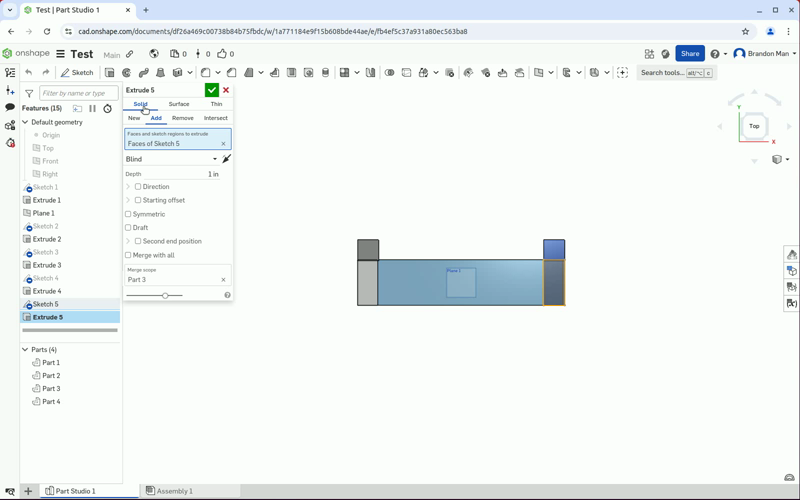
click(143, 106)
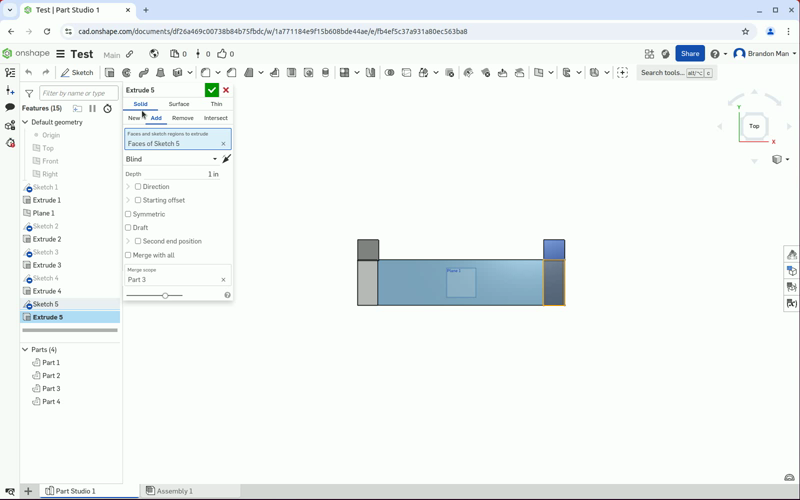
mouse_move(137, 120)
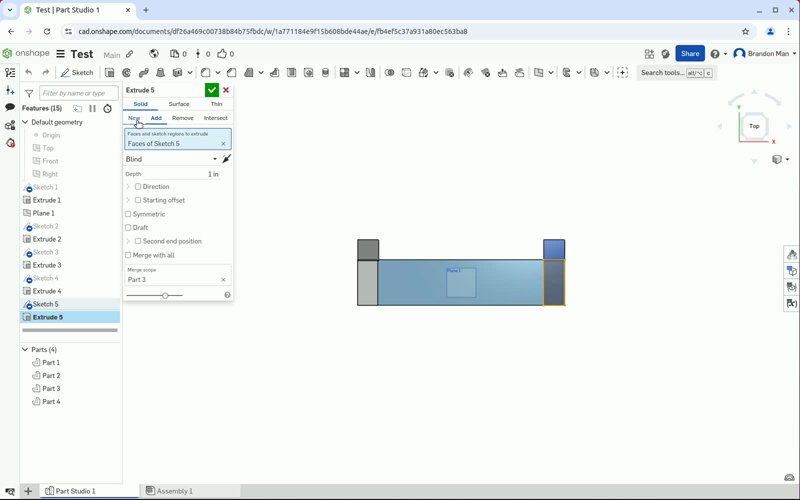
click(137, 120)
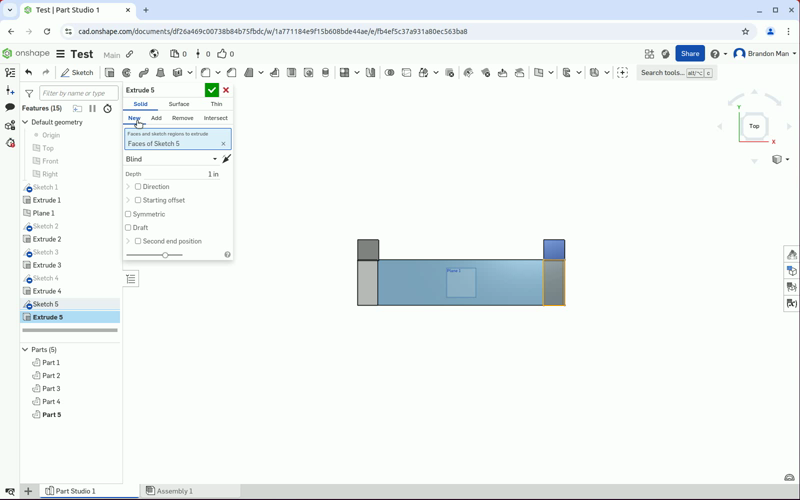
key(tab, 4)
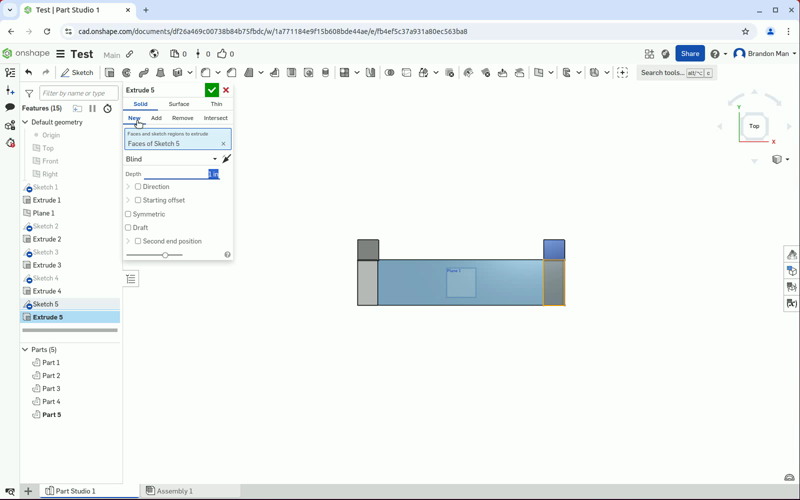
text(1.926)
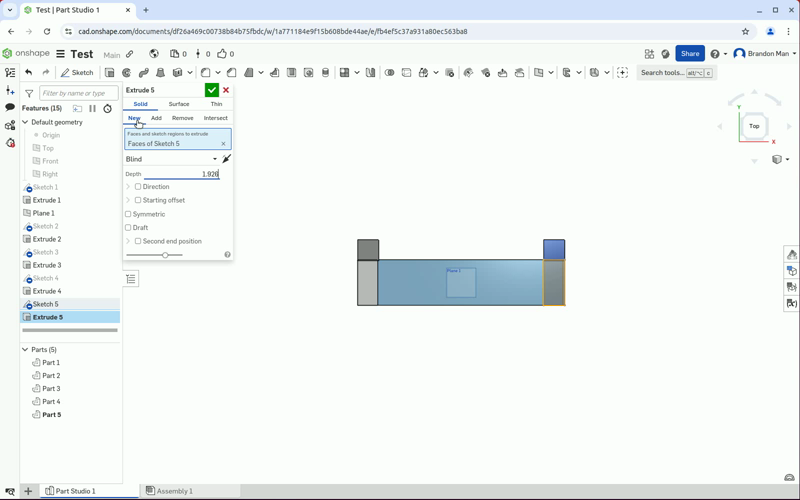
key(enter)
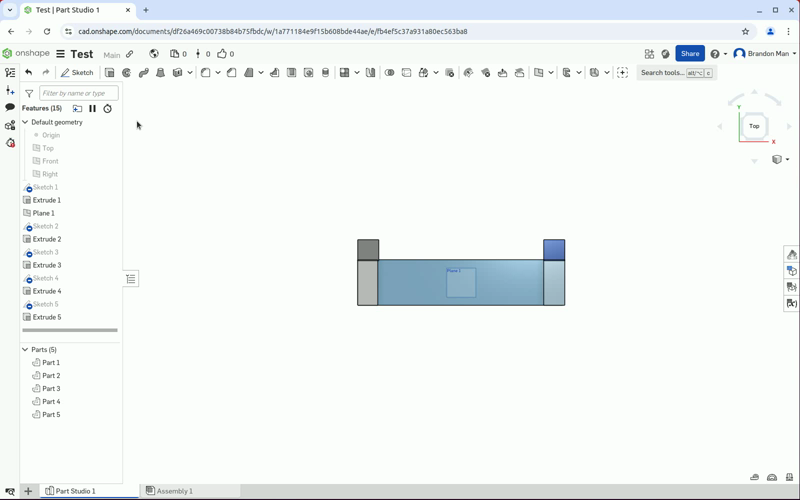
key(shift+h)
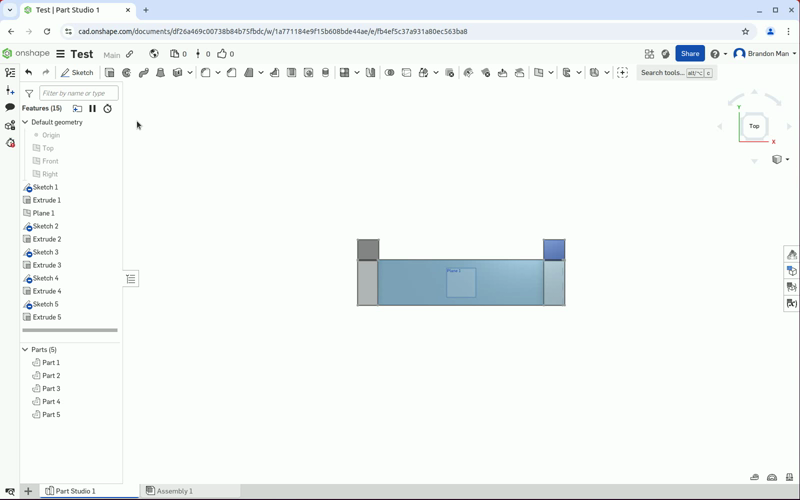
key(shift+h)
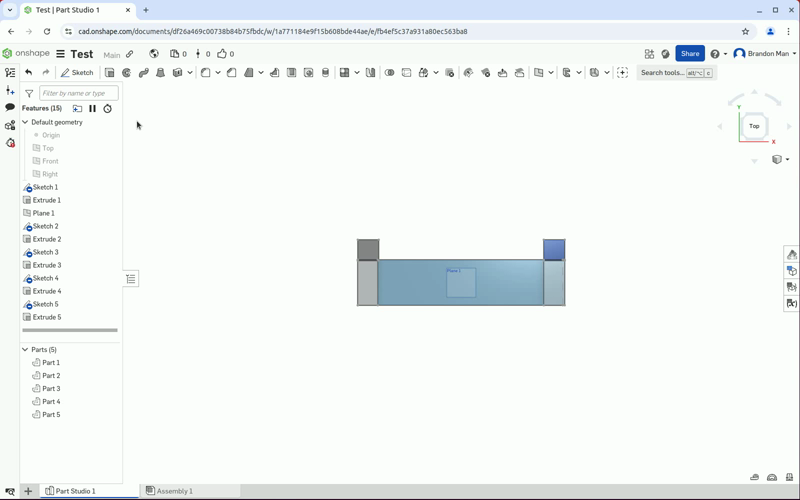
key(shift+7)
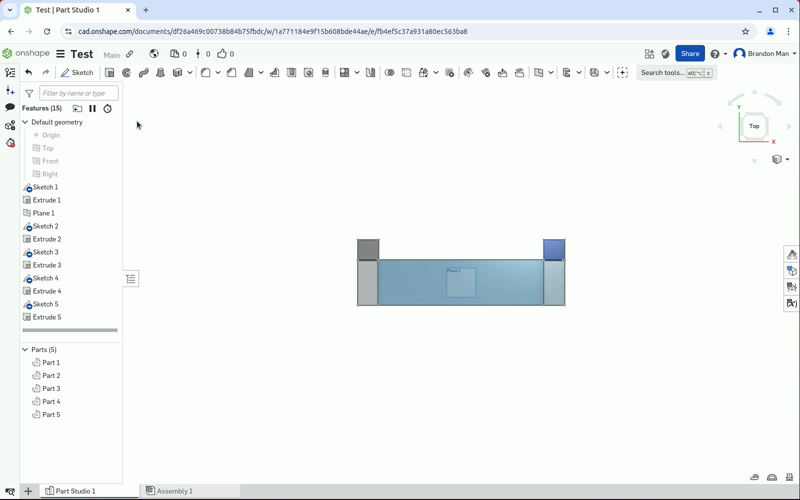
key(up, 3)
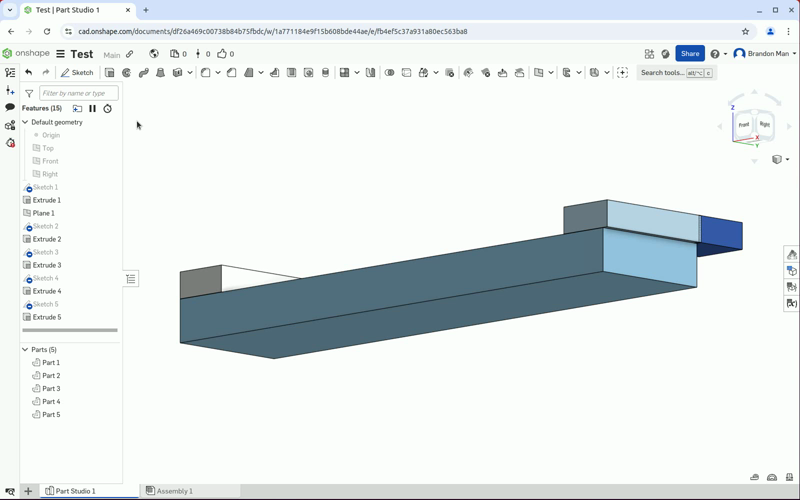
key(left, 3)
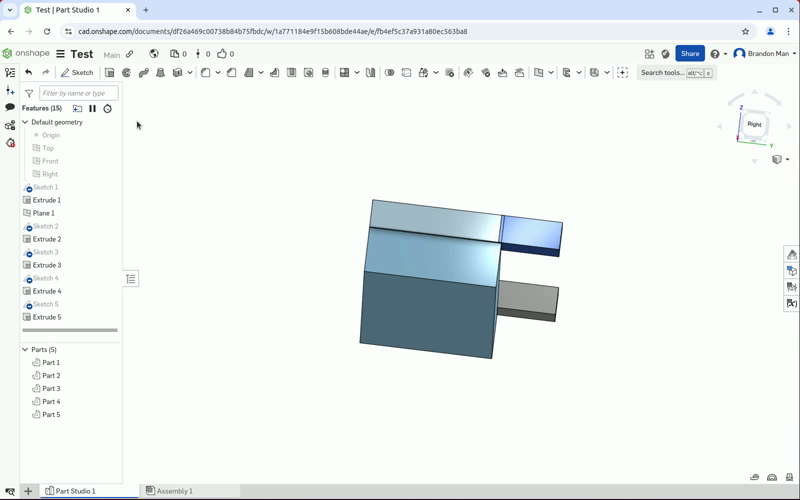
key(right, 3)
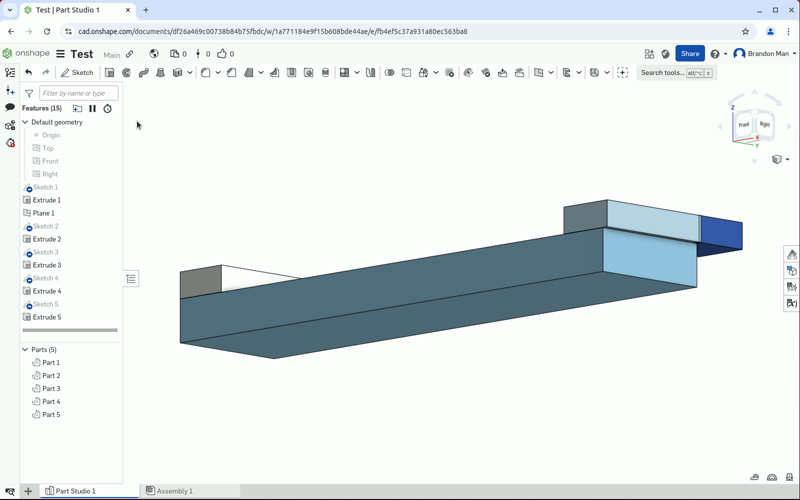
key(down, 3)
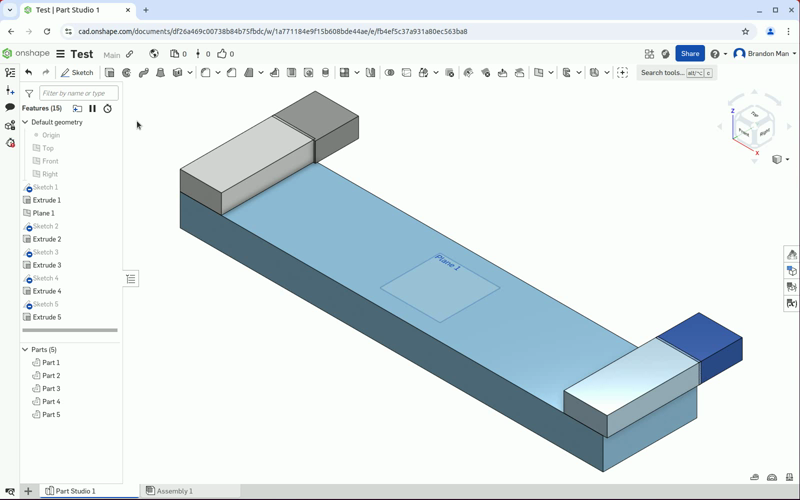
mouse_move(73, 189)
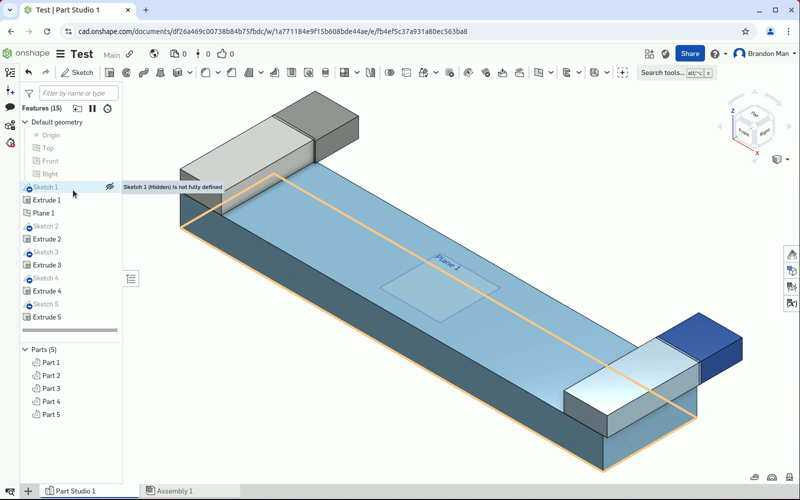
click(73, 189)